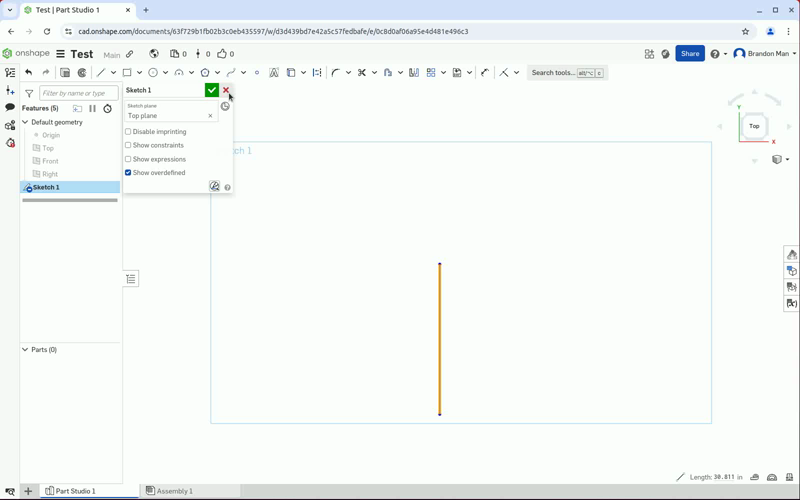
key(shift+h)
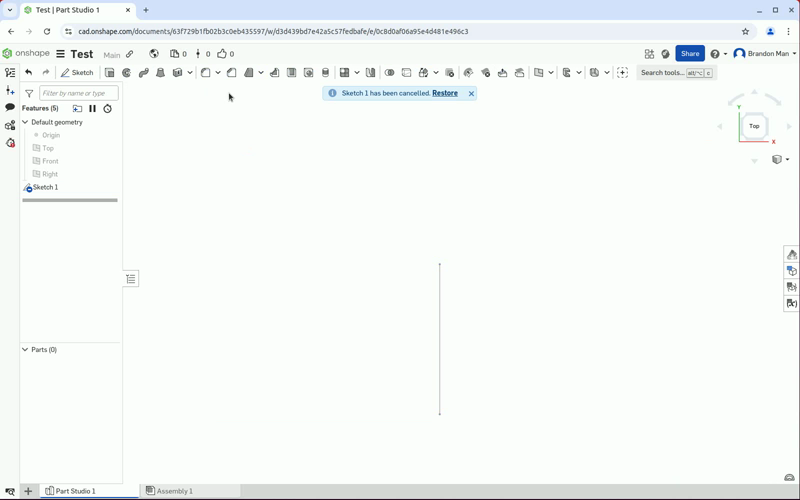
key(shift+s)
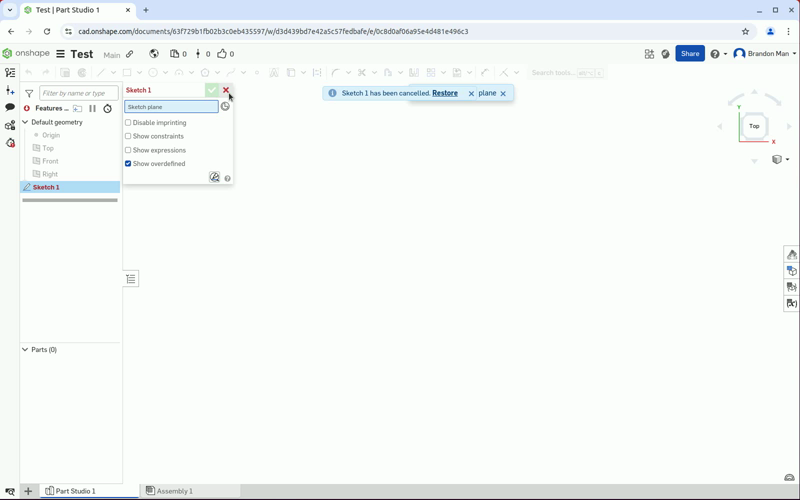
mouse_move(73, 150)
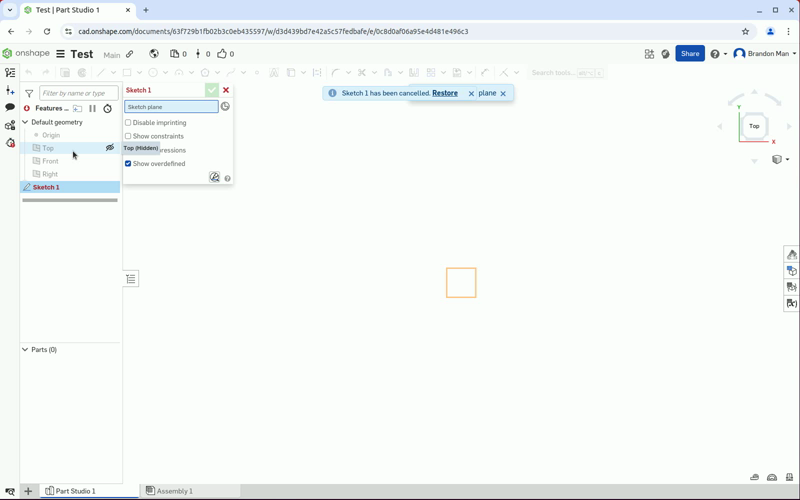
click(73, 150)
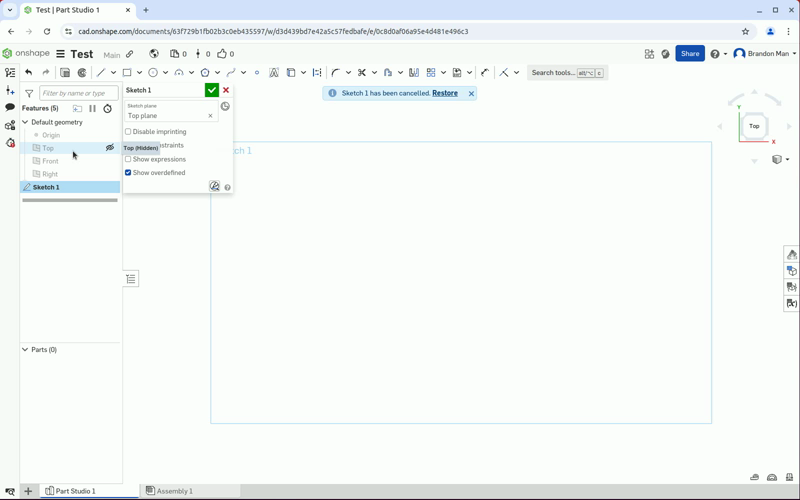
mouse_move(73, 352)
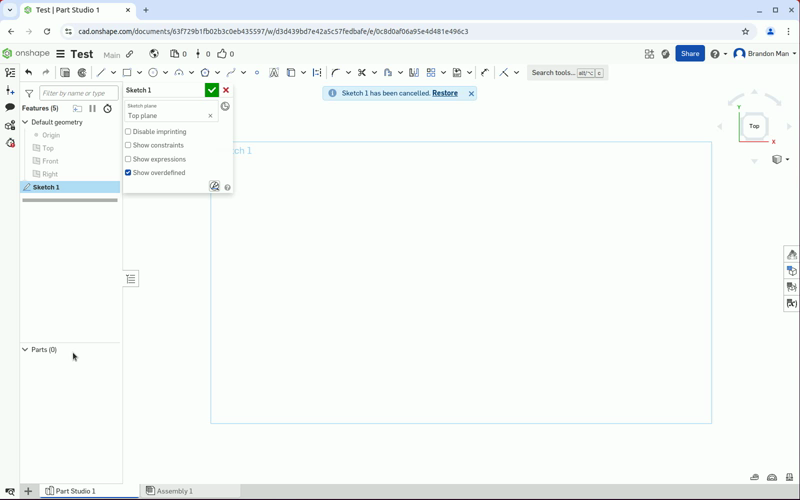
key(y)
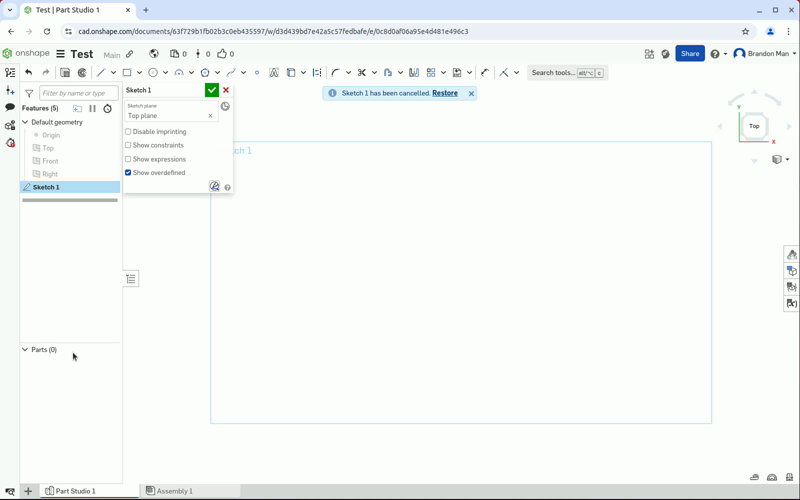
key(l)
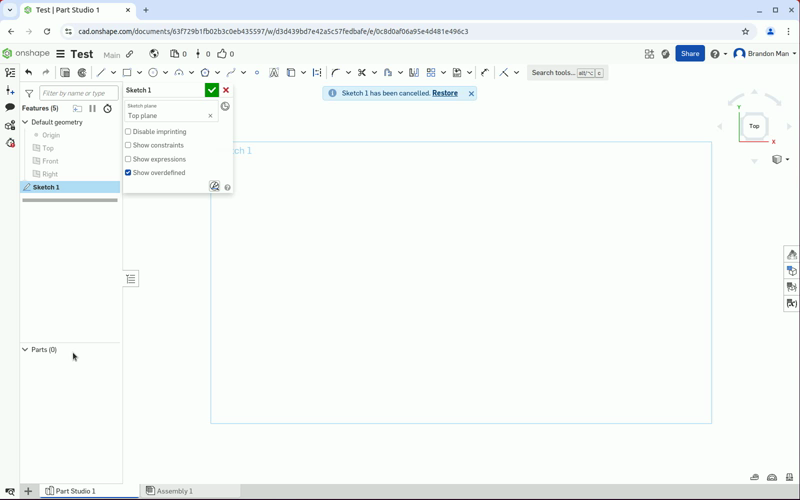
key_down(shift)
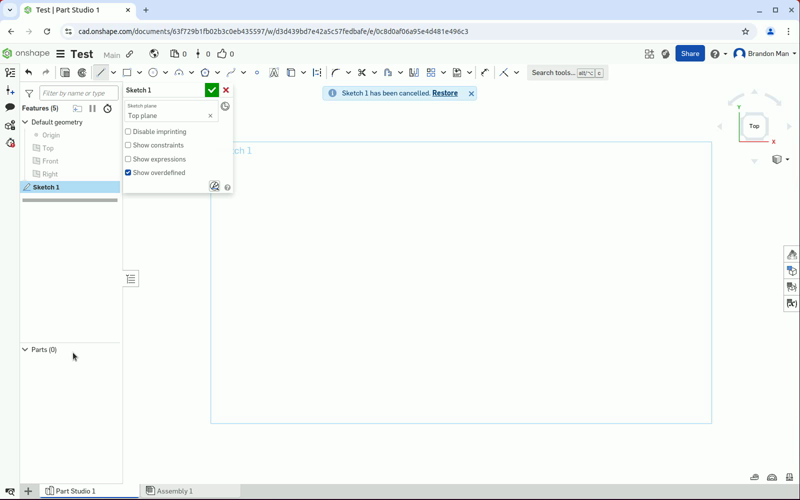
mouse_move(460, 288)
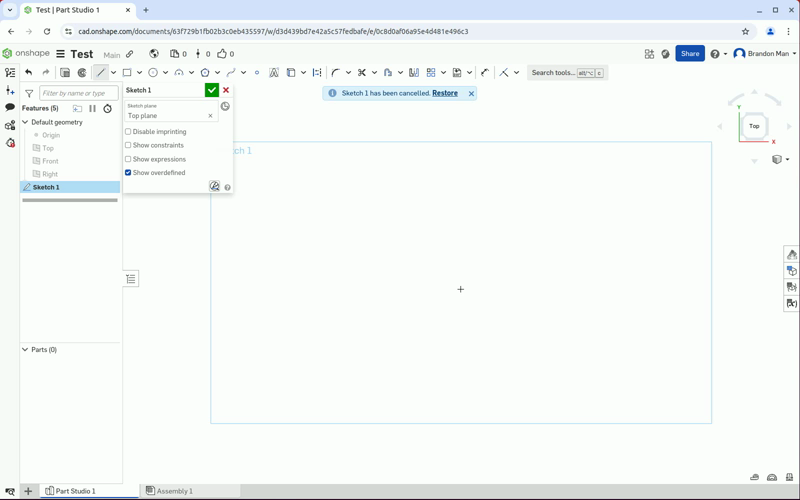
click(460, 288)
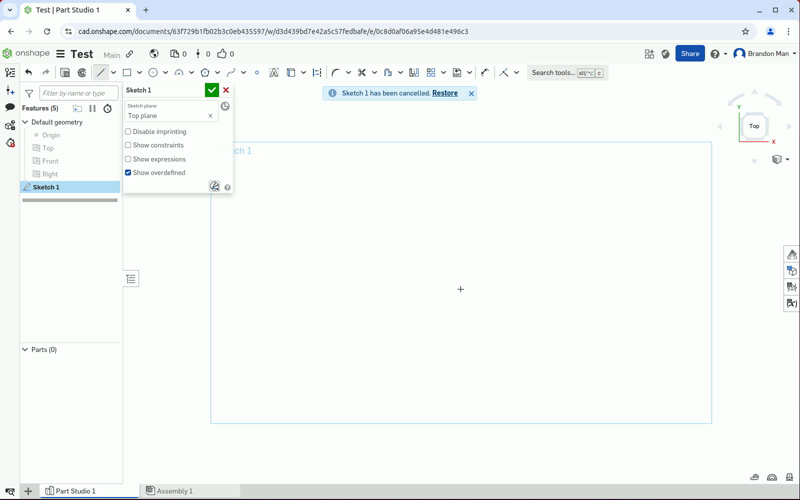
key_up(shift)
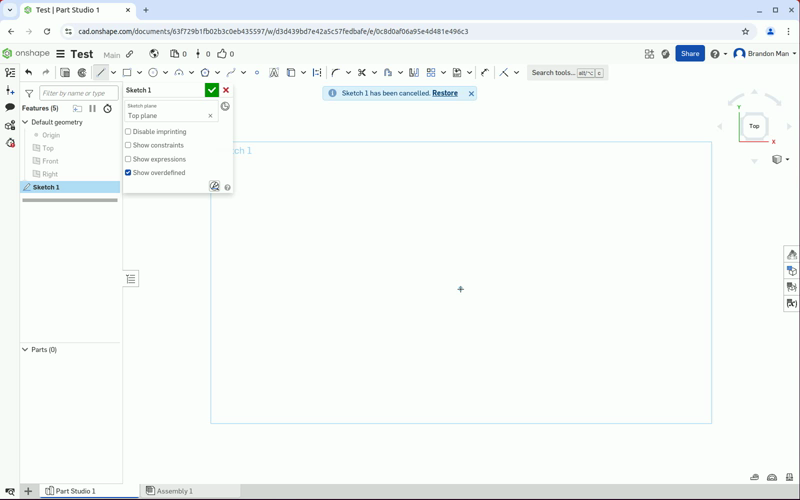
key_down(shift)
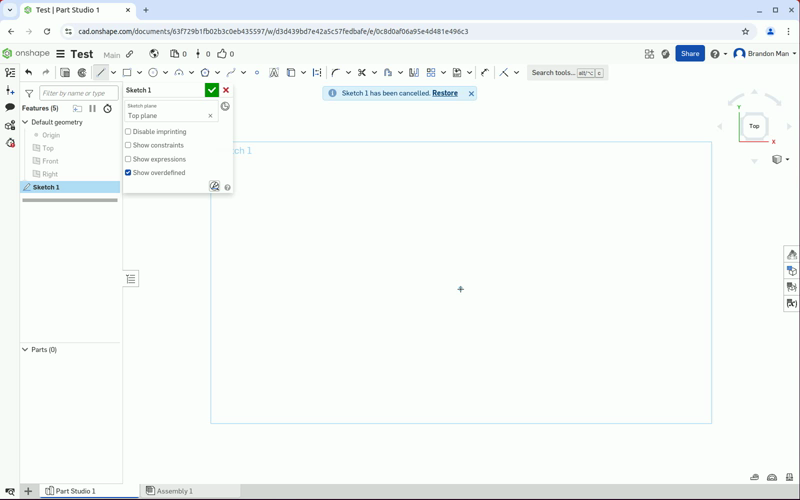
mouse_move(490, 288)
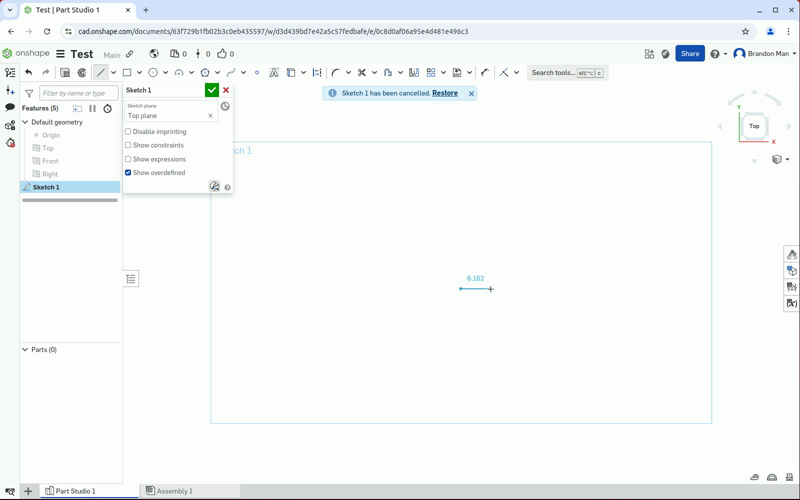
mouse_move(471, 288)
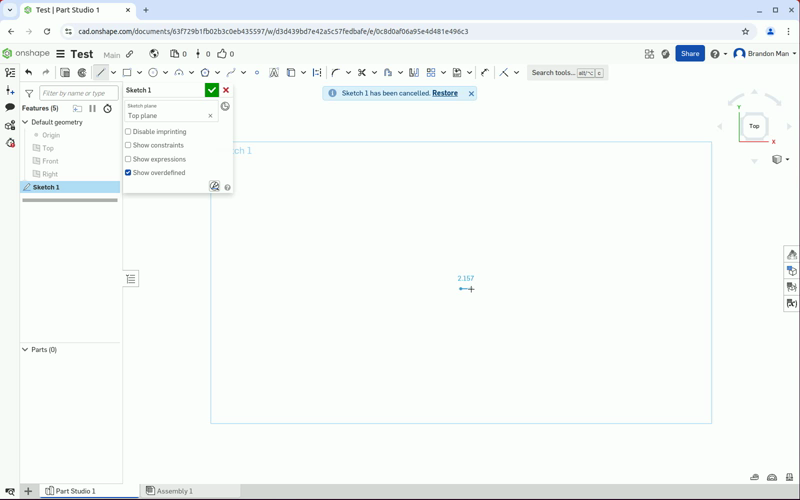
click(471, 288)
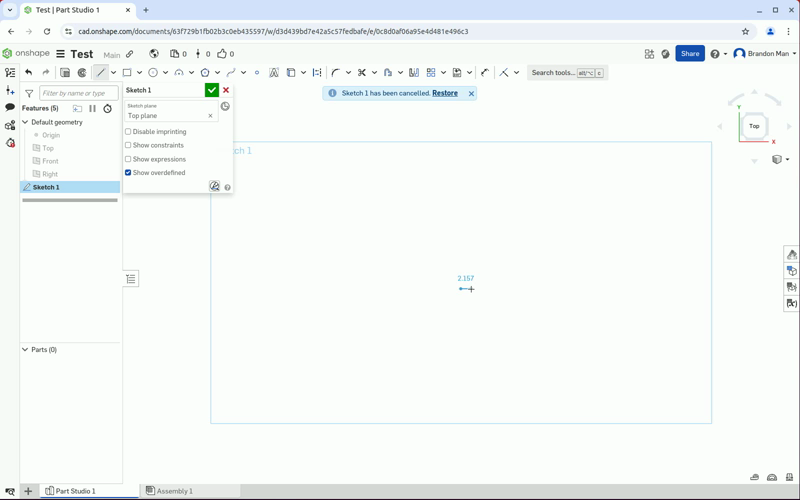
key_up(shift)
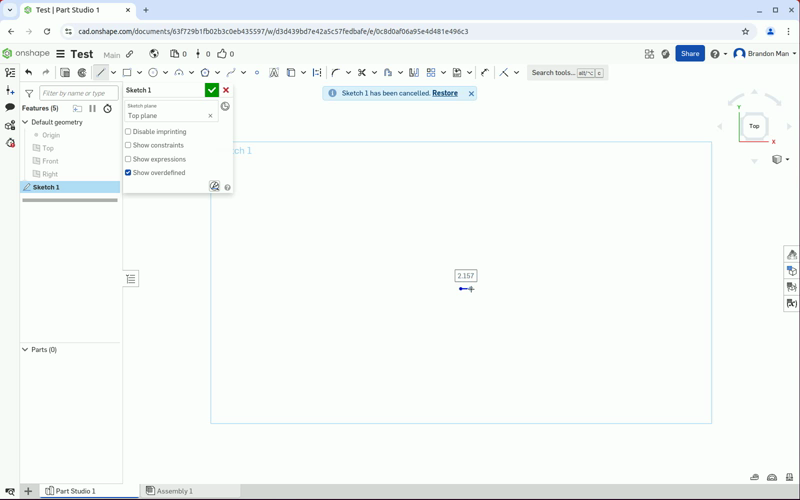
key_down(shift)
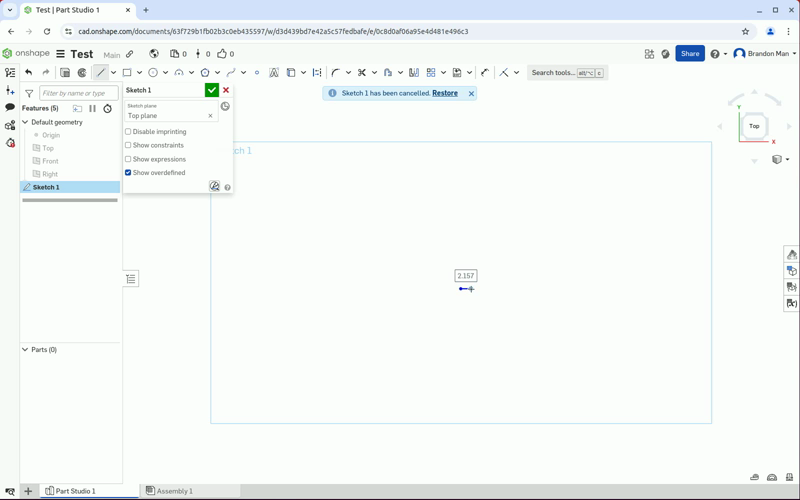
mouse_move(501, 288)
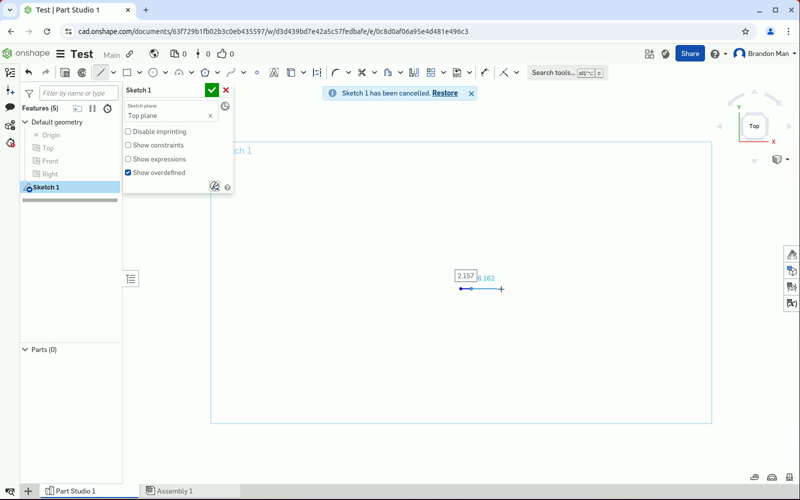
mouse_move(471, 282)
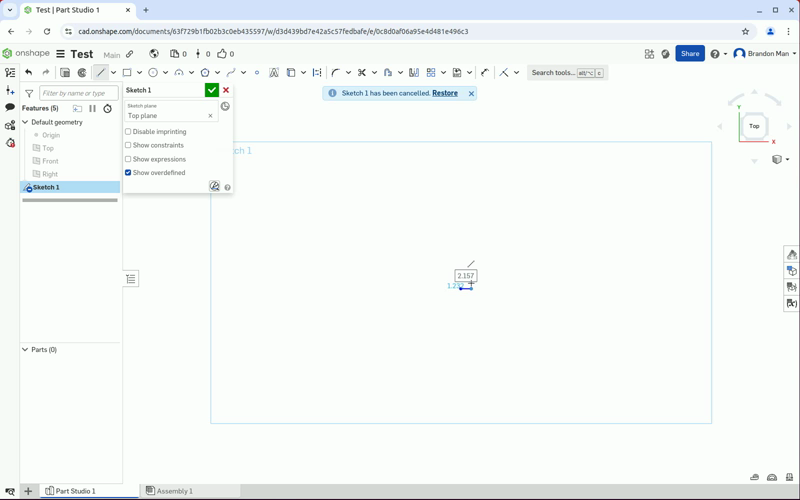
scroll(6)
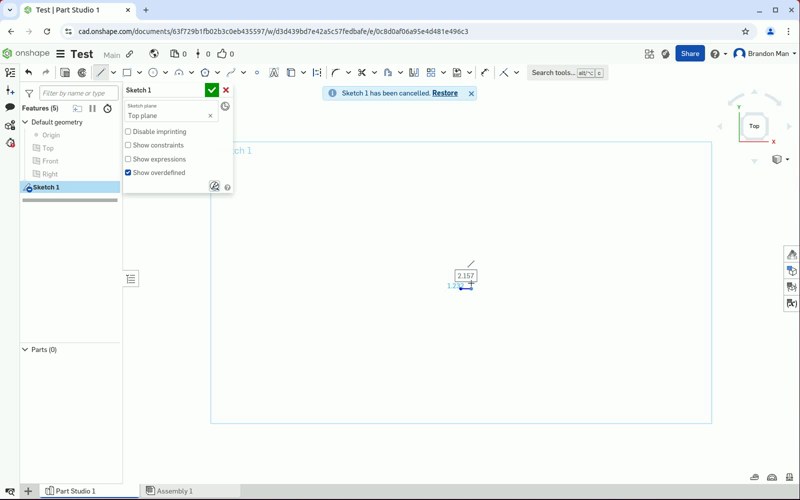
scroll(6)
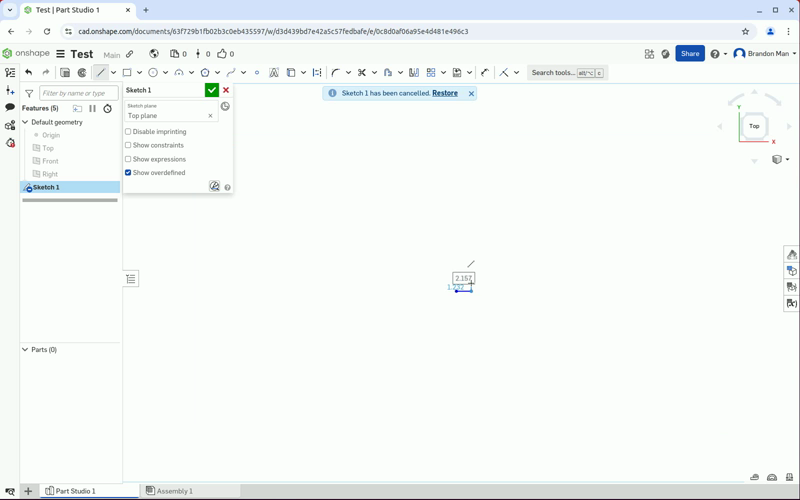
scroll(6)
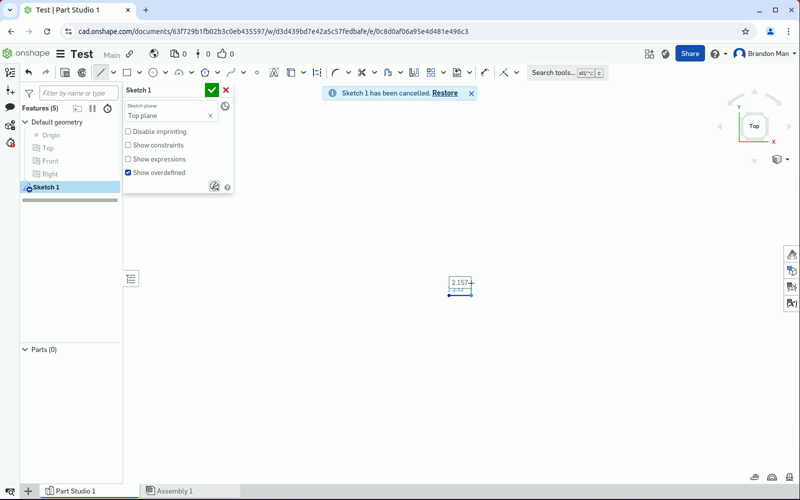
scroll(6)
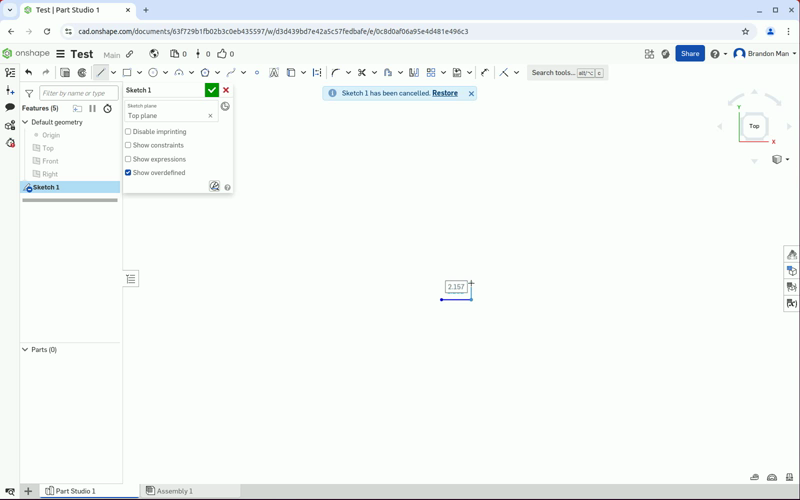
scroll(6)
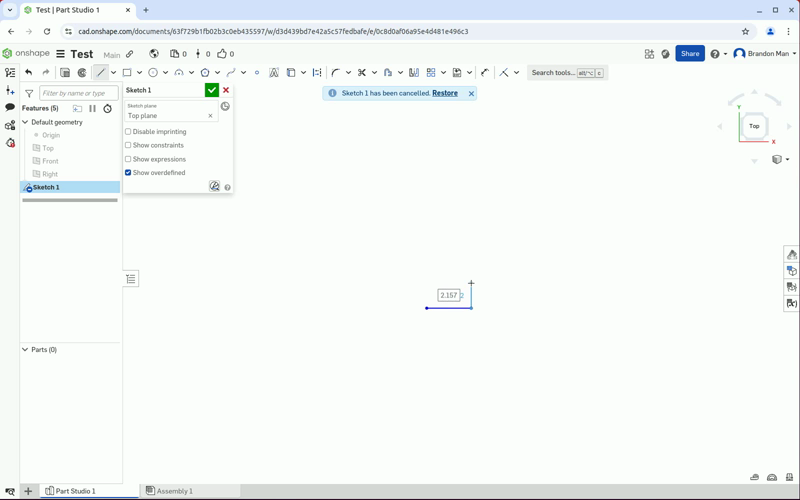
scroll(6)
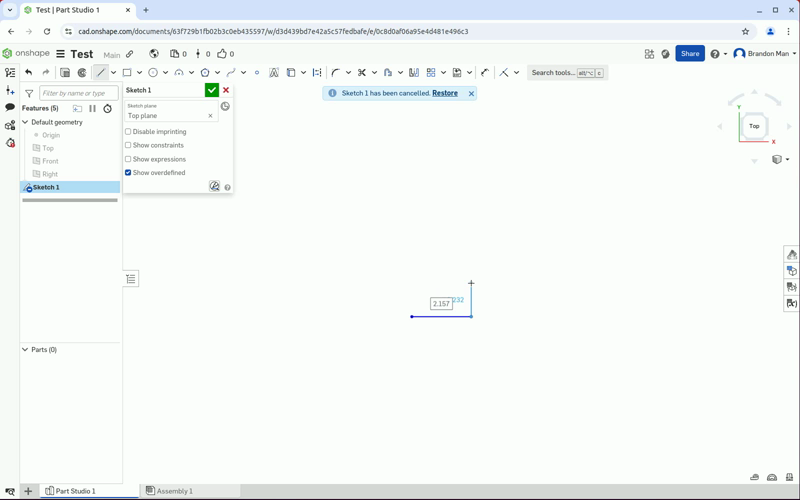
scroll(6)
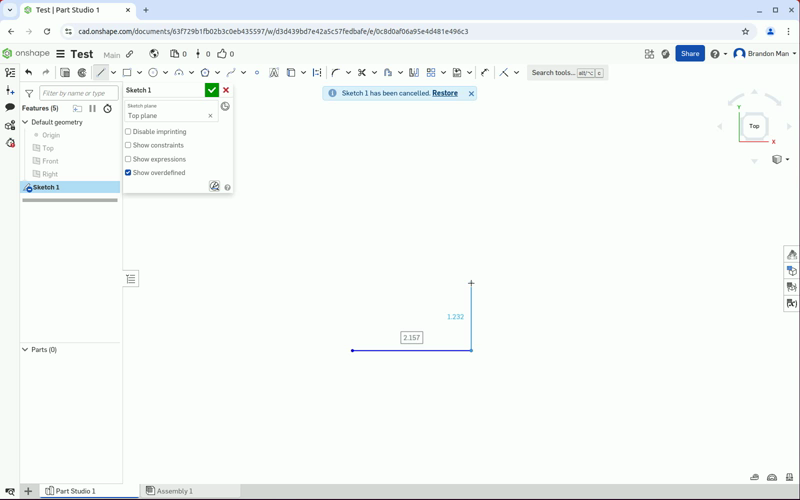
click(471, 282)
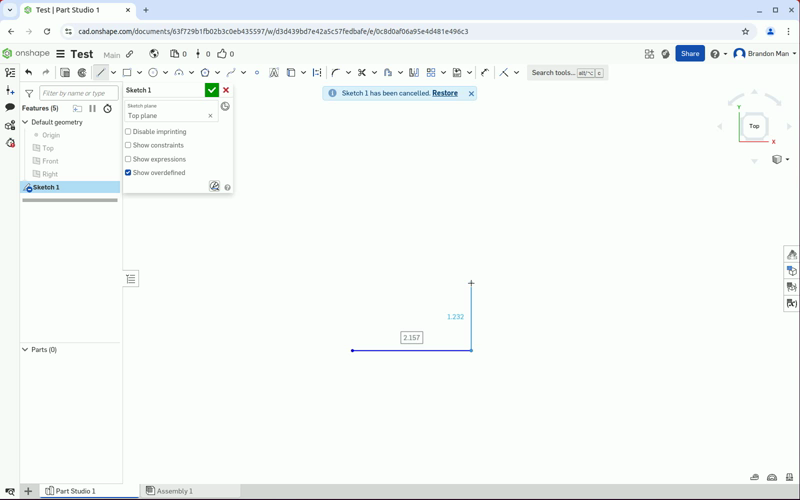
scroll(-6)
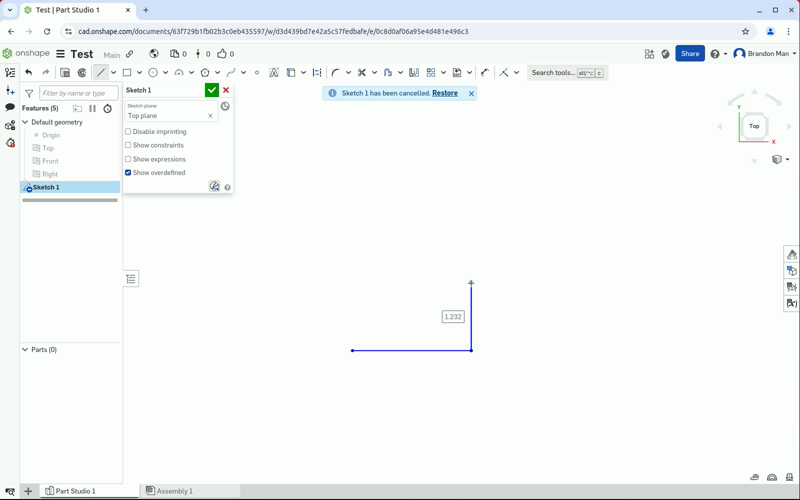
scroll(-6)
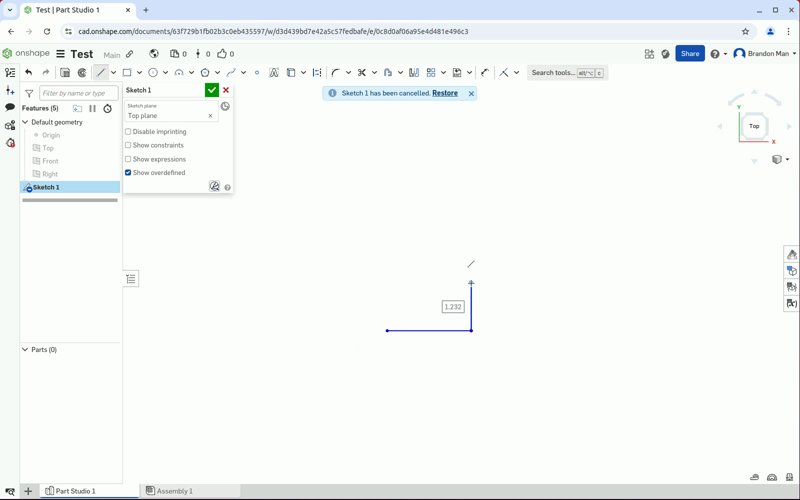
scroll(-6)
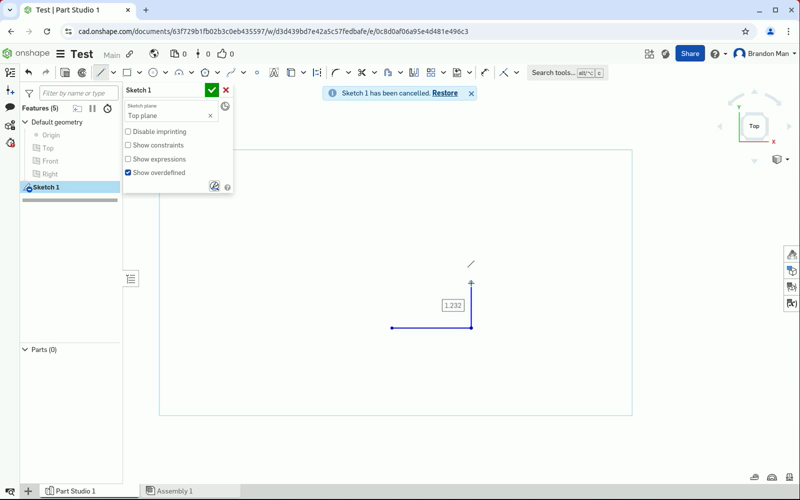
scroll(-6)
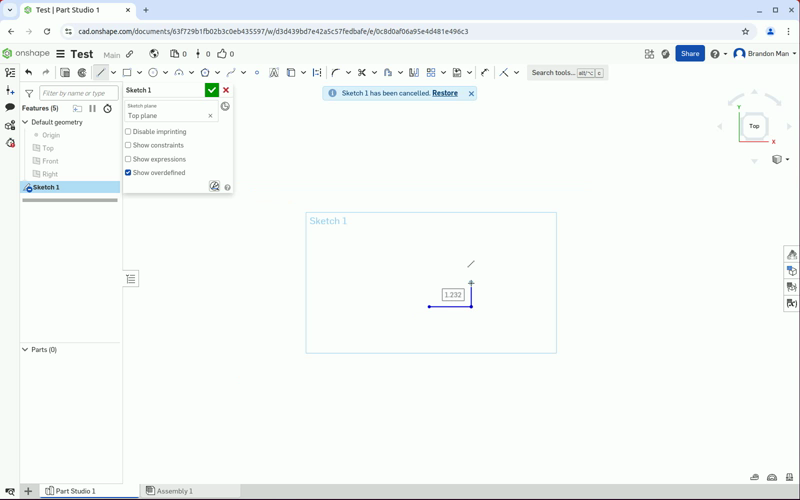
scroll(-6)
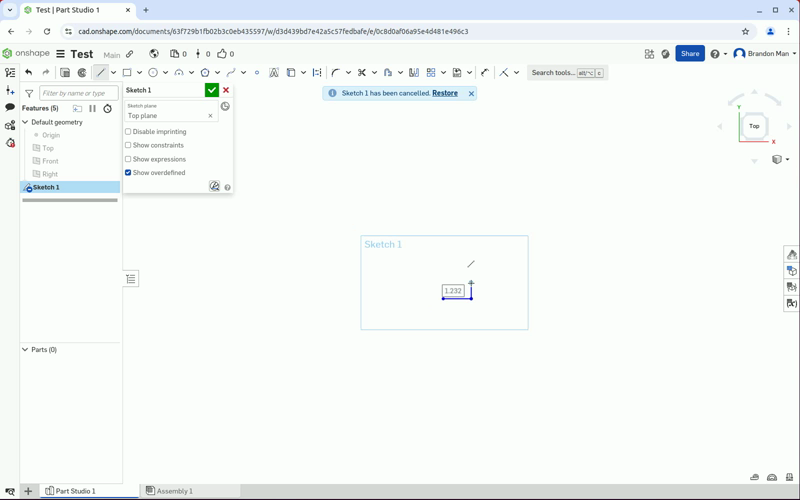
scroll(-6)
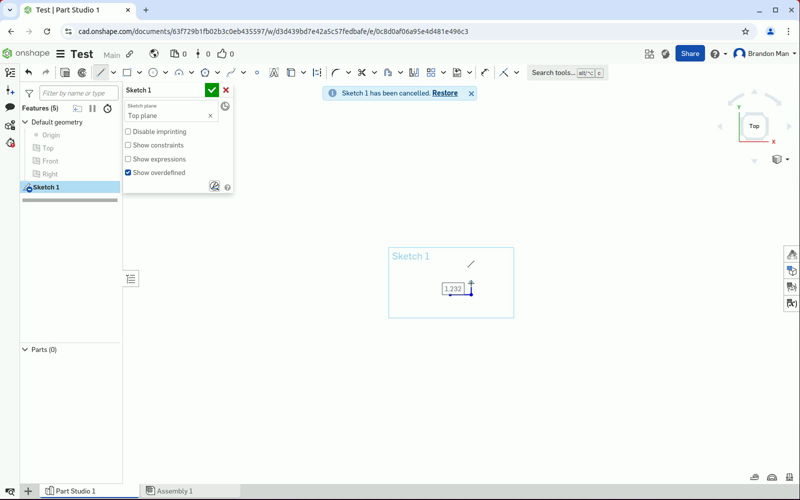
scroll(-6)
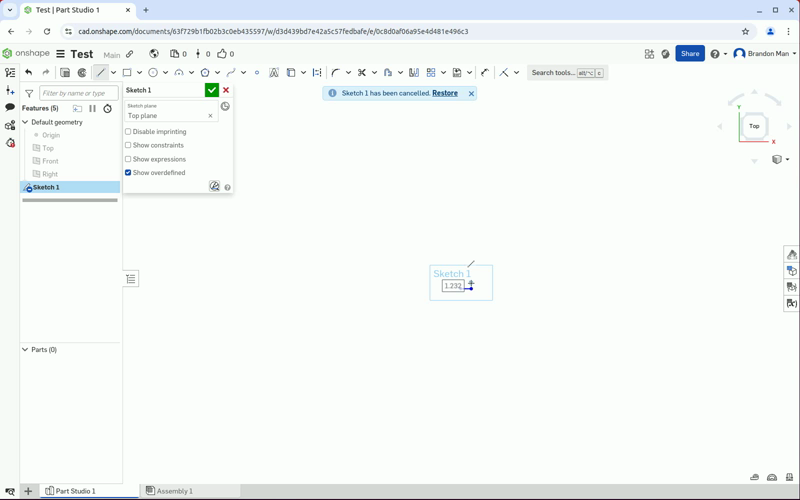
key_up(shift)
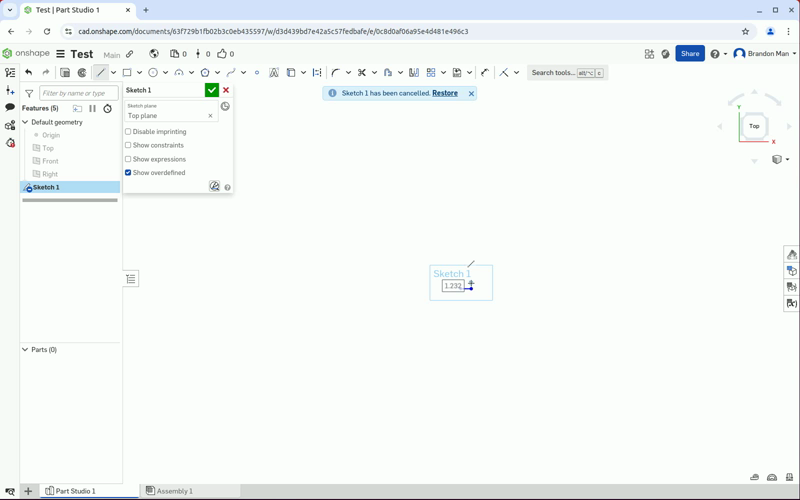
key_down(shift)
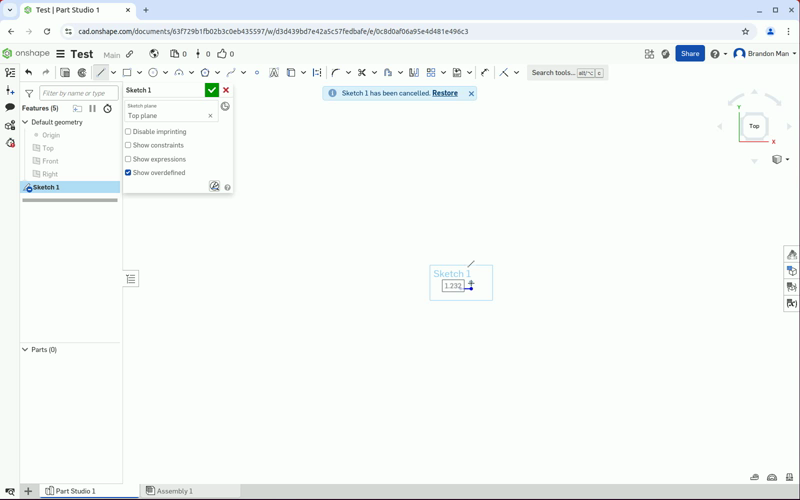
mouse_move(501, 282)
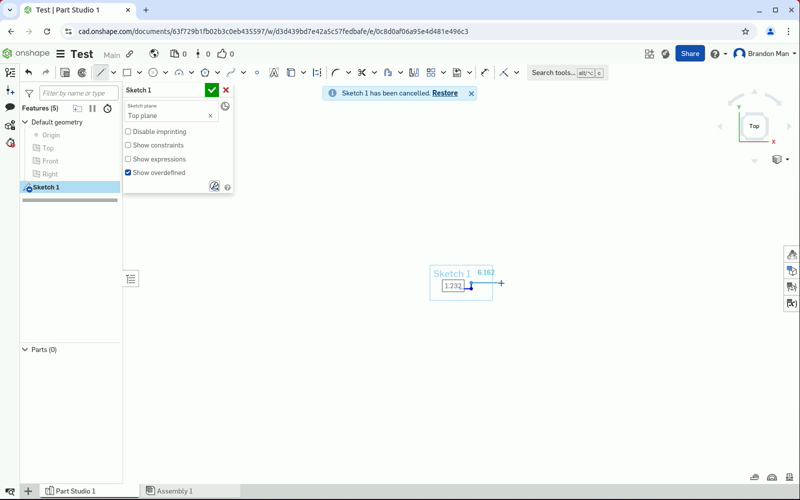
mouse_move(464, 282)
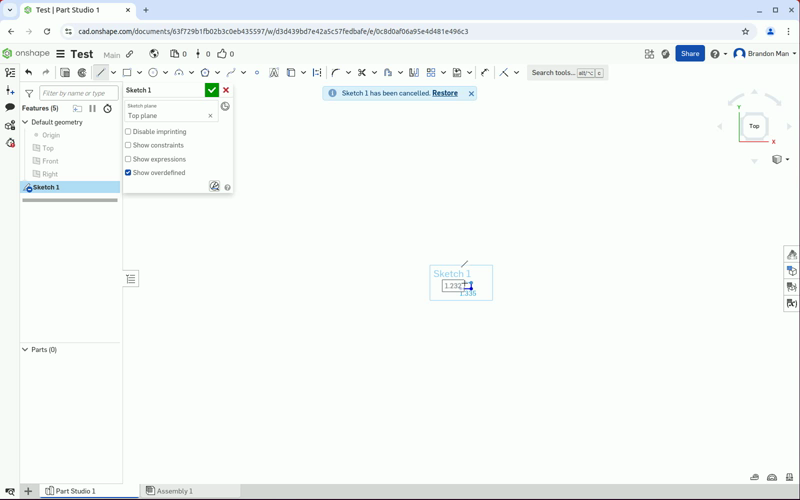
scroll(6)
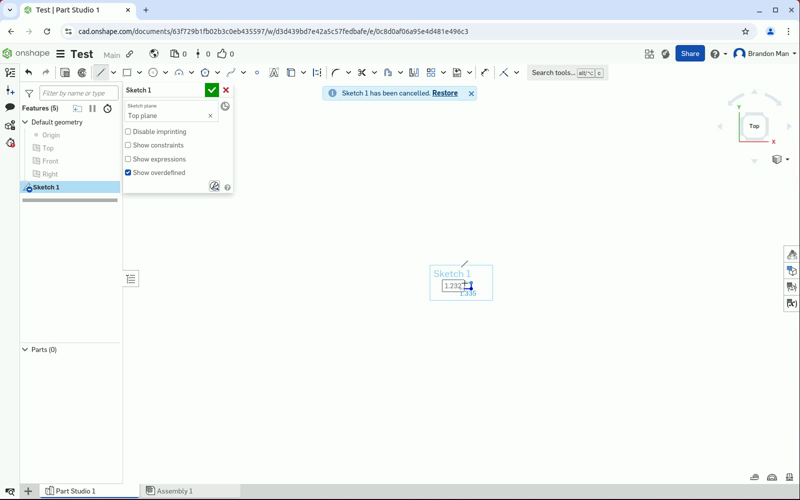
scroll(6)
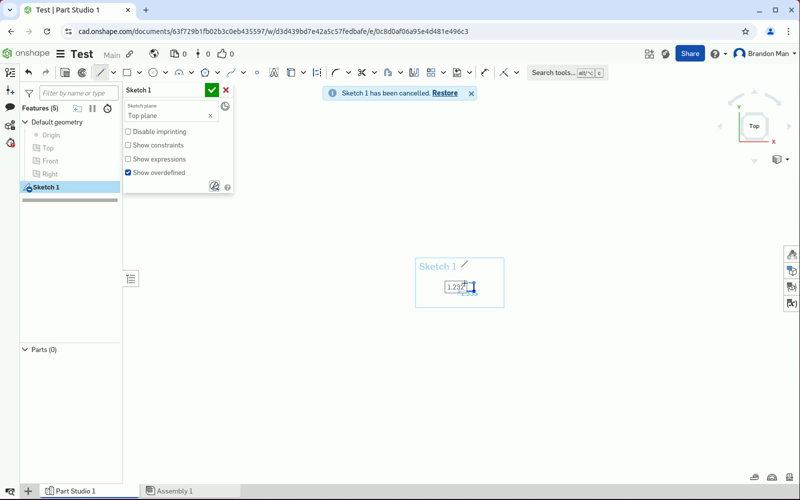
scroll(6)
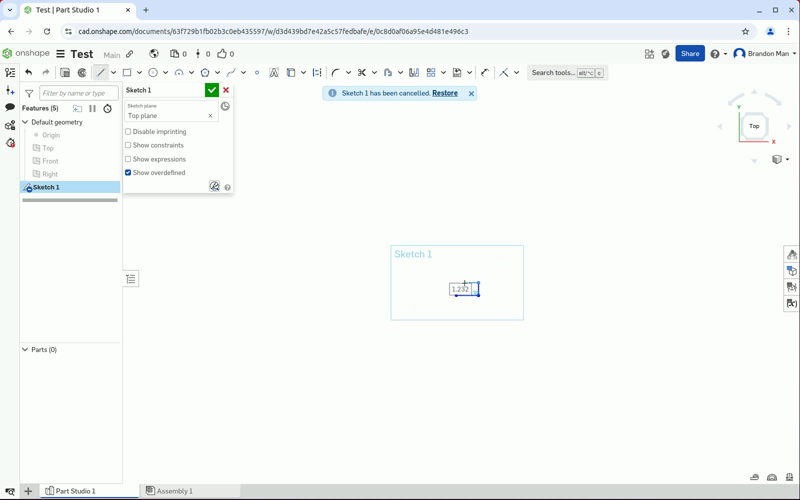
scroll(6)
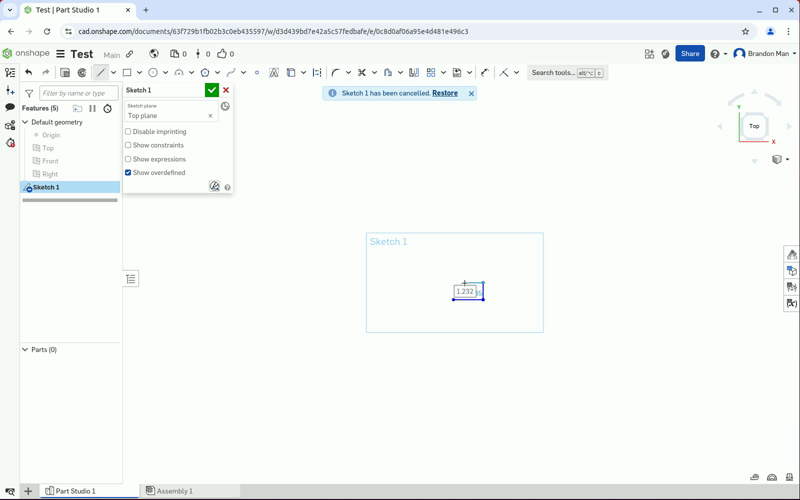
scroll(6)
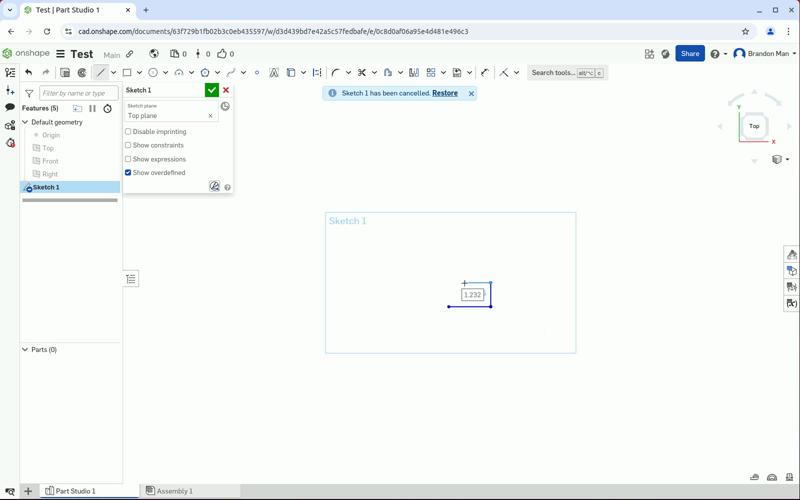
scroll(6)
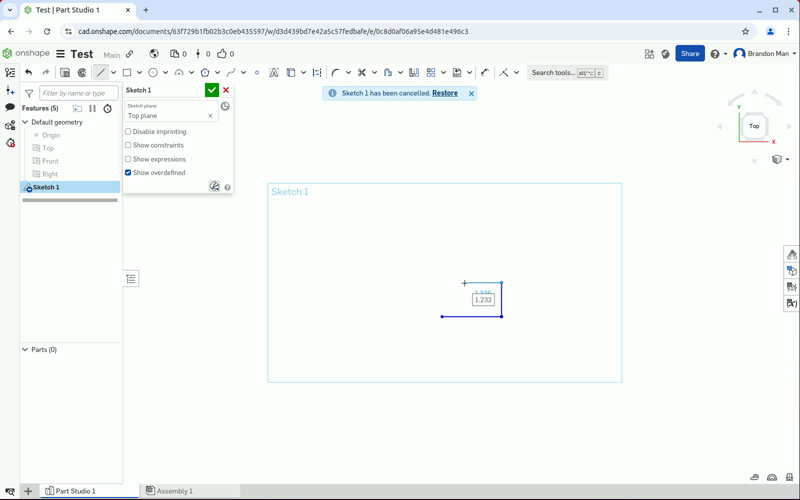
scroll(6)
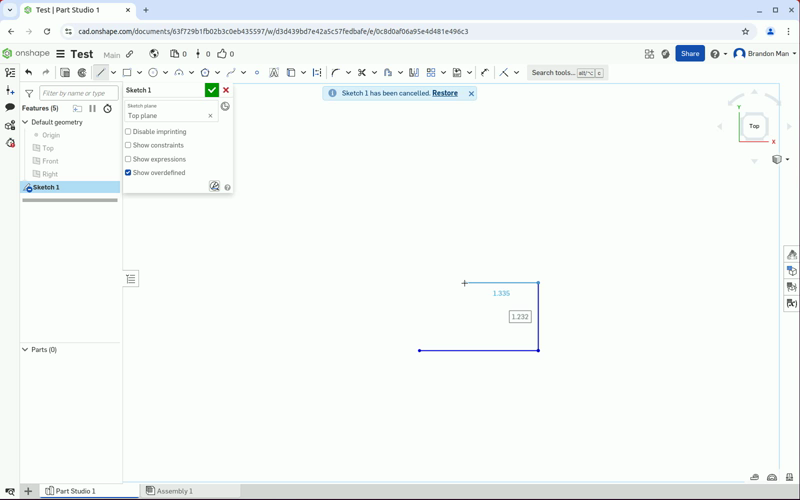
click(464, 282)
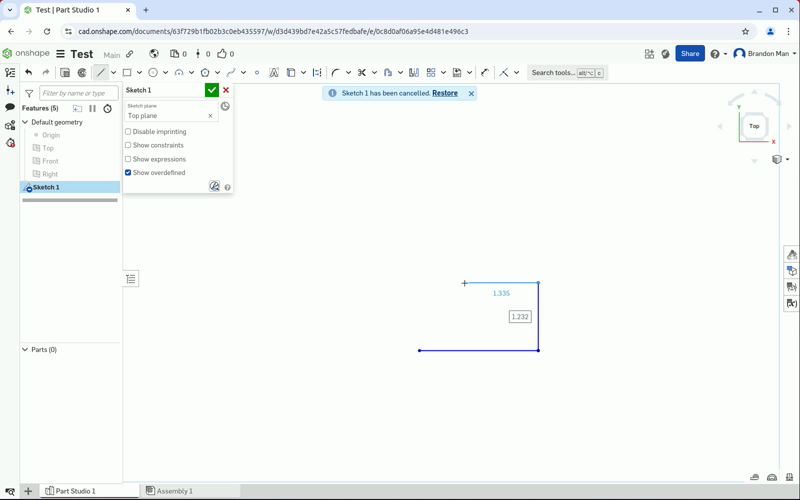
scroll(-6)
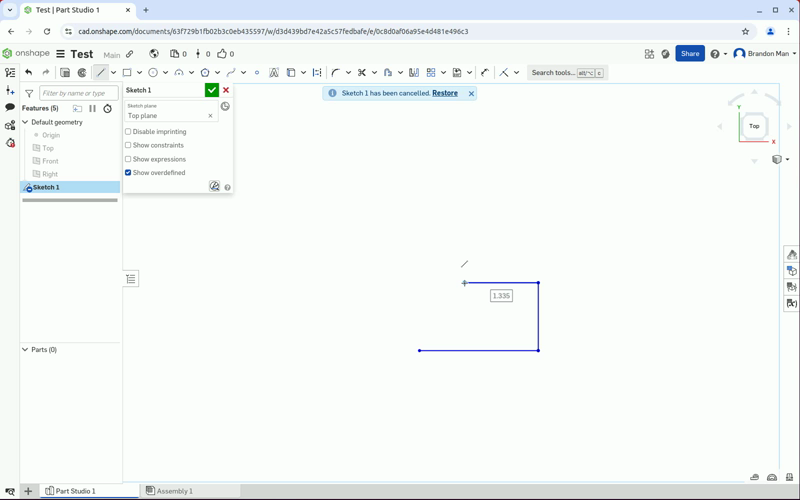
scroll(-6)
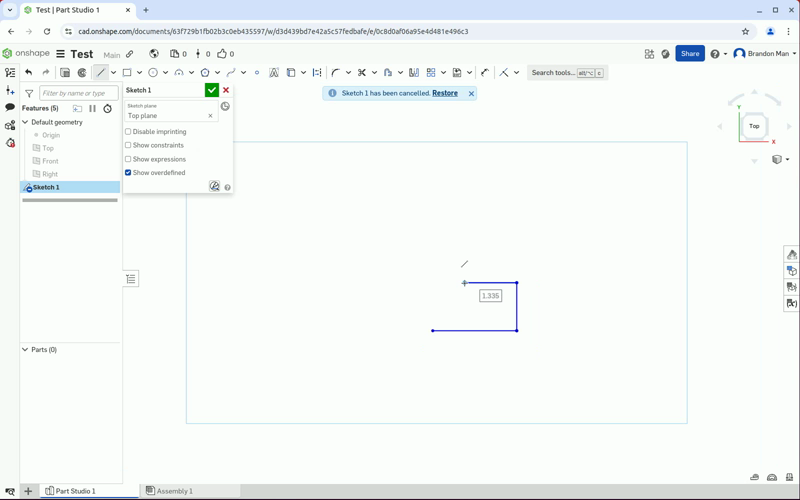
scroll(-6)
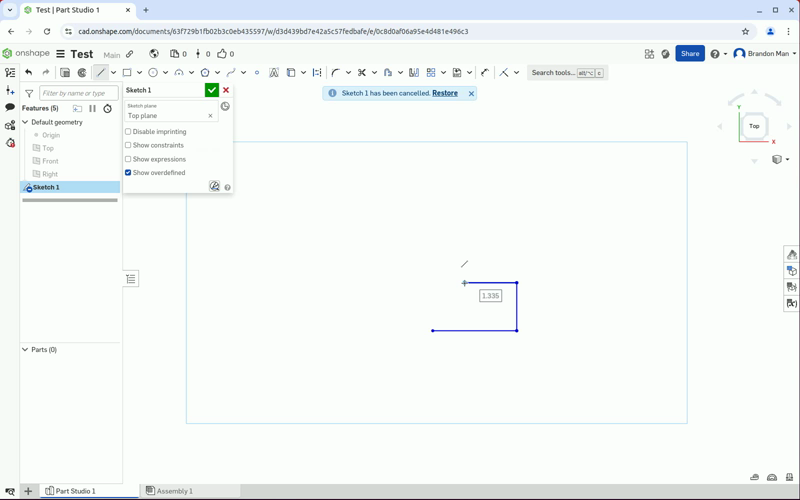
scroll(-6)
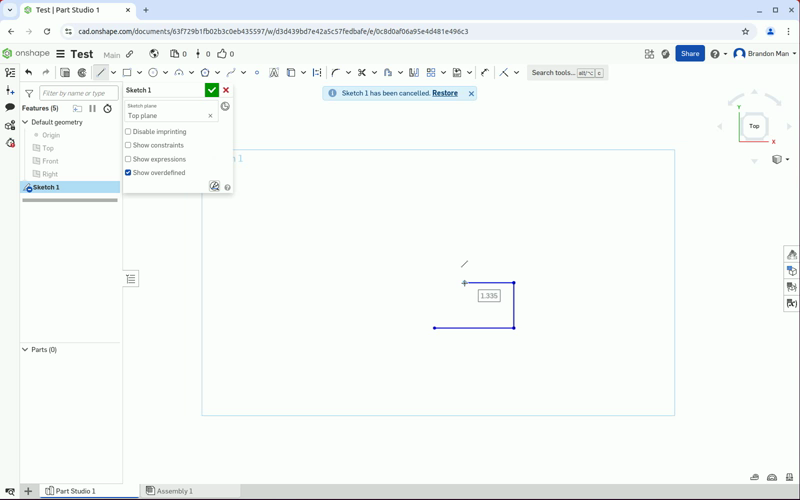
scroll(-6)
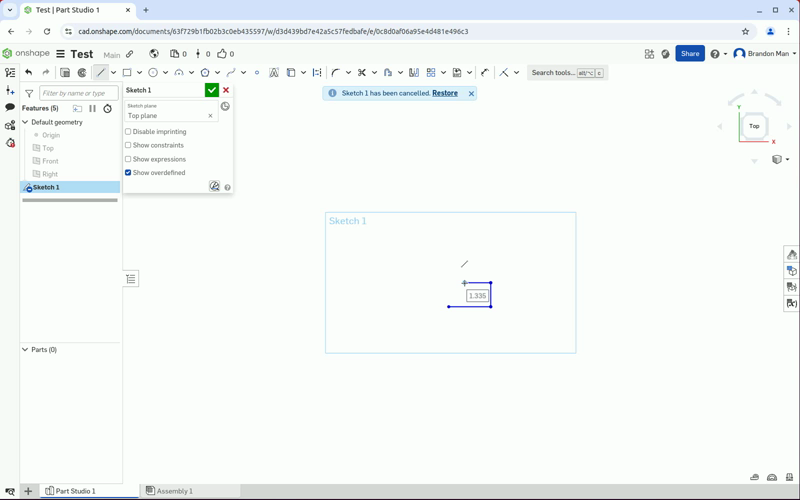
scroll(-6)
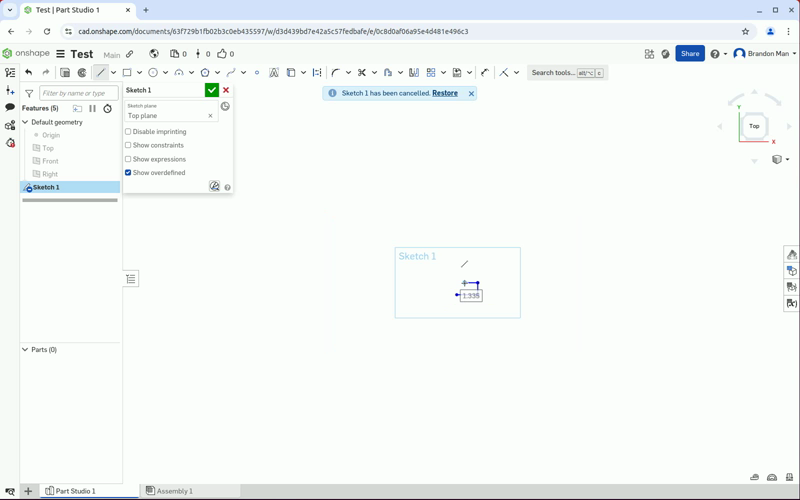
scroll(-6)
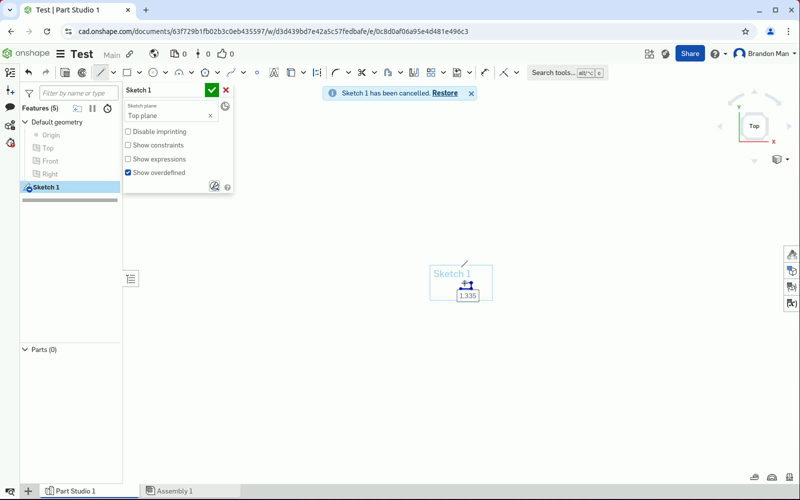
key_up(shift)
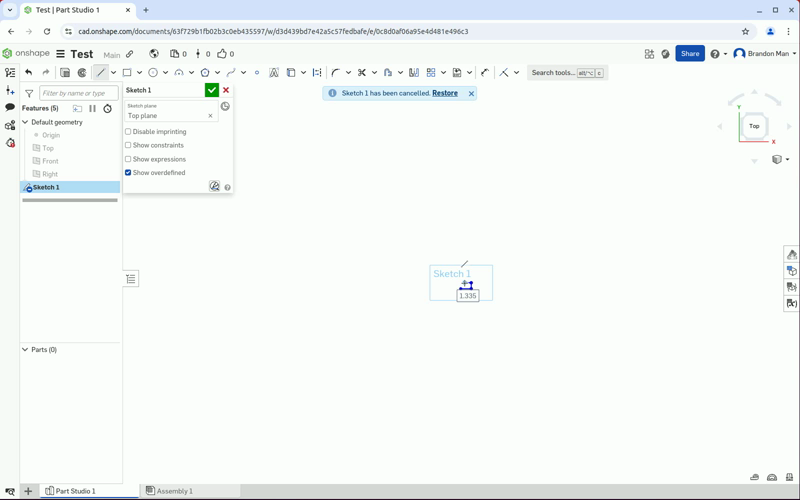
mouse_move(495, 282)
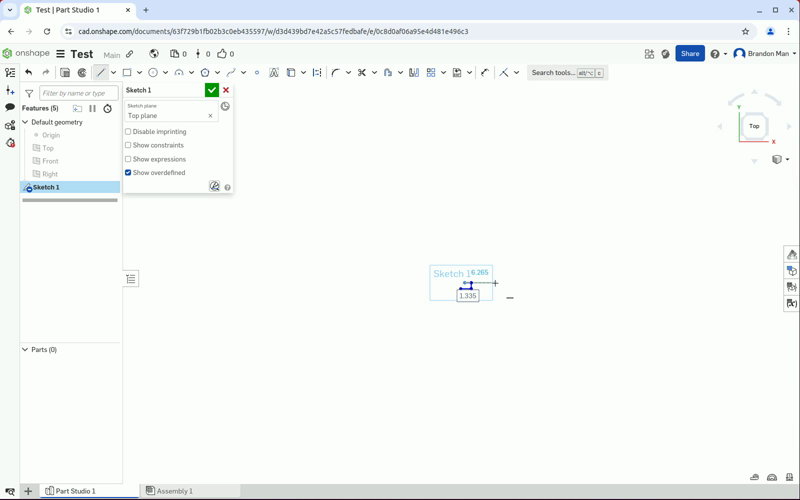
key_down(shift)
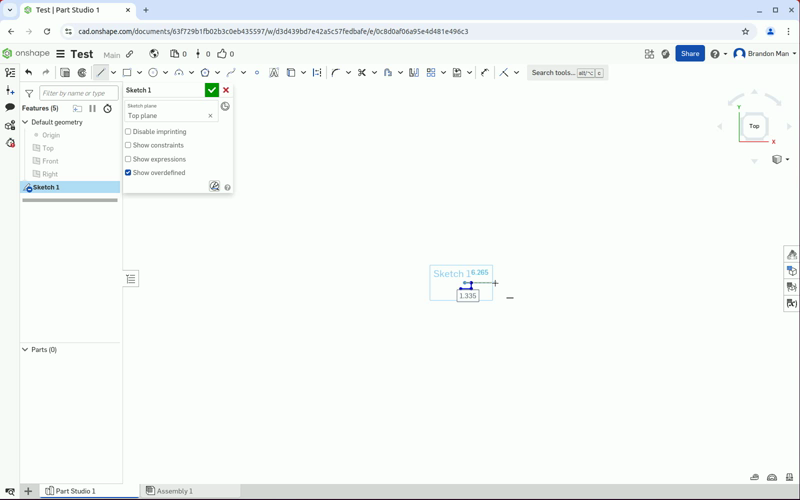
mouse_move(460, 288)
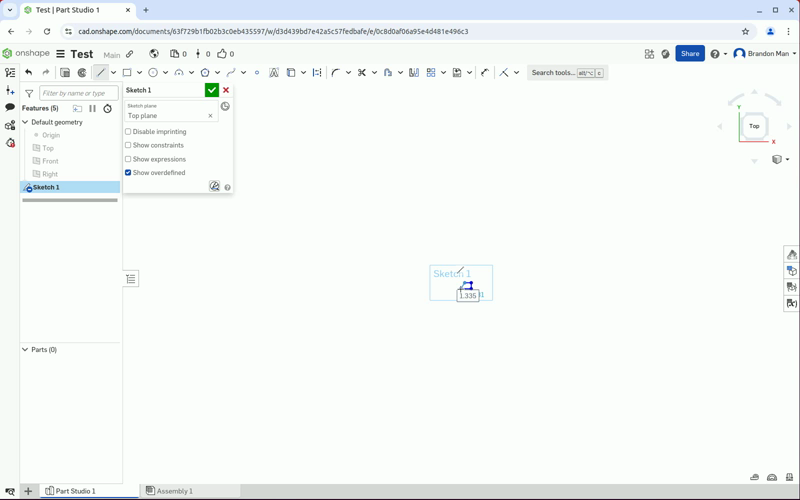
key_up(shift)
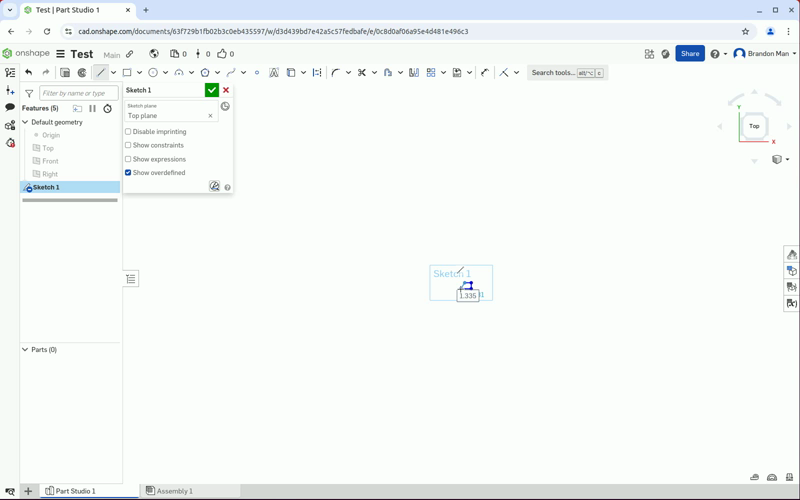
click(460, 288)
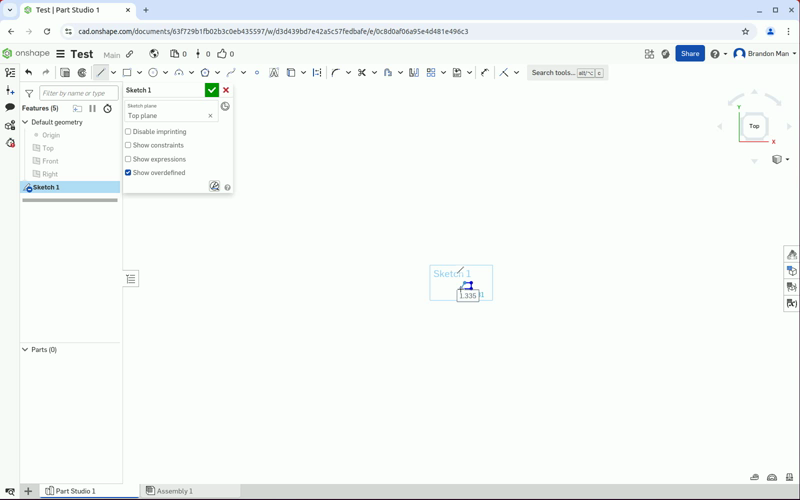
key(esc)
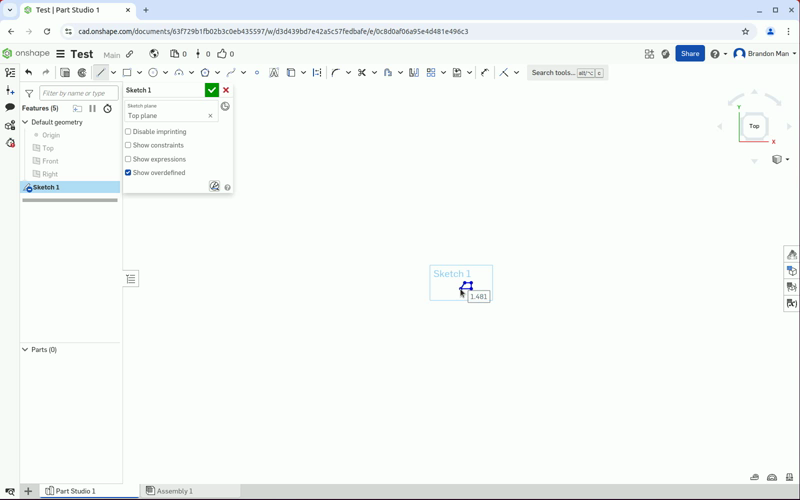
mouse_move(469, 285)
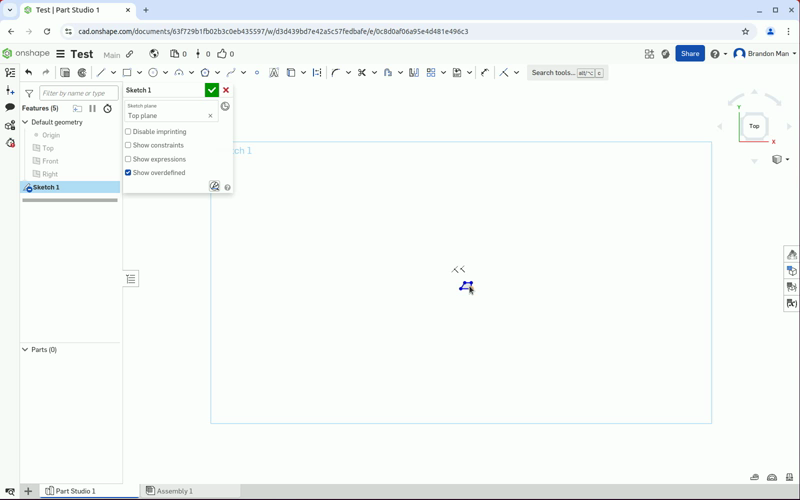
scroll(6)
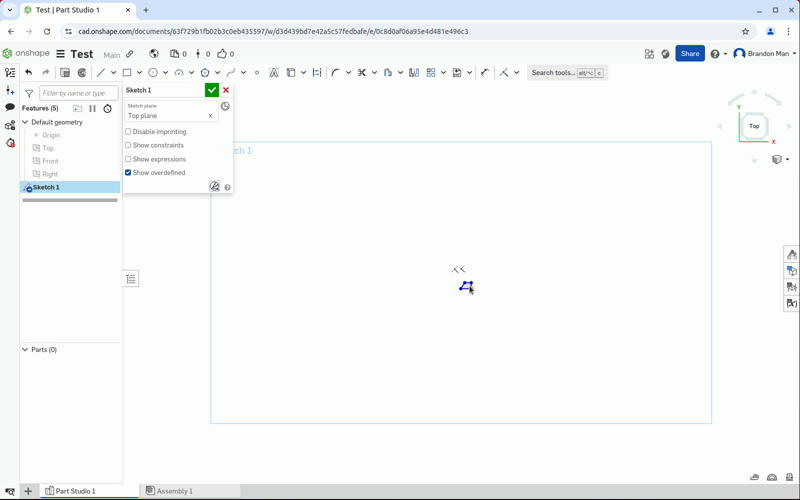
scroll(6)
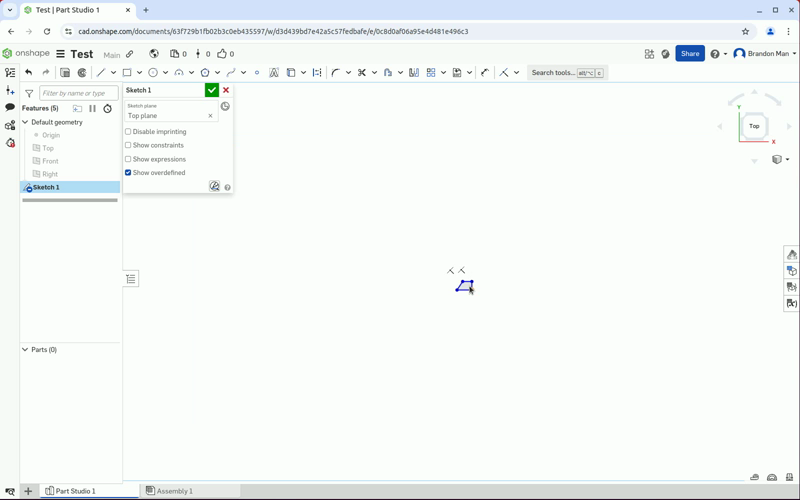
scroll(6)
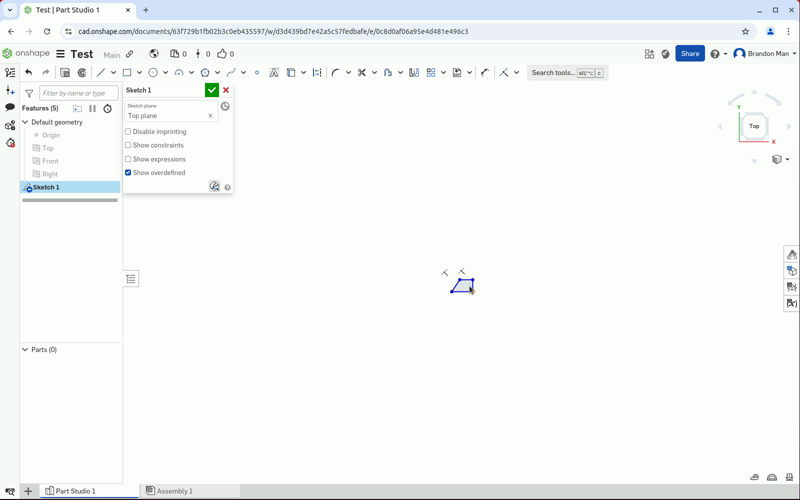
scroll(6)
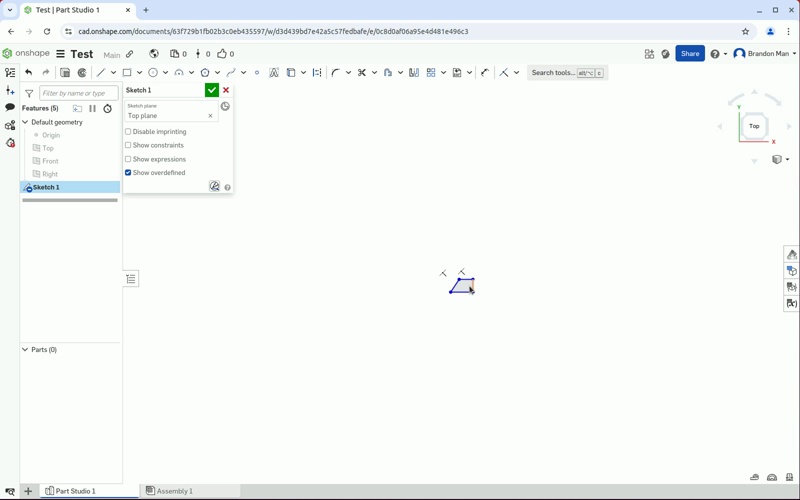
scroll(6)
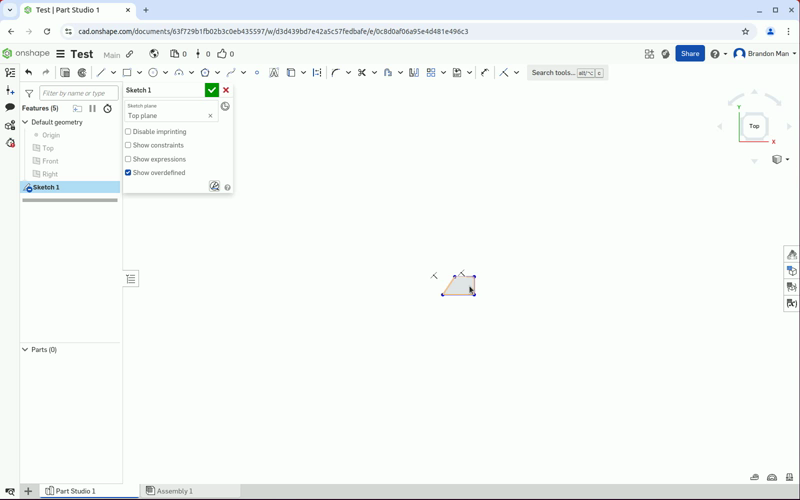
scroll(6)
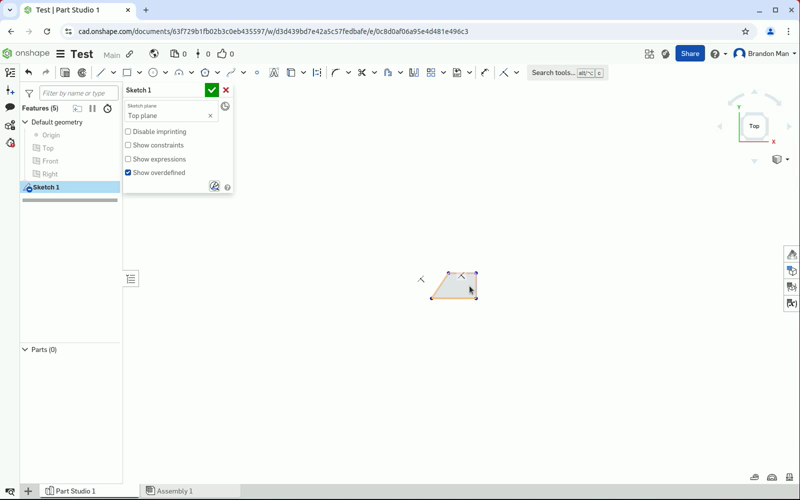
scroll(6)
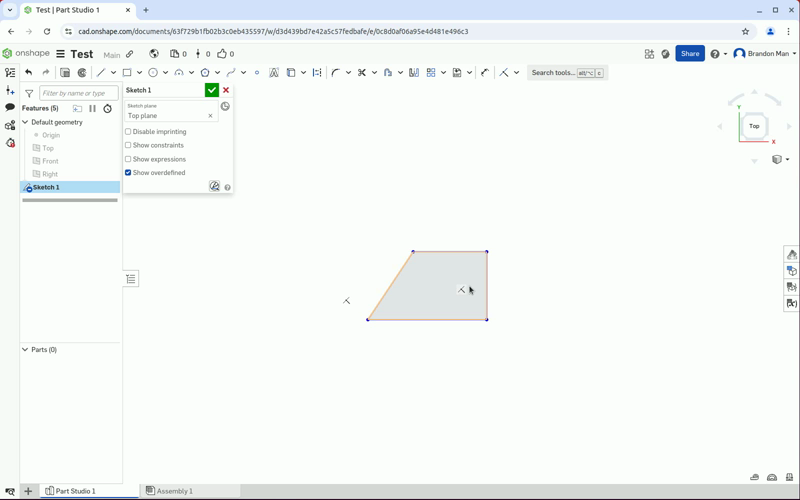
click(469, 285)
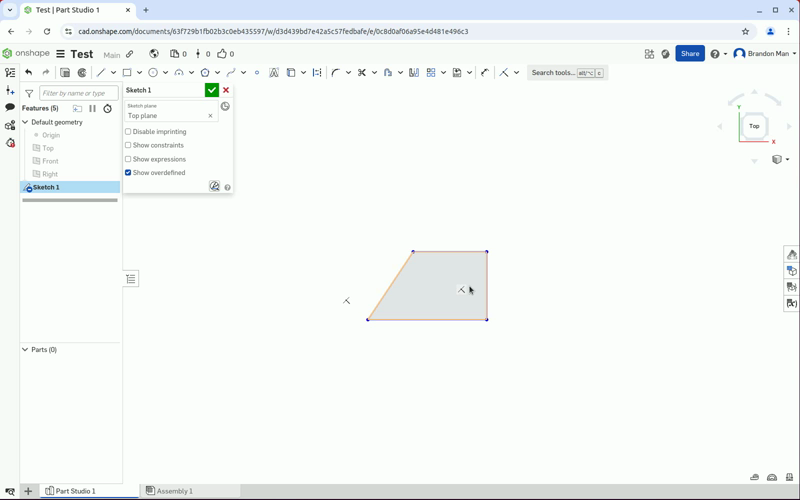
scroll(-6)
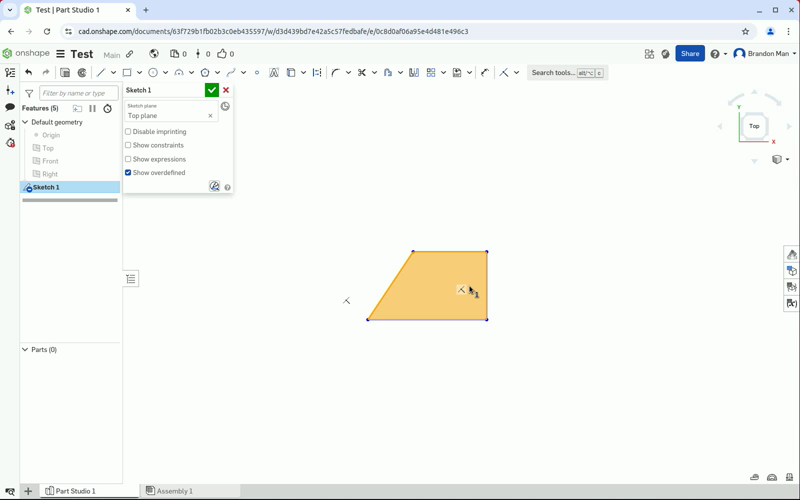
scroll(-6)
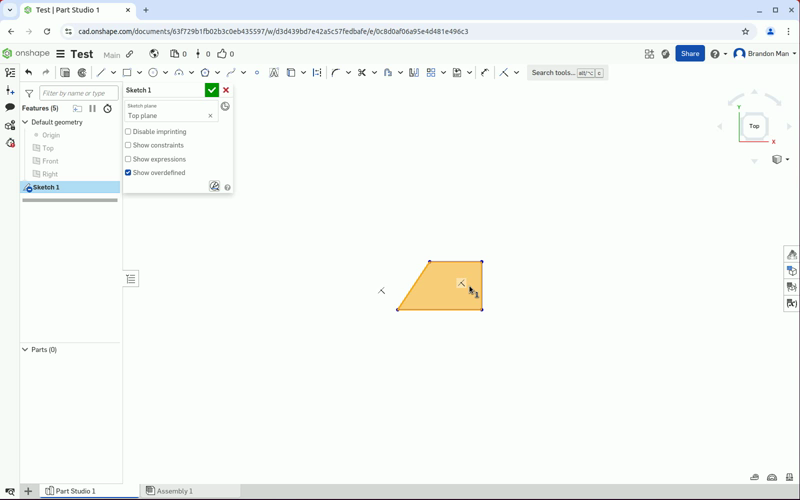
scroll(-6)
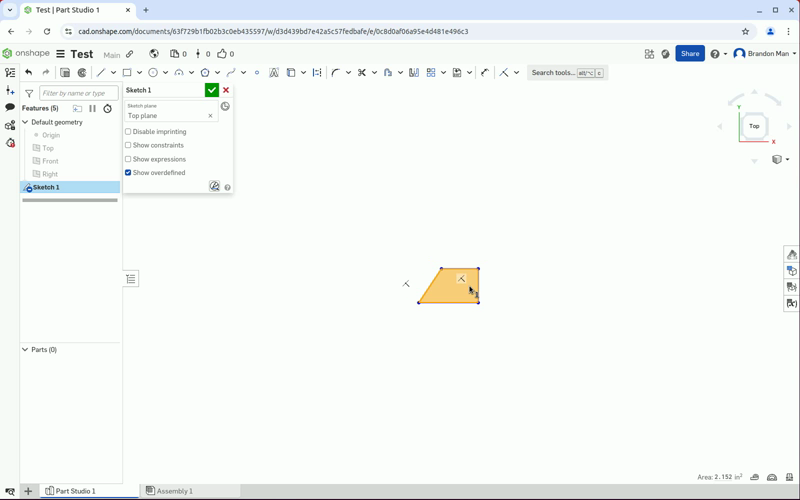
scroll(-6)
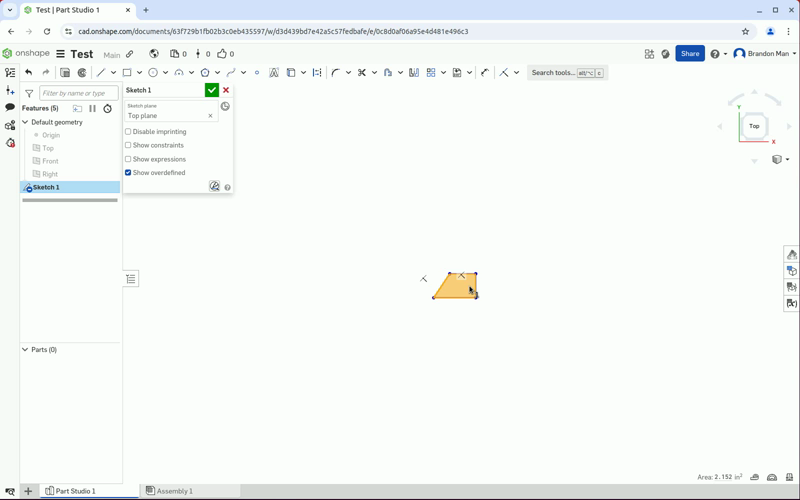
scroll(-6)
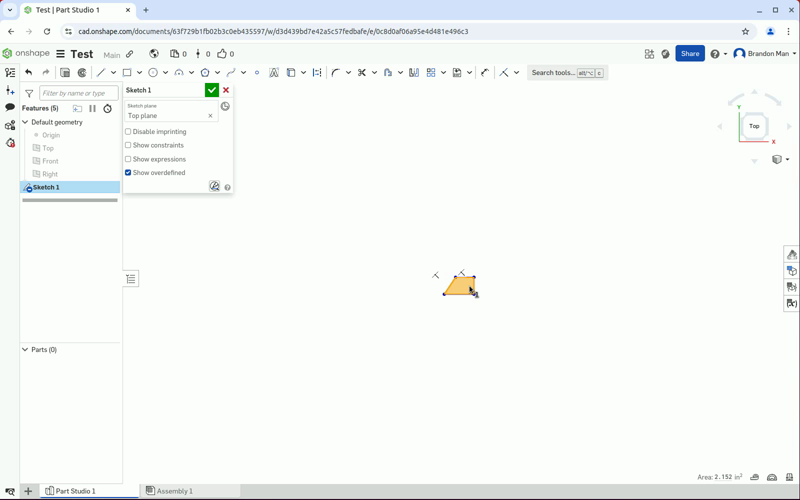
scroll(-6)
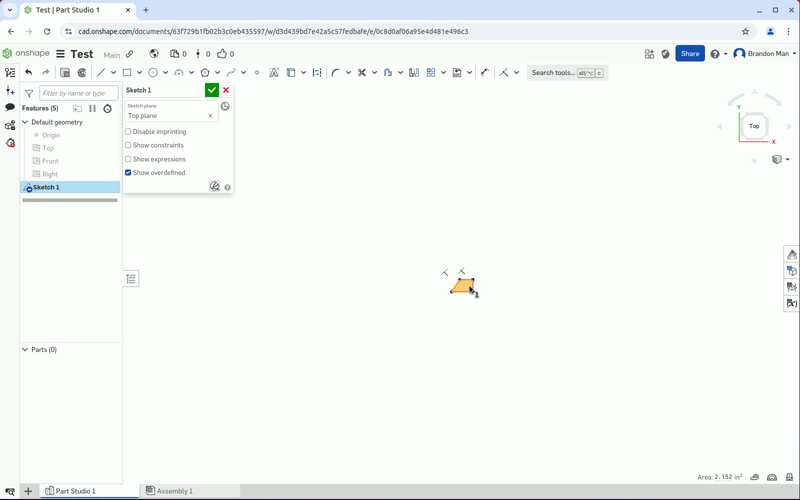
scroll(-6)
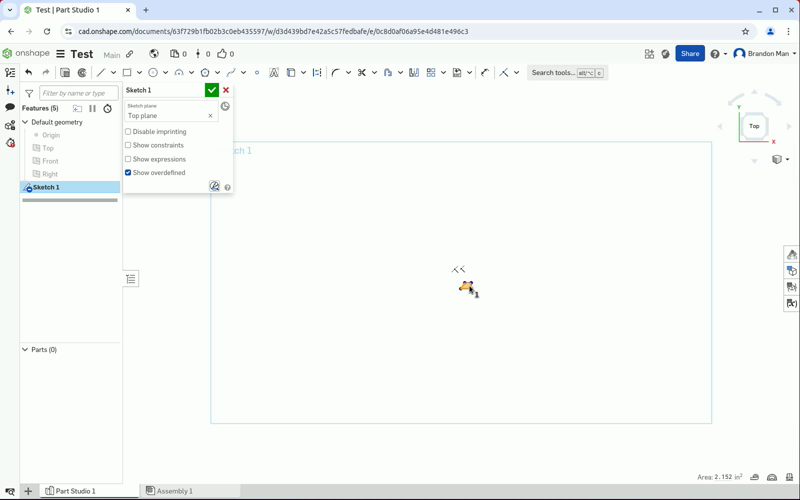
mouse_move(73, 352)
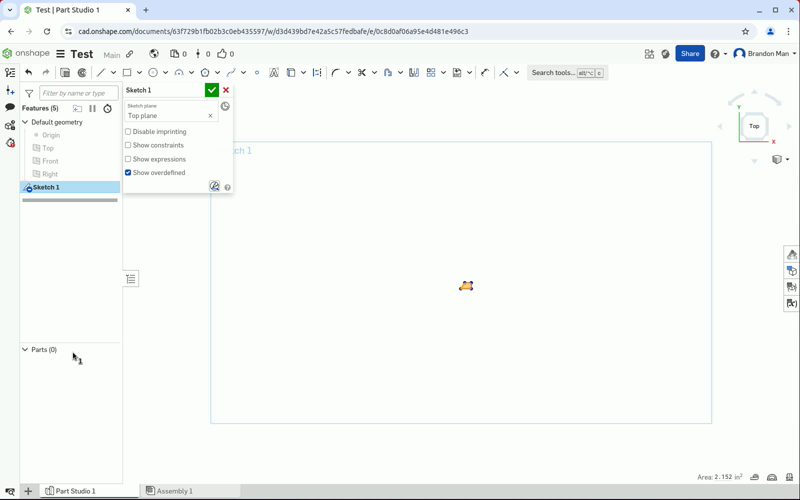
key(shift+y)
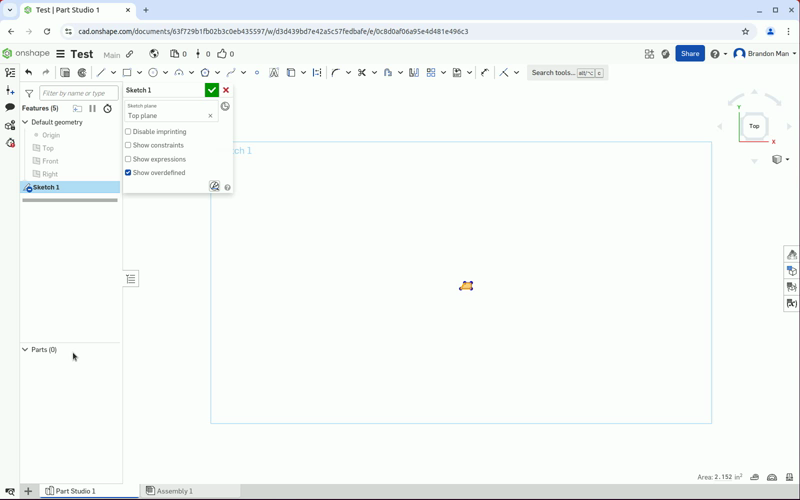
key(shift+e)
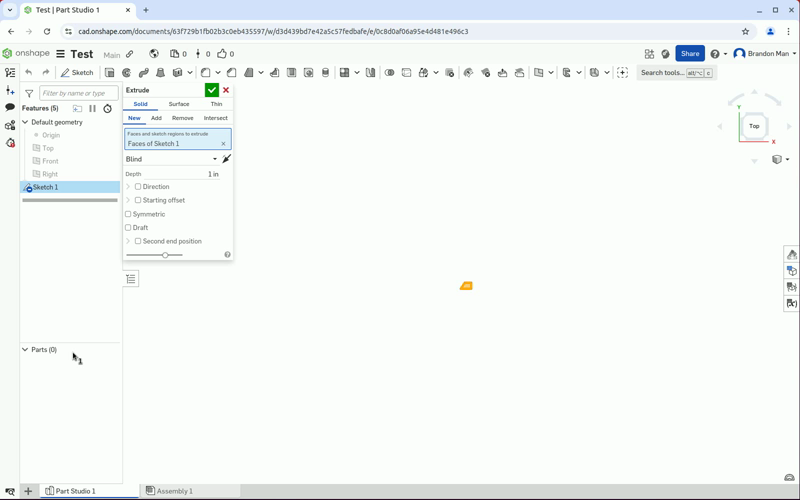
mouse_move(143, 106)
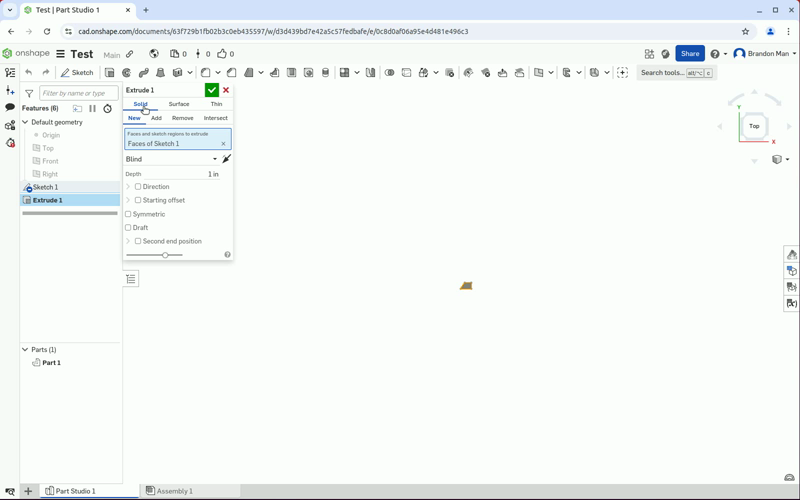
click(143, 106)
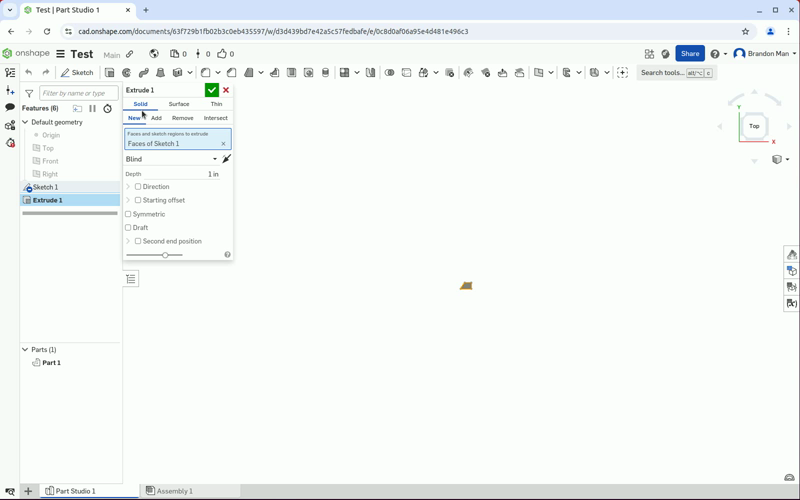
mouse_move(137, 120)
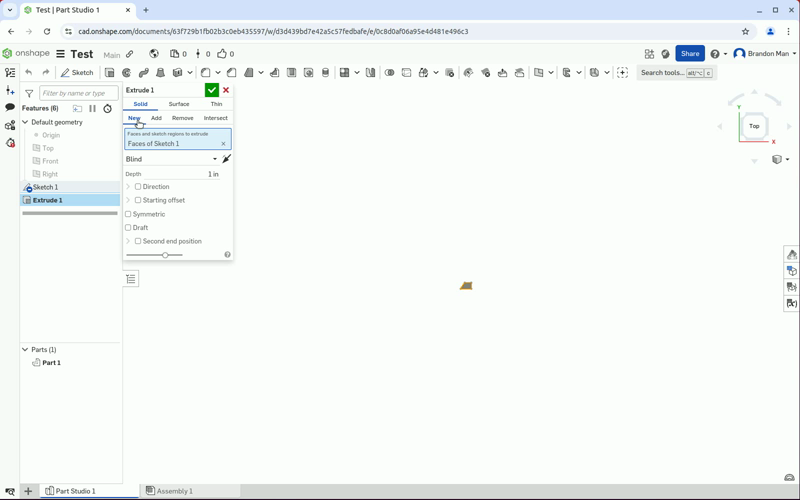
click(137, 120)
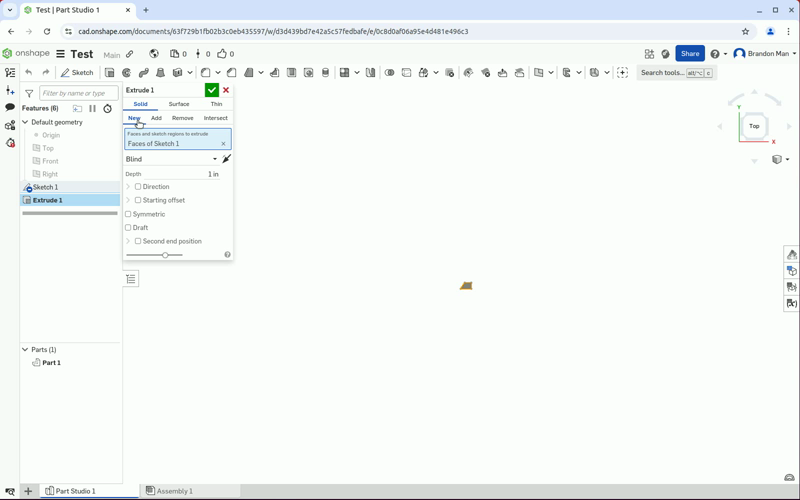
key(tab, 4)
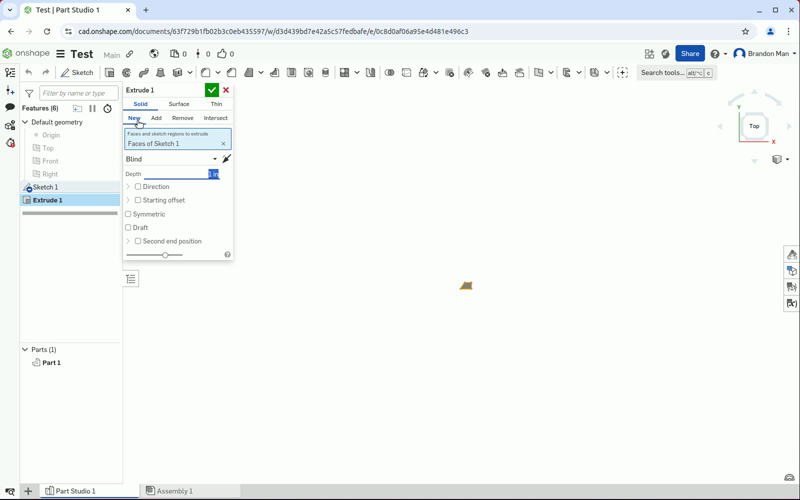
text(0.722)
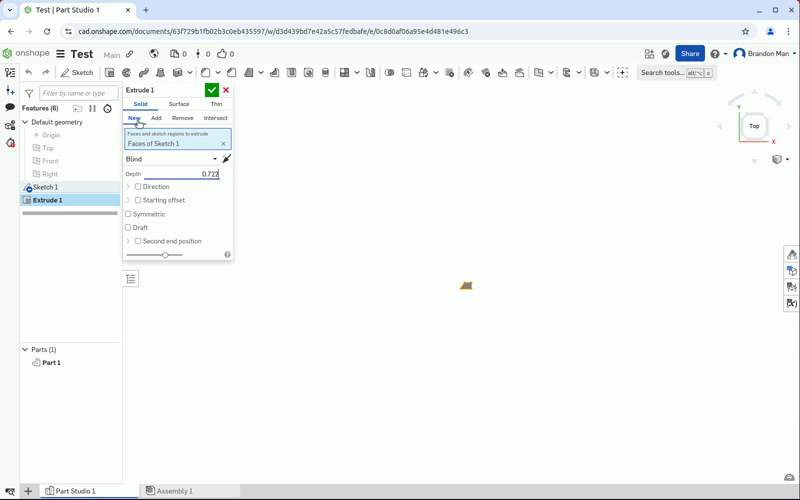
key(enter)
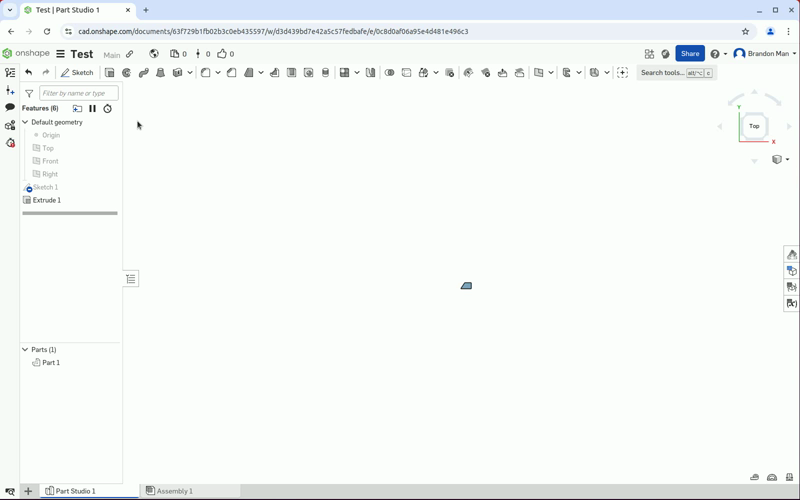
key(shift+h)
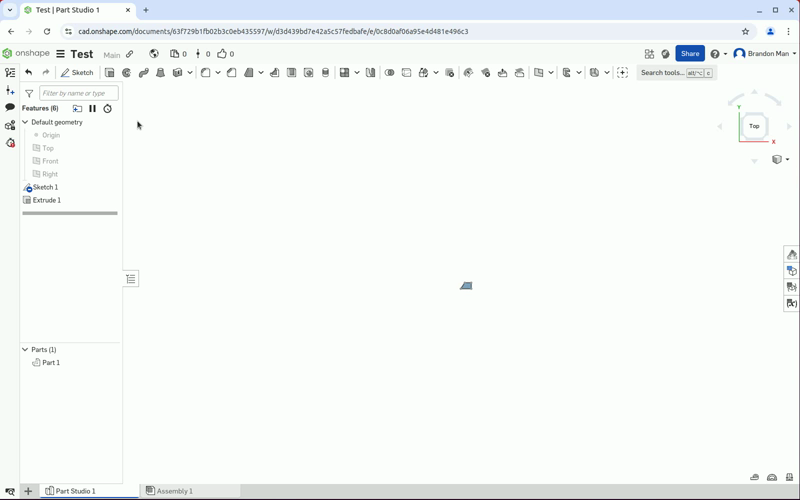
key(shift+h)
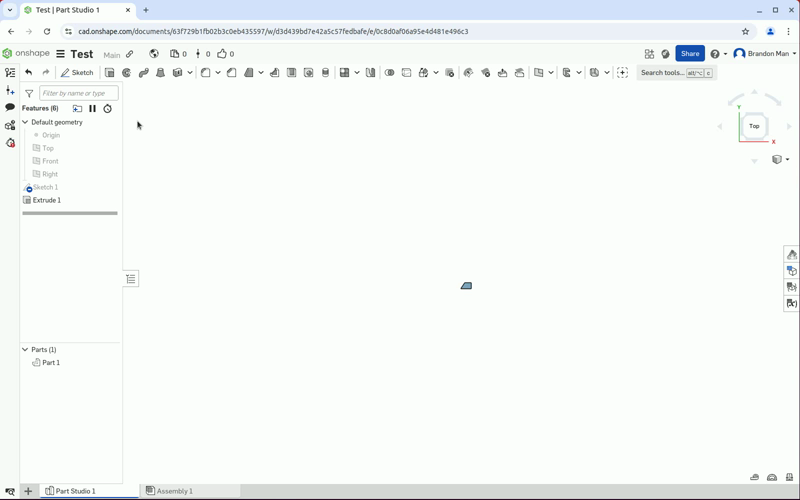
mouse_move(73, 189)
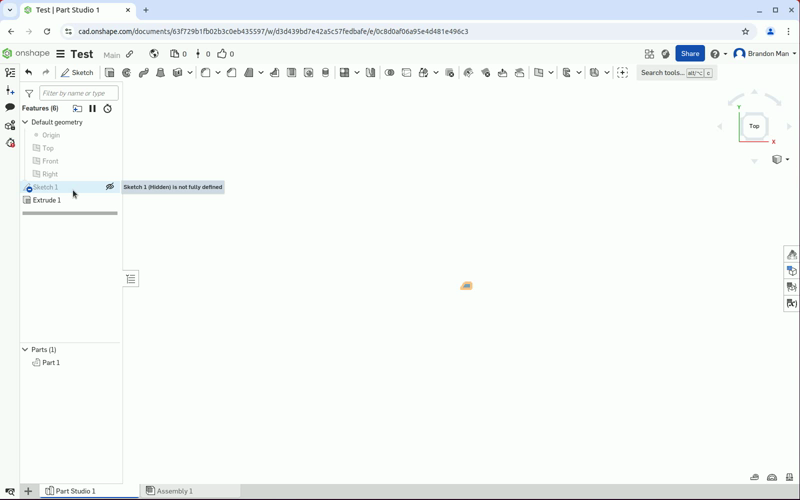
click(73, 189)
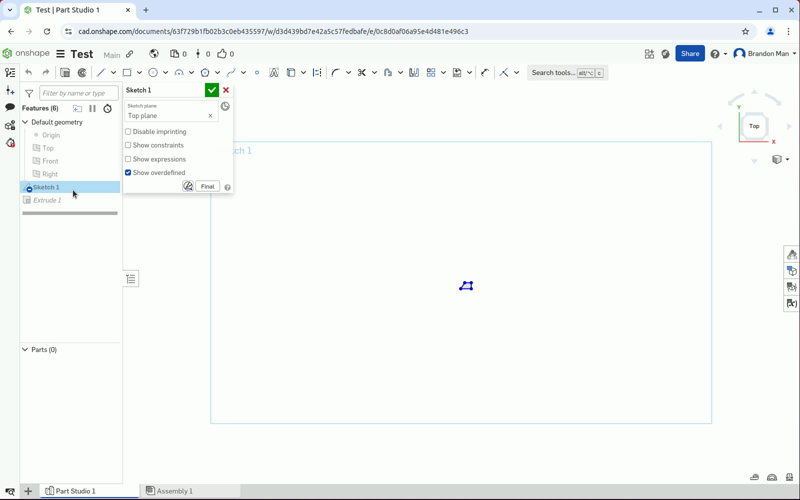
mouse_move(229, 92)
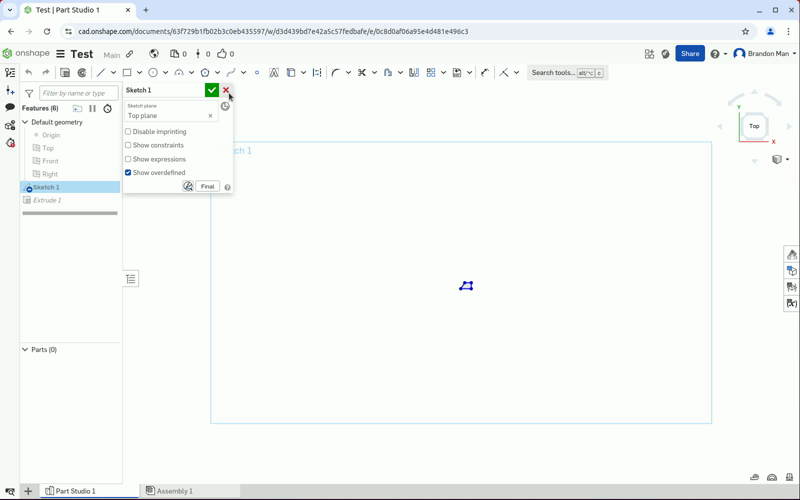
click(229, 92)
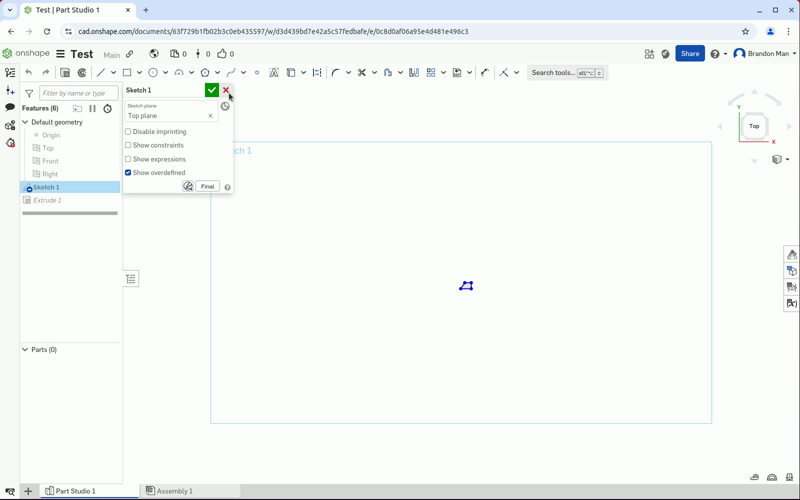
key(shift+s)
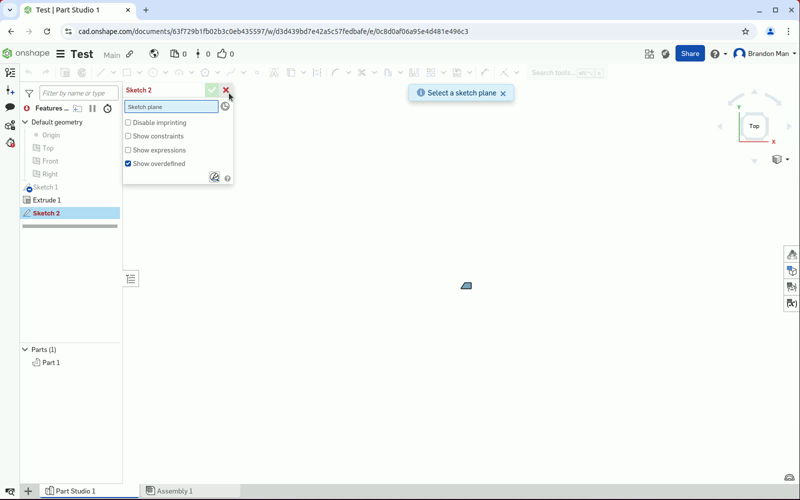
mouse_move(73, 150)
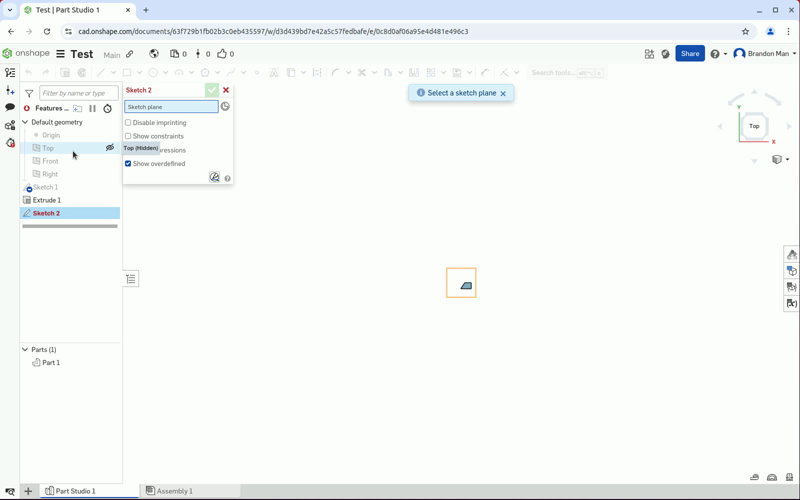
click(73, 150)
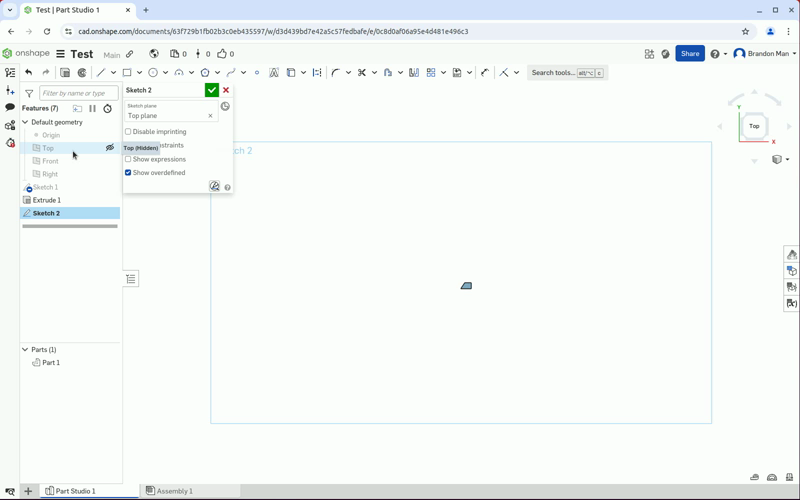
mouse_move(73, 352)
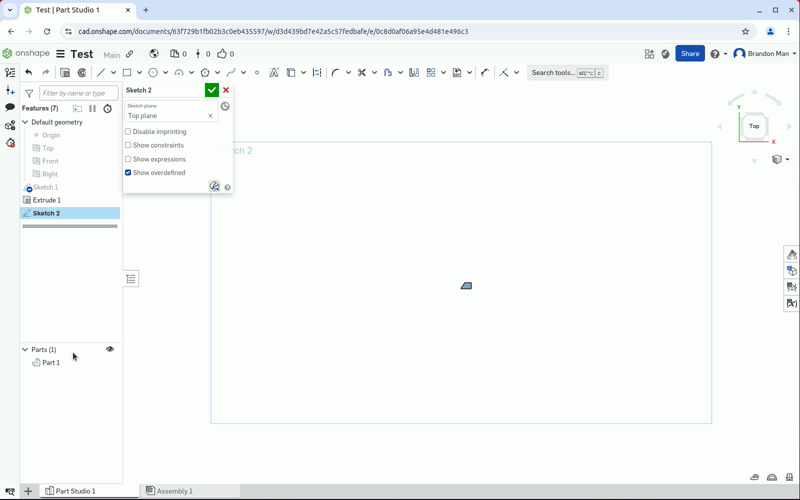
key(y)
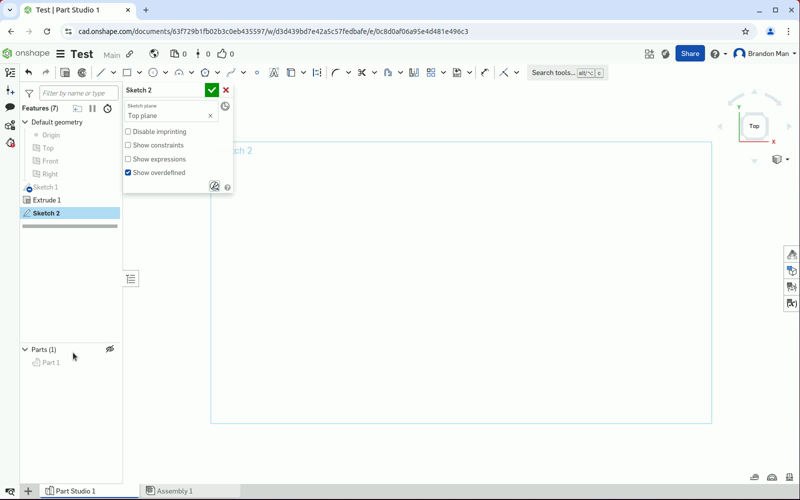
key(l)
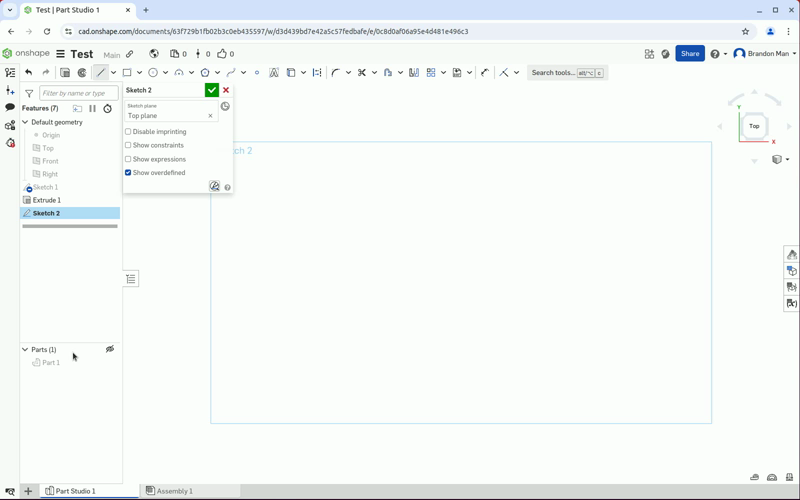
key_down(shift)
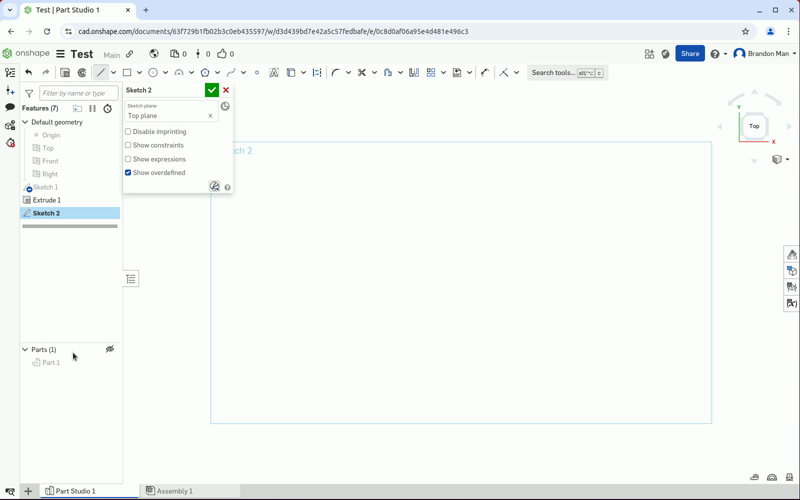
mouse_move(460, 305)
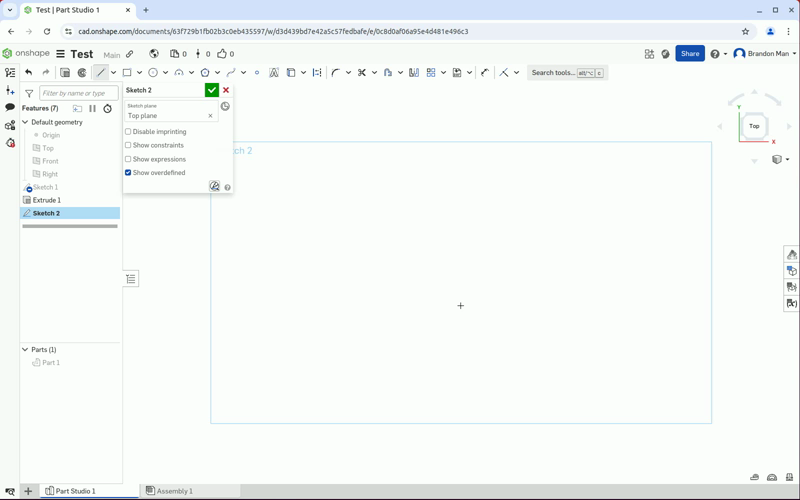
click(460, 305)
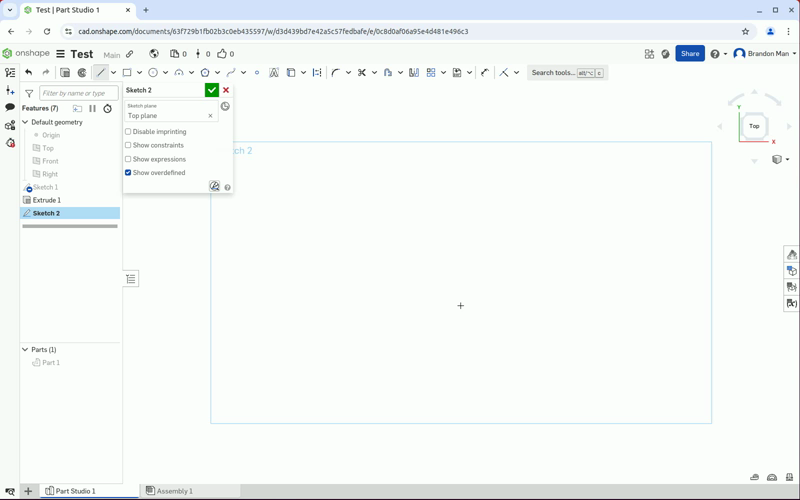
key_up(shift)
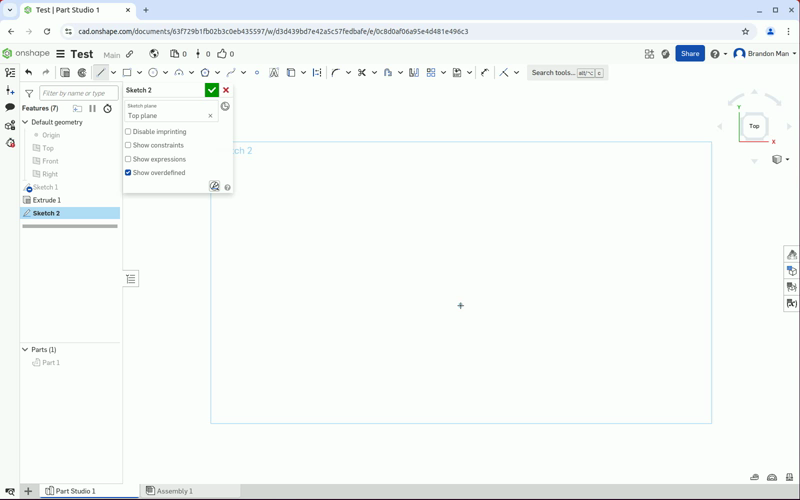
key_down(shift)
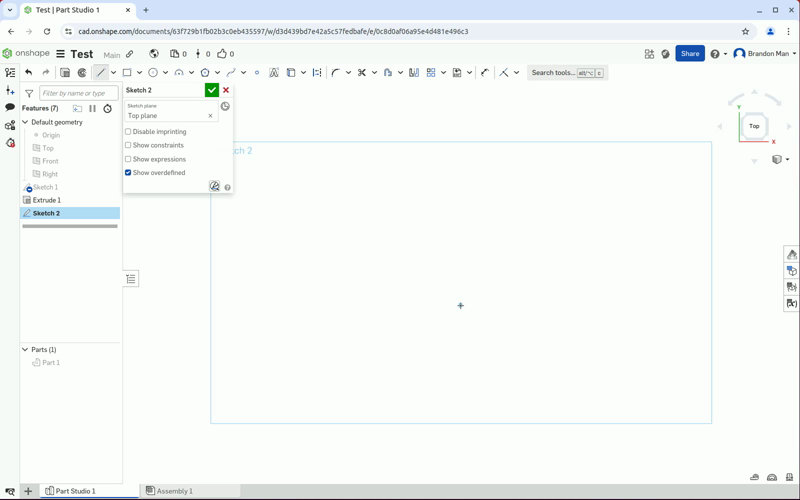
mouse_move(490, 305)
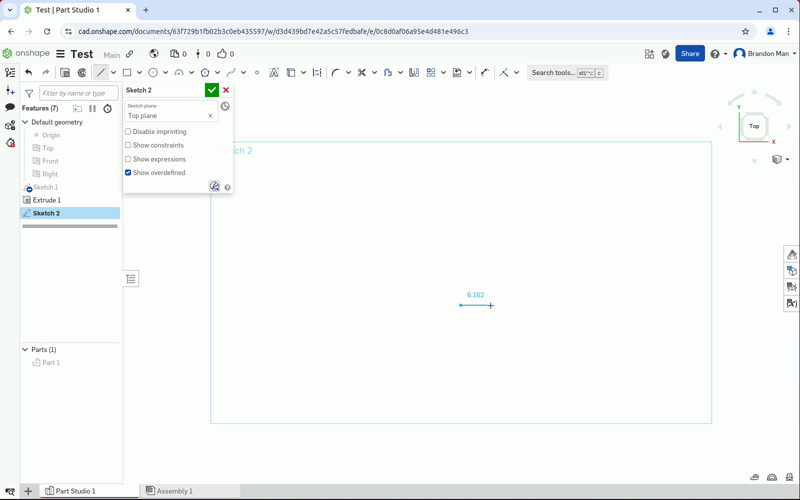
mouse_move(471, 305)
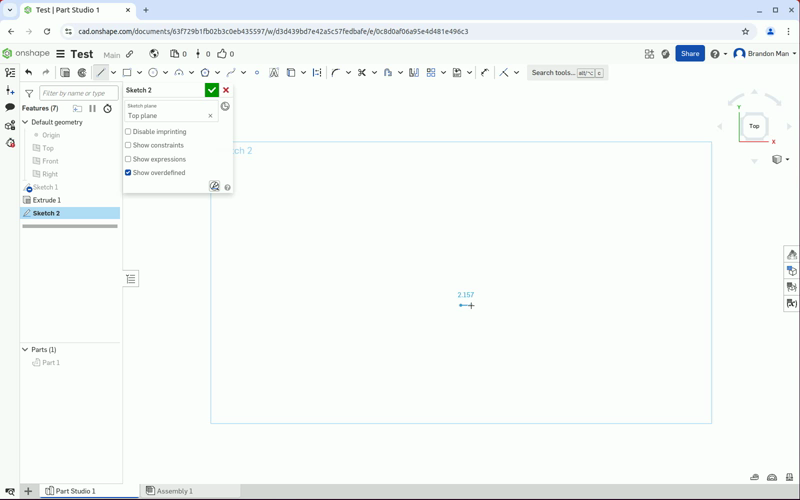
click(471, 305)
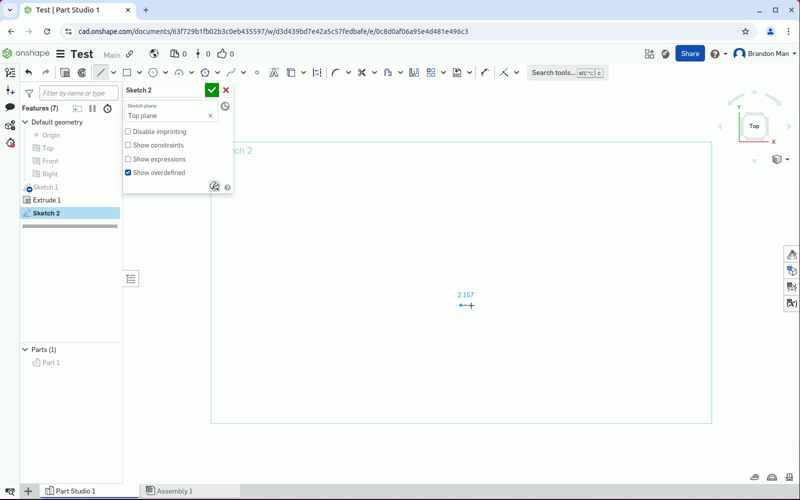
key_up(shift)
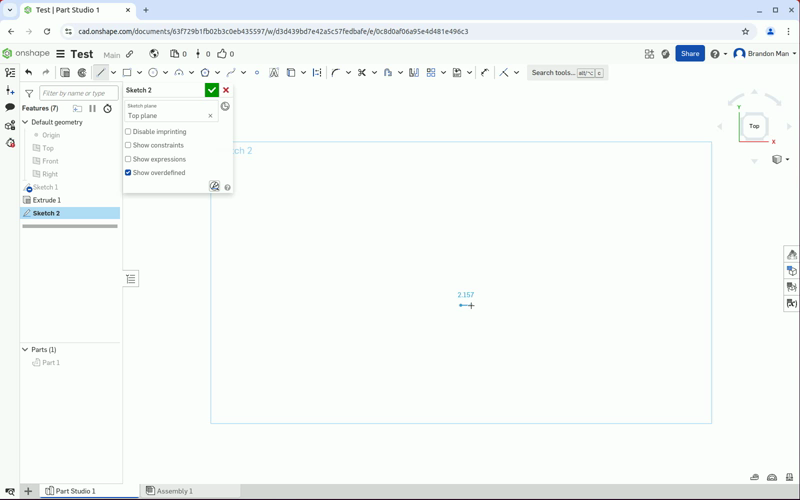
key_down(shift)
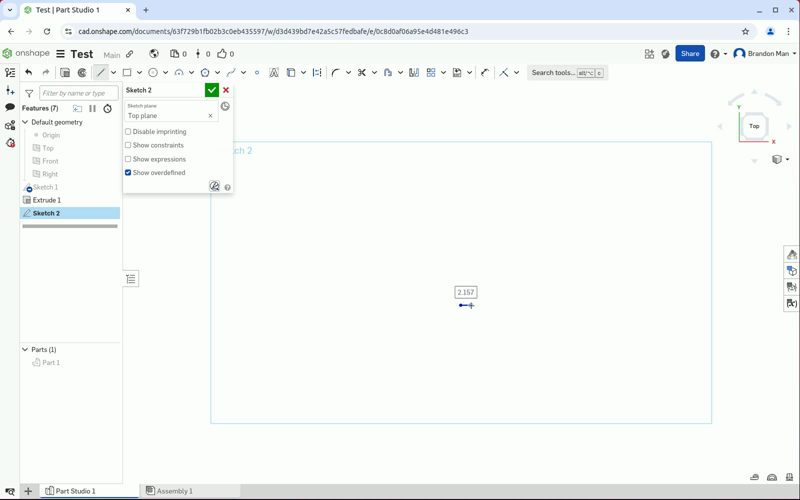
mouse_move(501, 305)
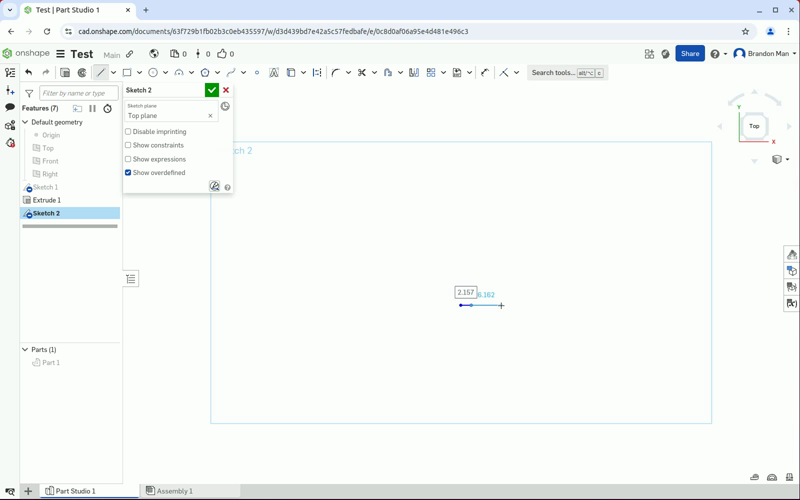
mouse_move(471, 286)
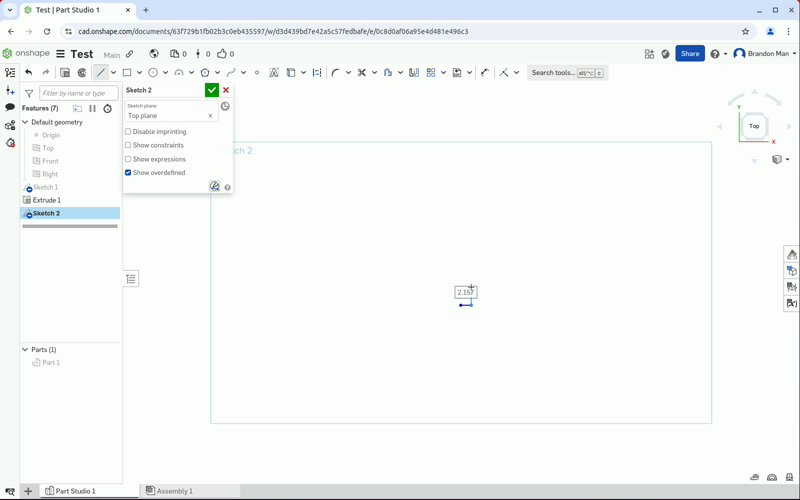
click(471, 286)
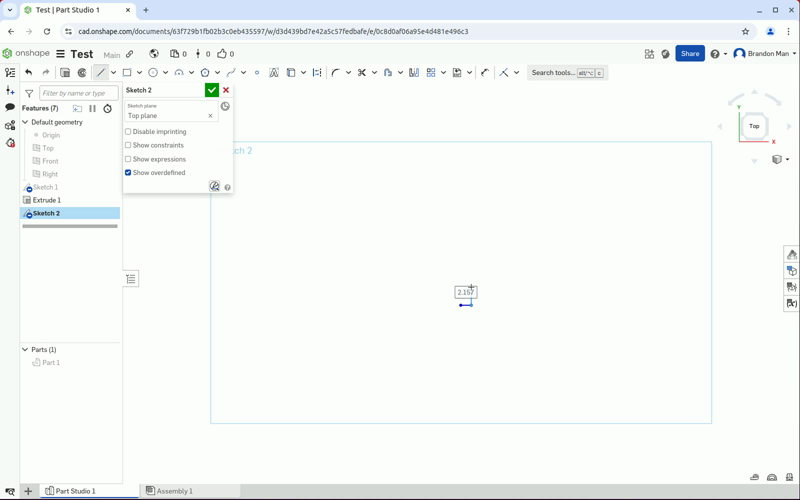
key_up(shift)
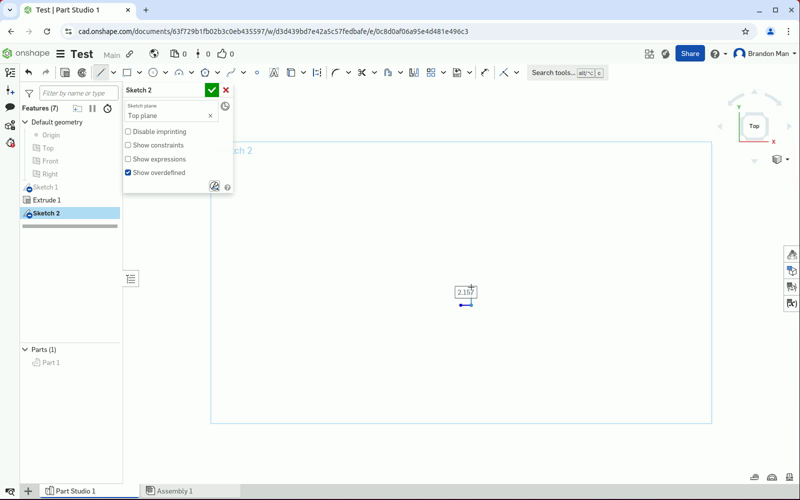
key_down(shift)
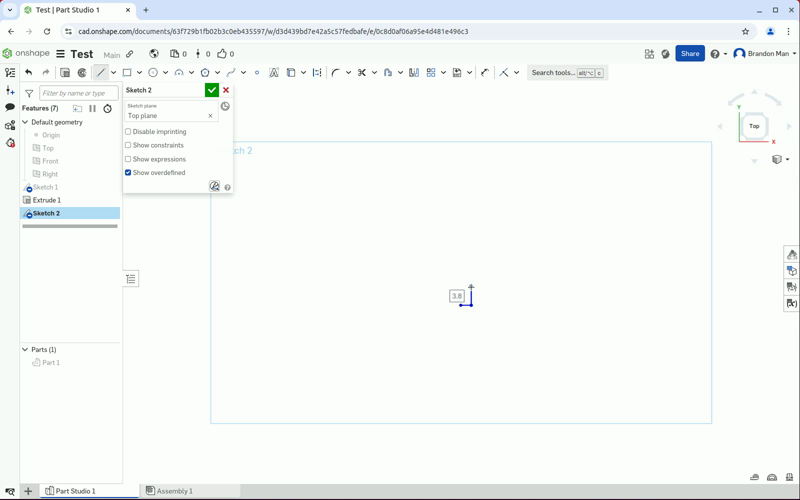
mouse_move(501, 286)
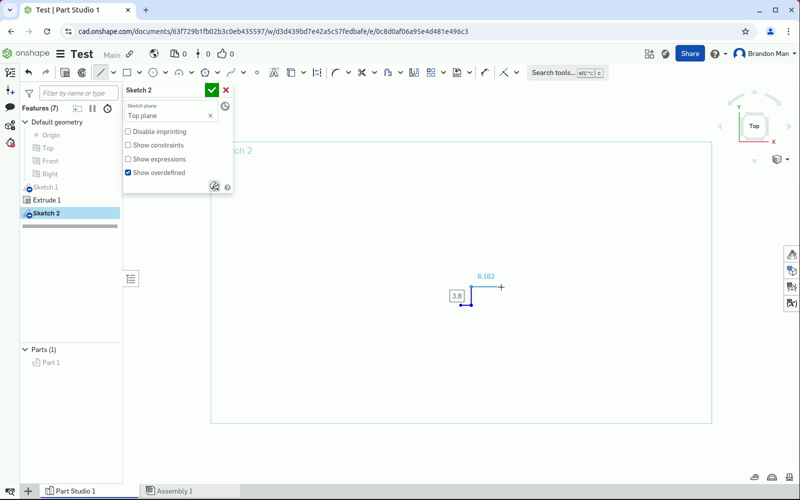
mouse_move(460, 286)
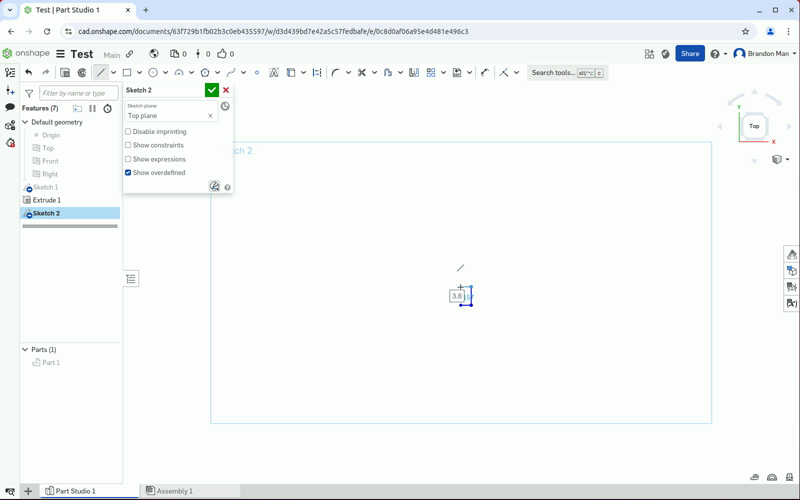
click(460, 286)
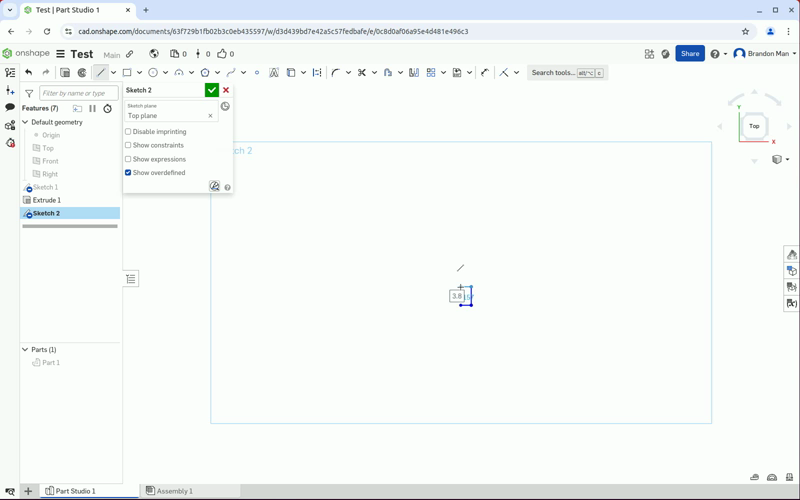
key_up(shift)
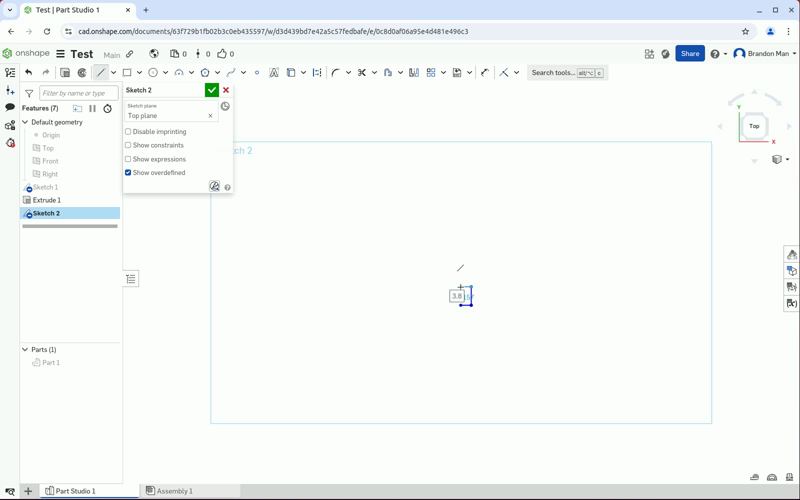
mouse_move(490, 286)
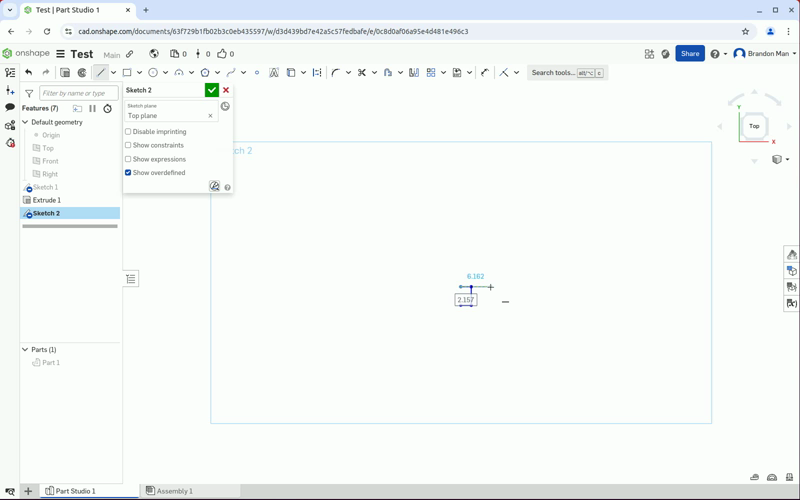
key_down(shift)
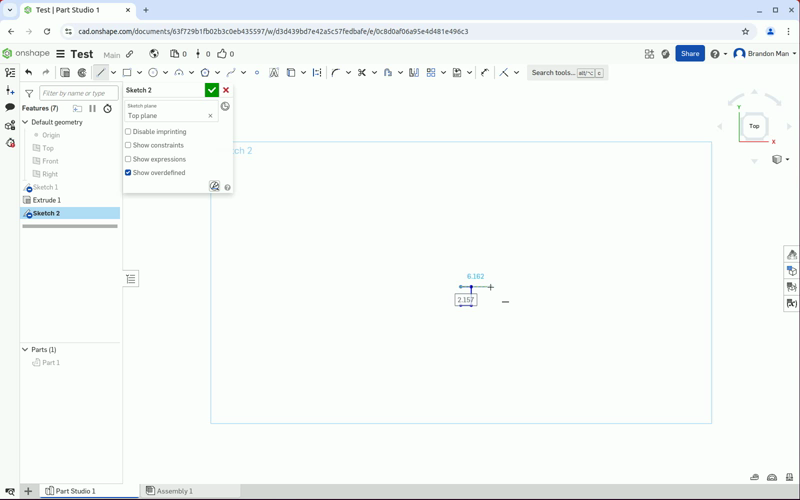
mouse_move(460, 305)
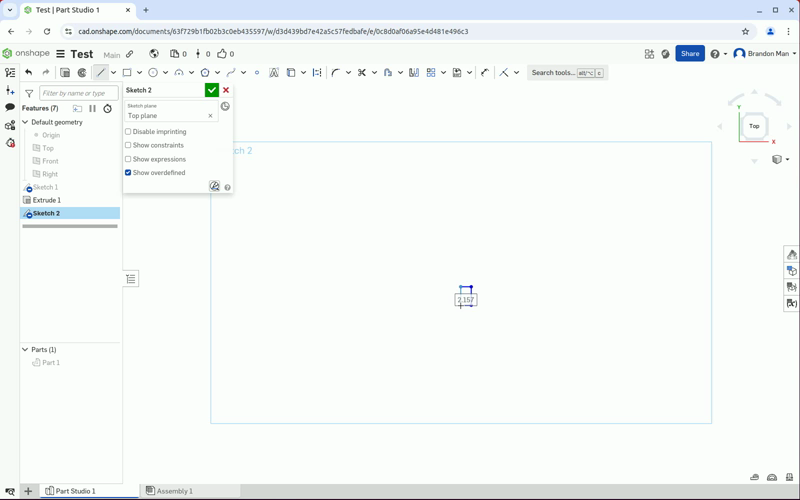
key_up(shift)
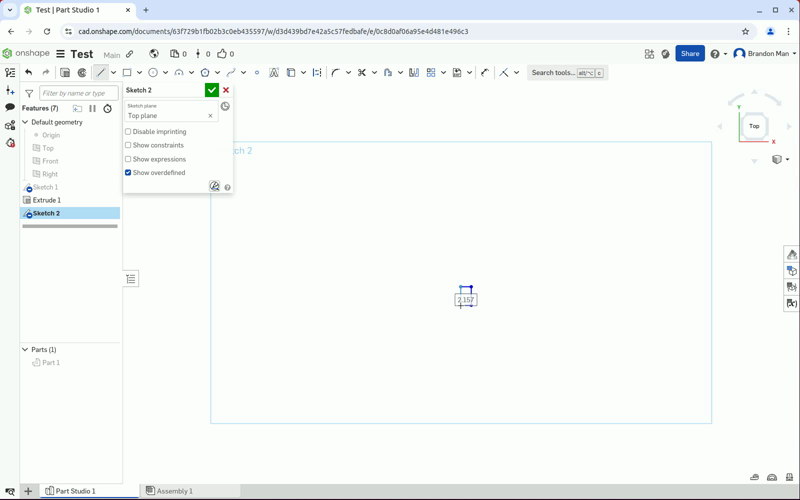
click(460, 305)
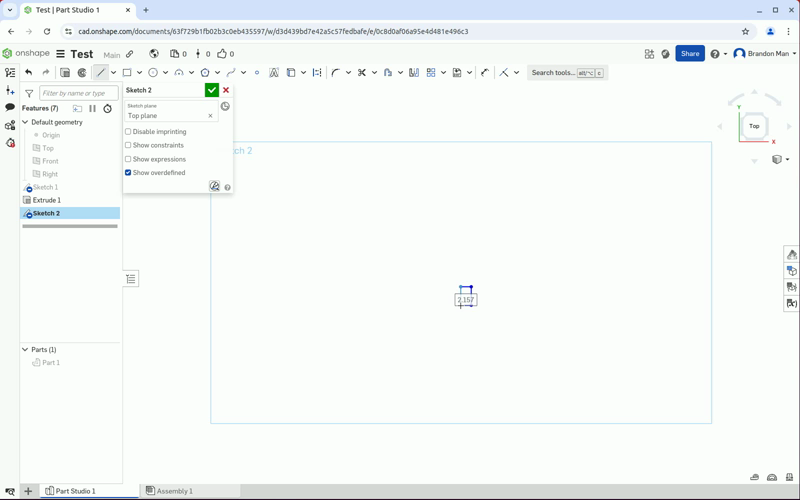
key(esc)
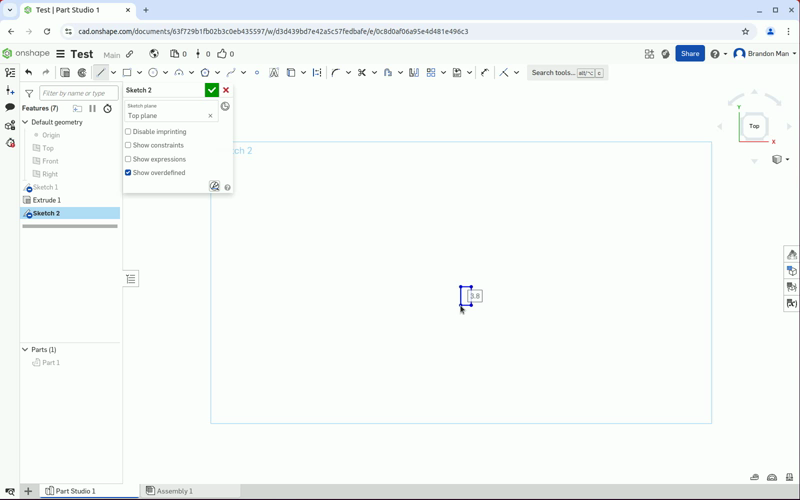
mouse_move(466, 295)
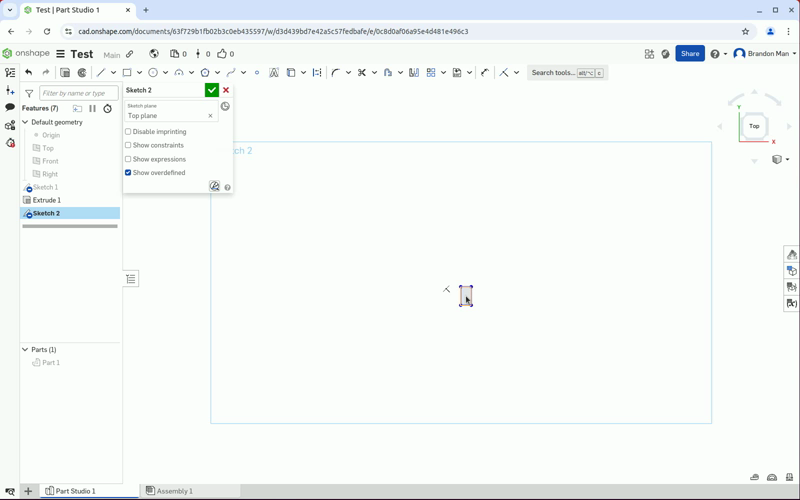
scroll(6)
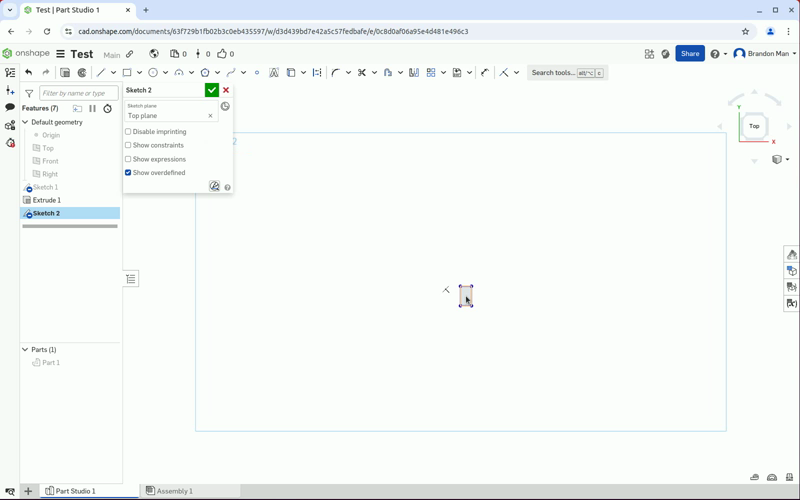
scroll(6)
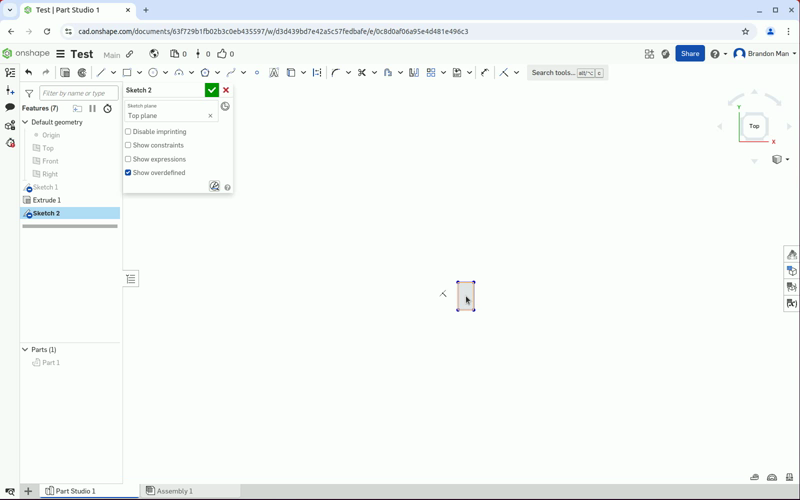
scroll(6)
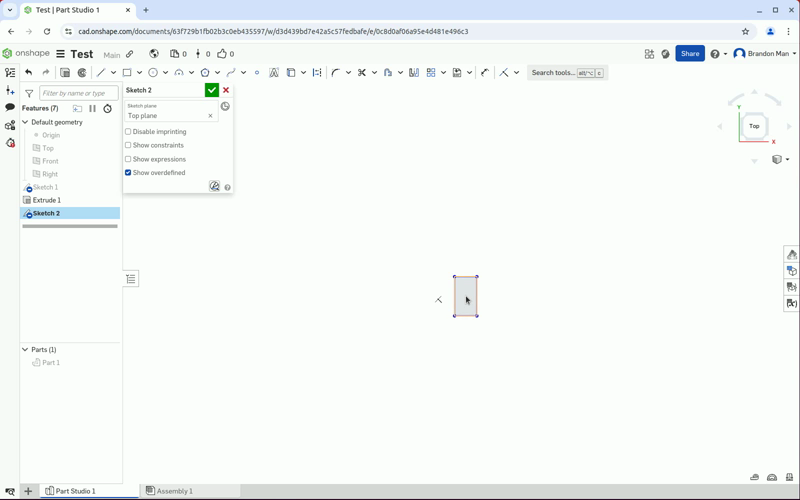
scroll(6)
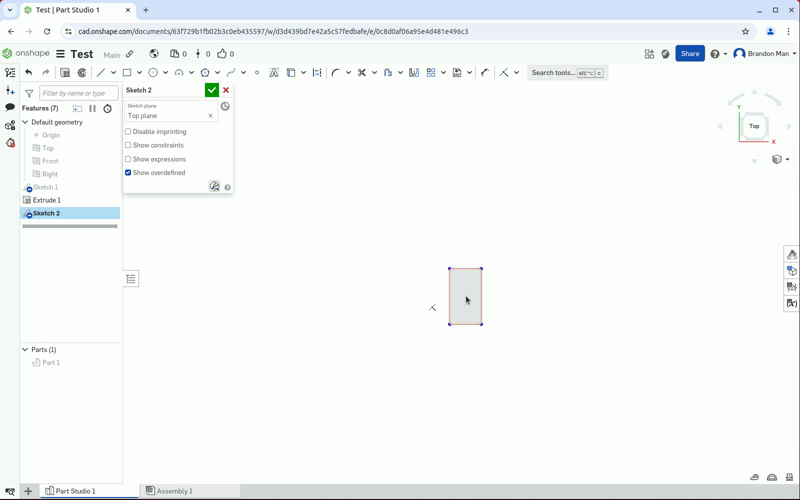
scroll(6)
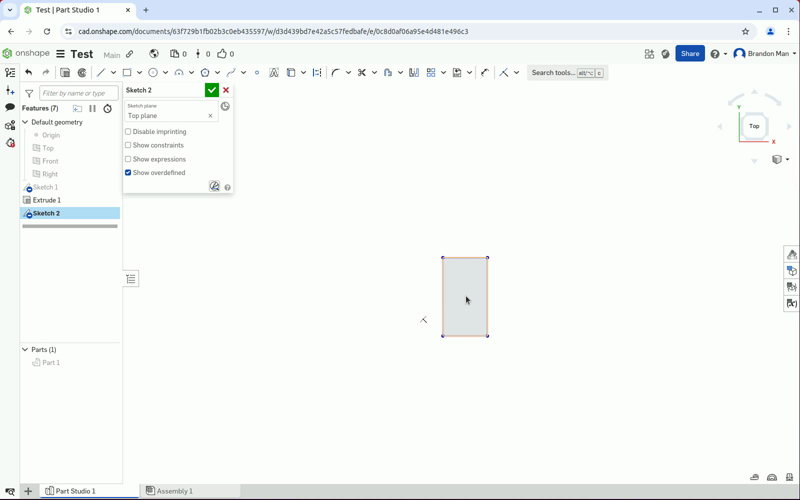
scroll(6)
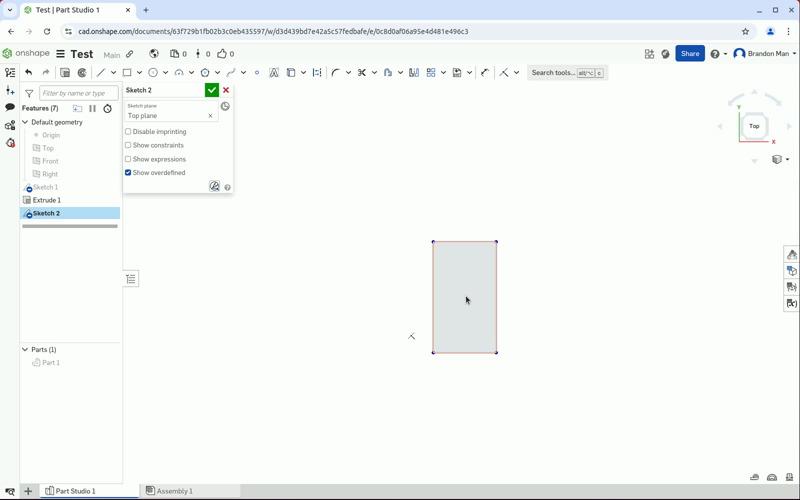
scroll(6)
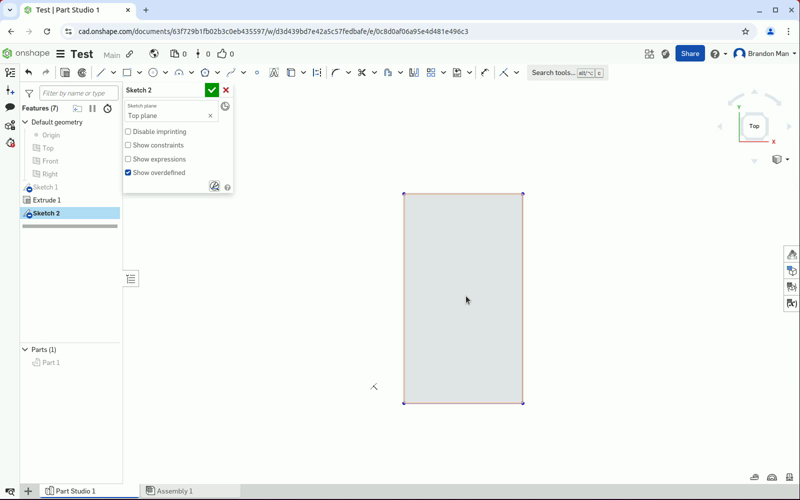
click(466, 295)
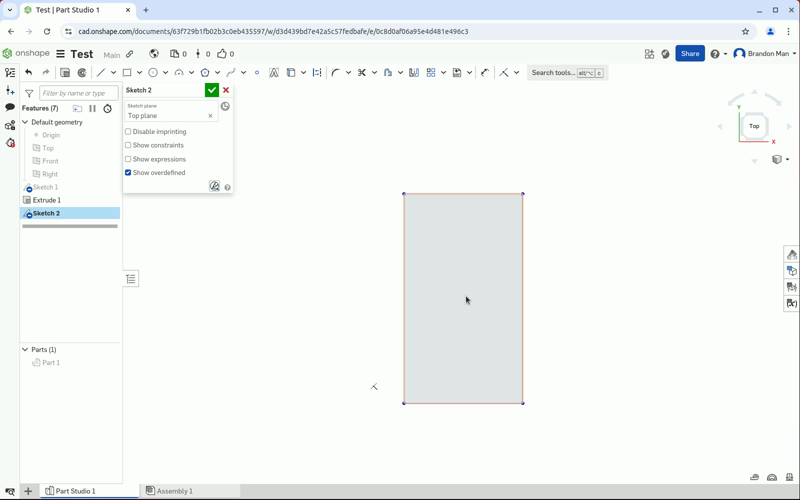
scroll(-6)
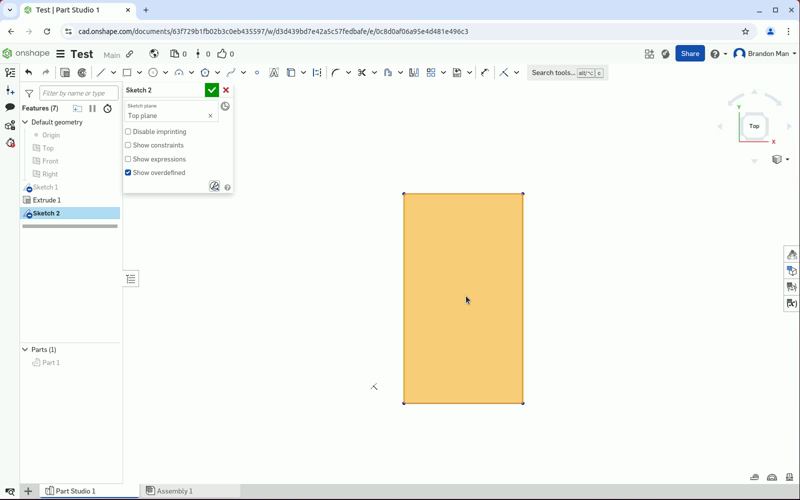
scroll(-6)
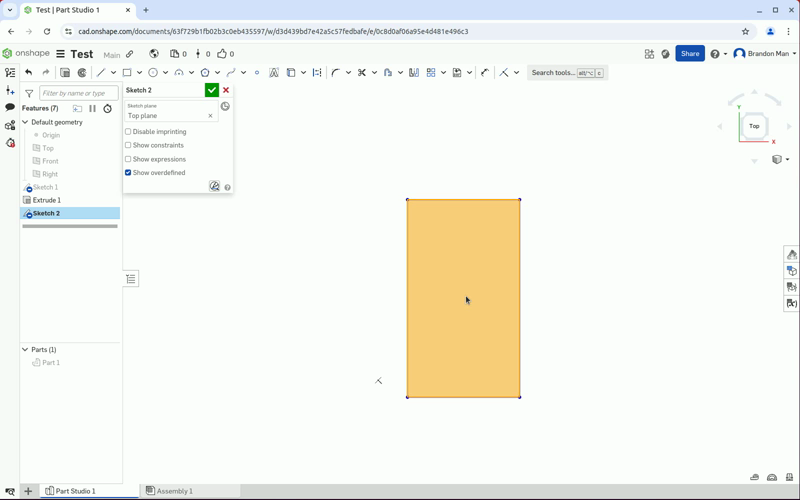
scroll(-6)
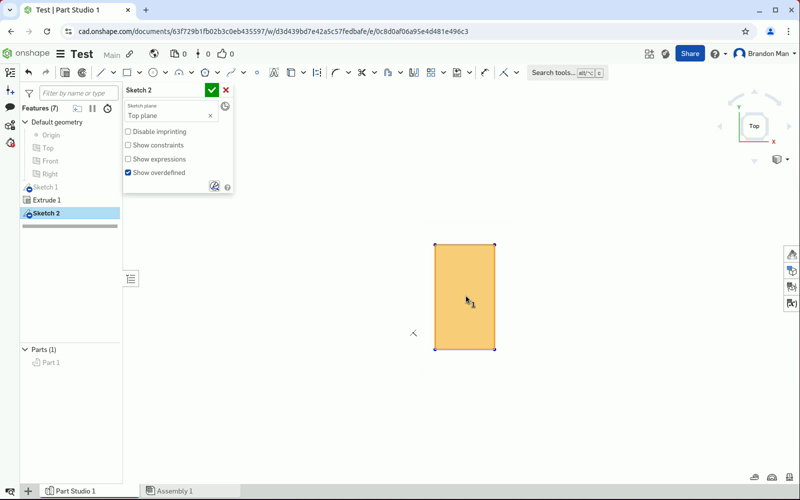
scroll(-6)
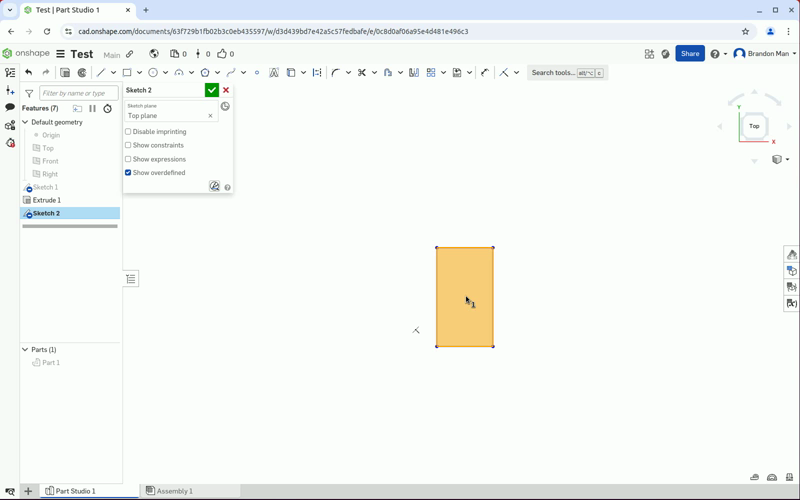
scroll(-6)
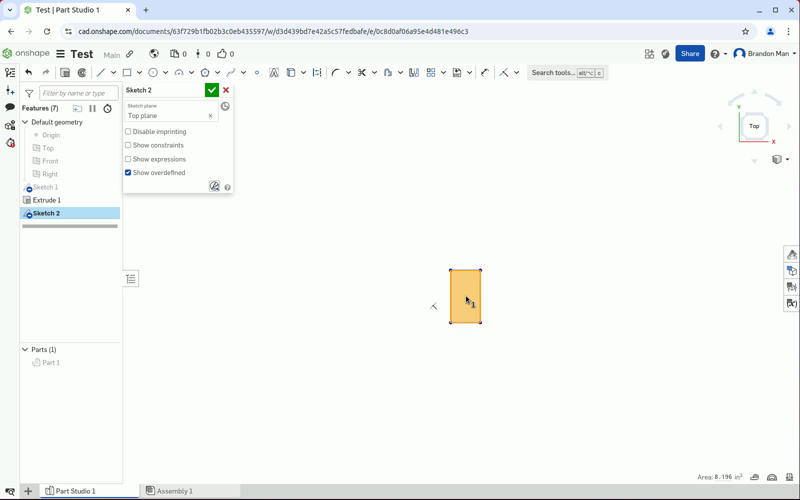
scroll(-6)
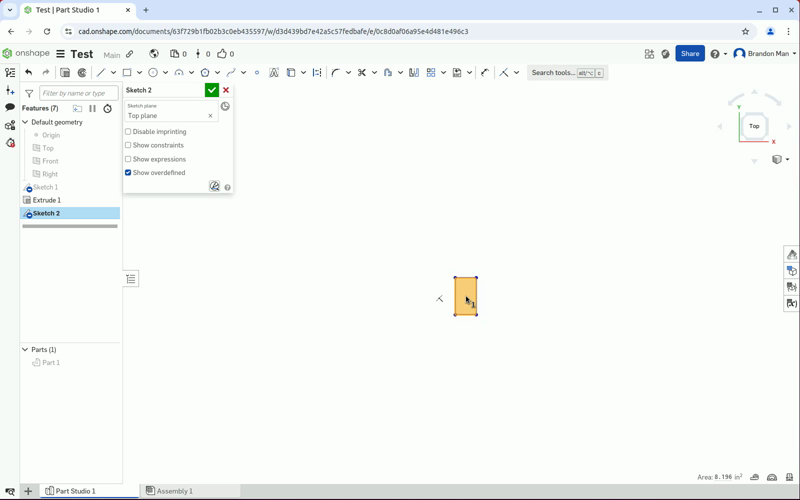
scroll(-6)
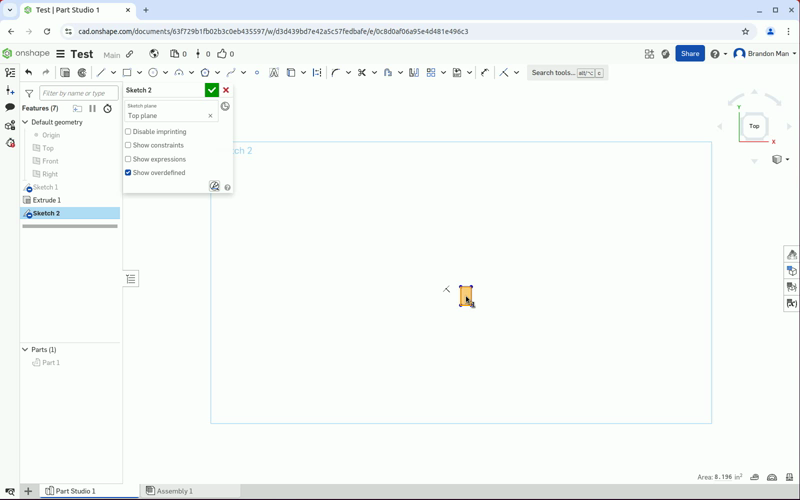
mouse_move(73, 352)
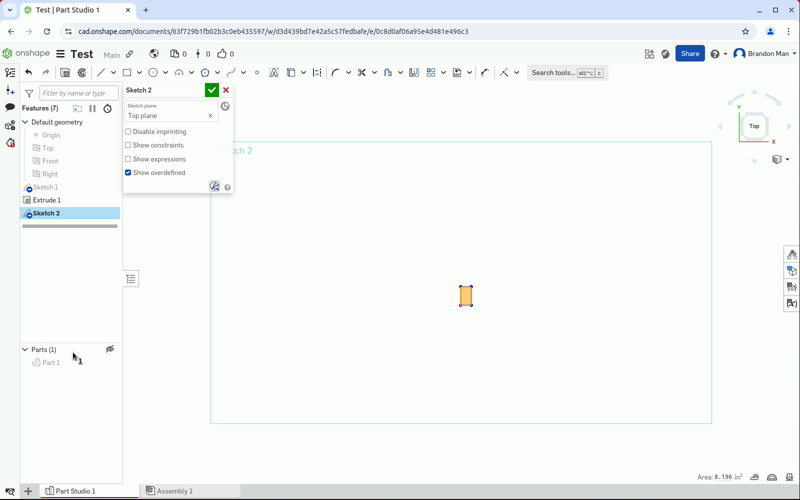
key(shift+y)
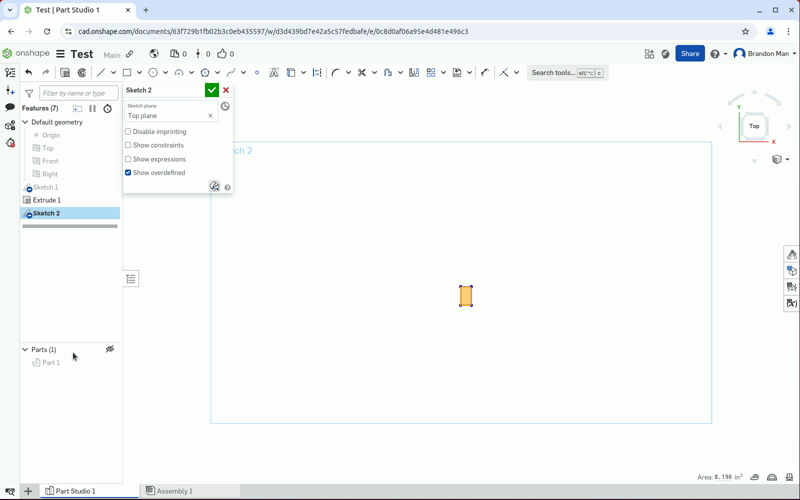
key(shift+e)
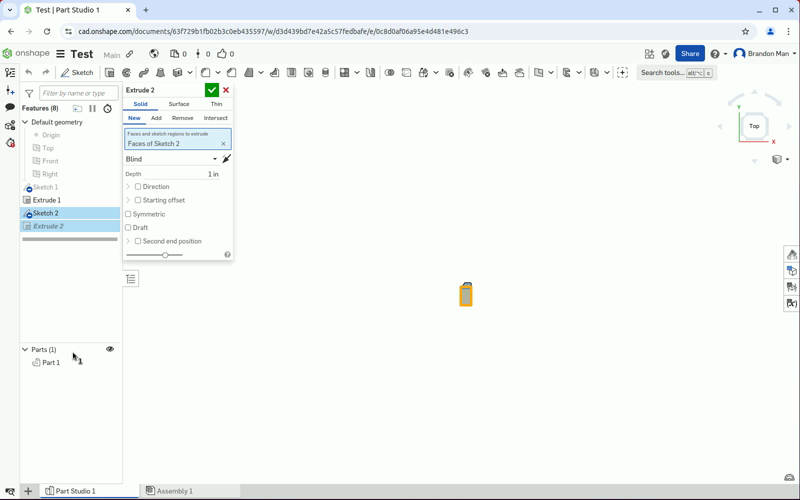
mouse_move(143, 106)
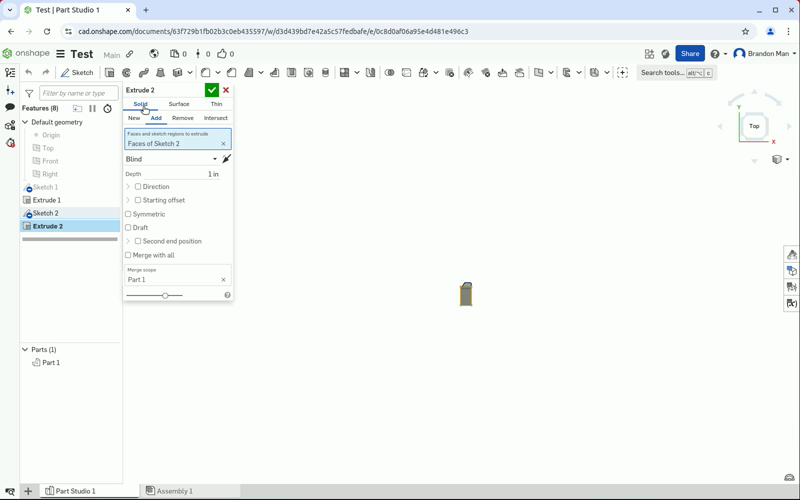
click(143, 106)
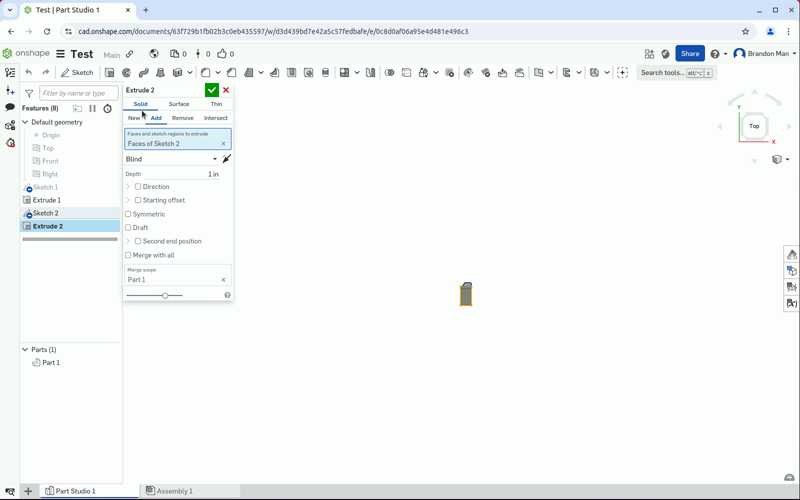
mouse_move(137, 120)
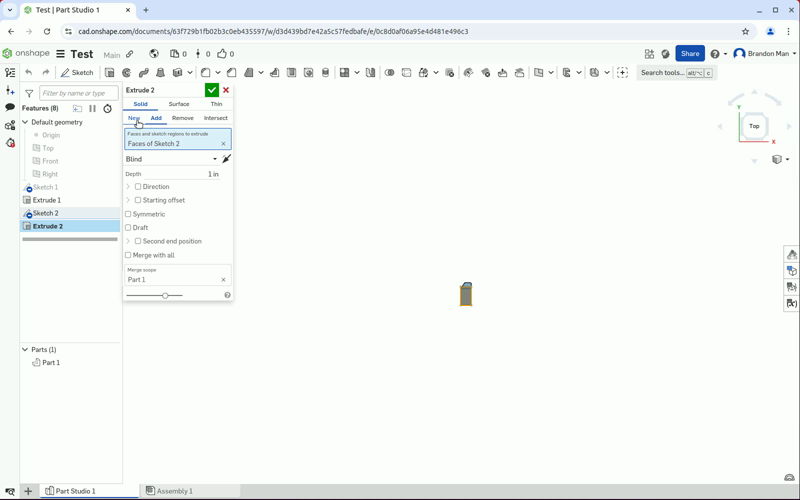
click(137, 120)
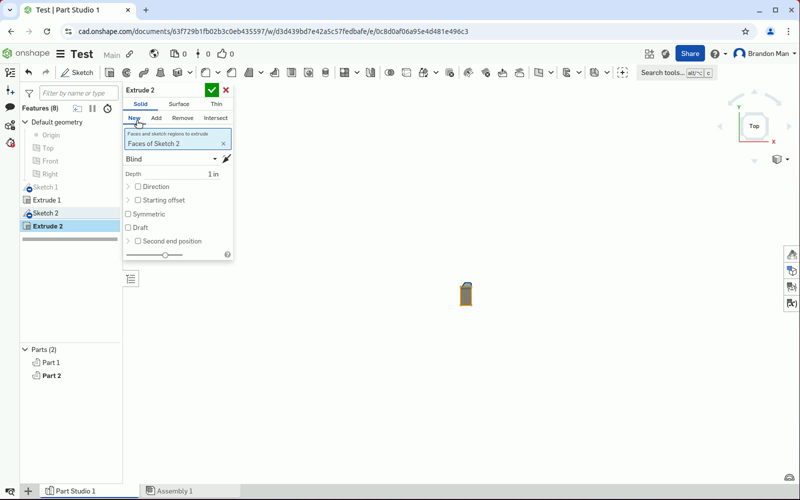
key(tab, 4)
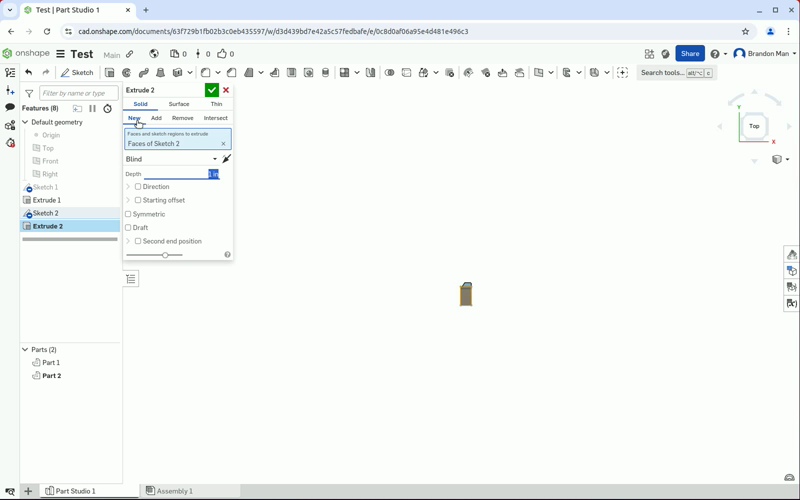
text(0.722)
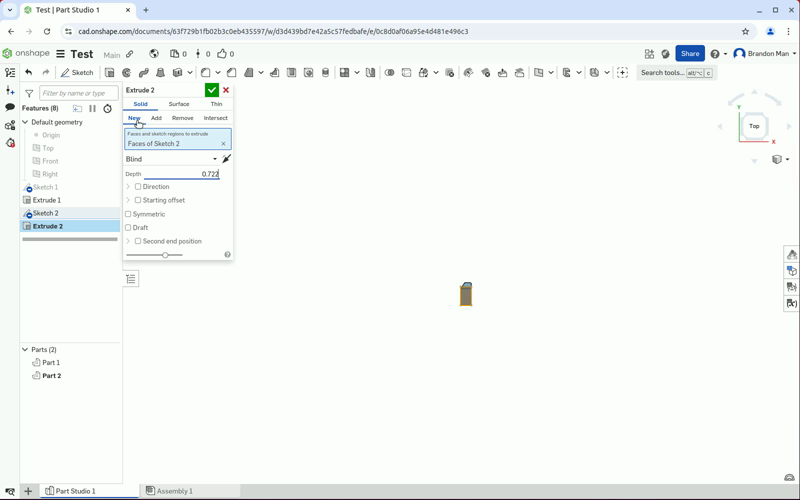
key(enter)
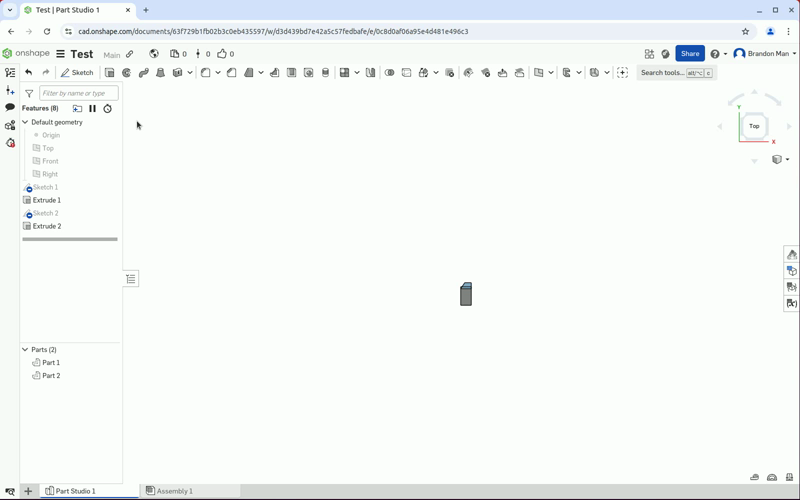
key(shift+h)
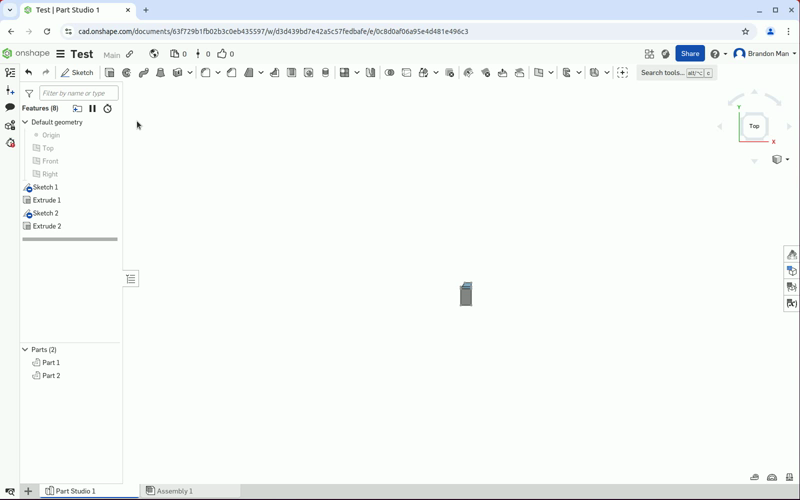
key(shift+h)
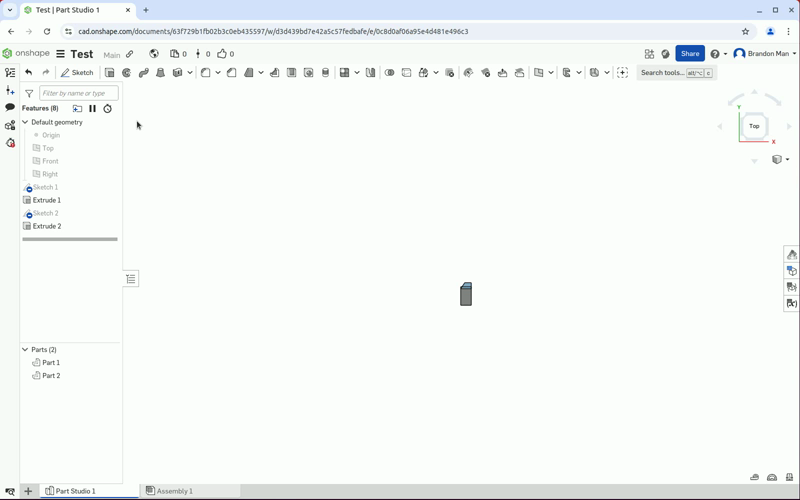
mouse_move(73, 189)
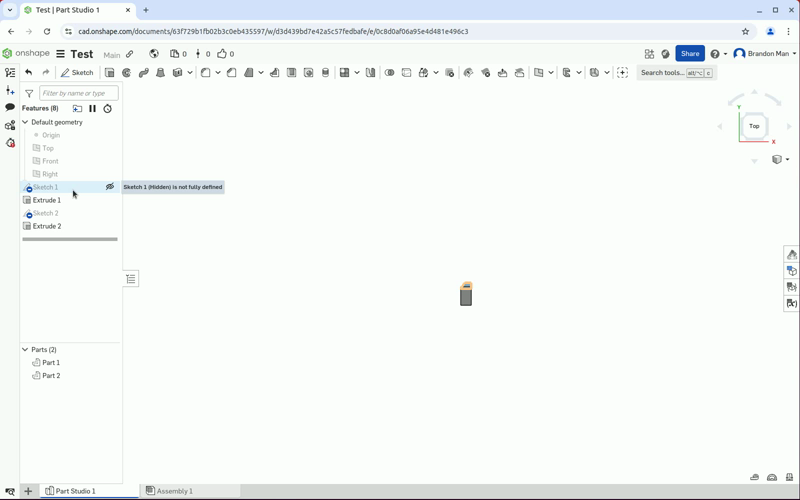
click(73, 189)
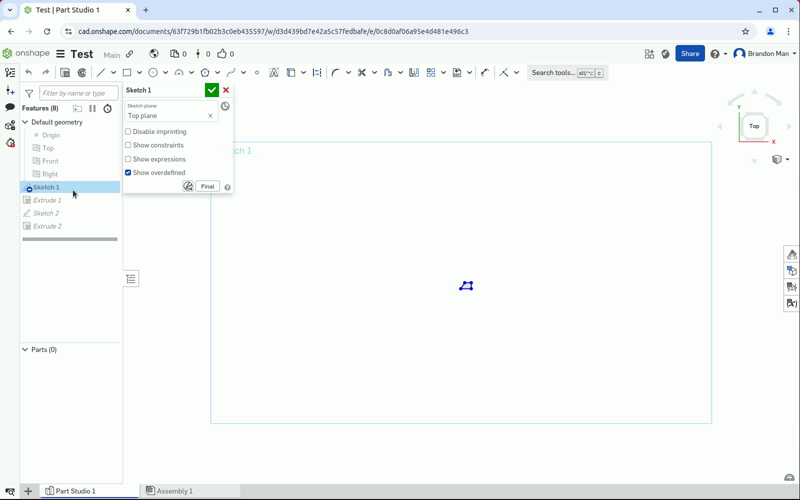
mouse_move(229, 92)
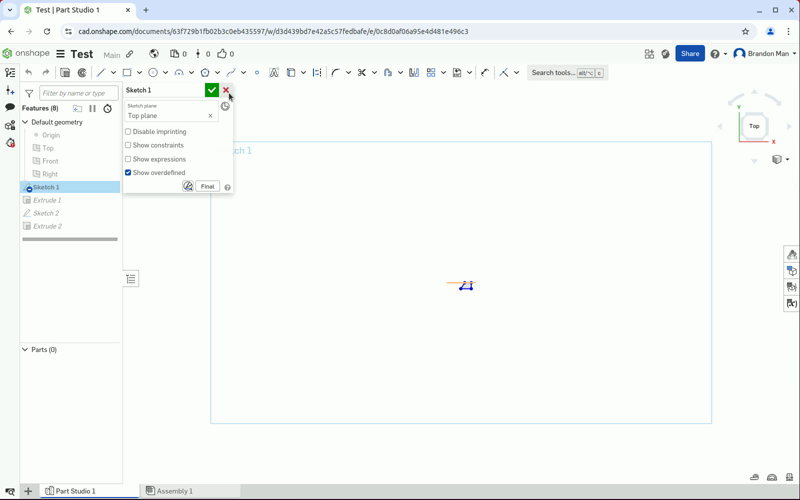
click(229, 92)
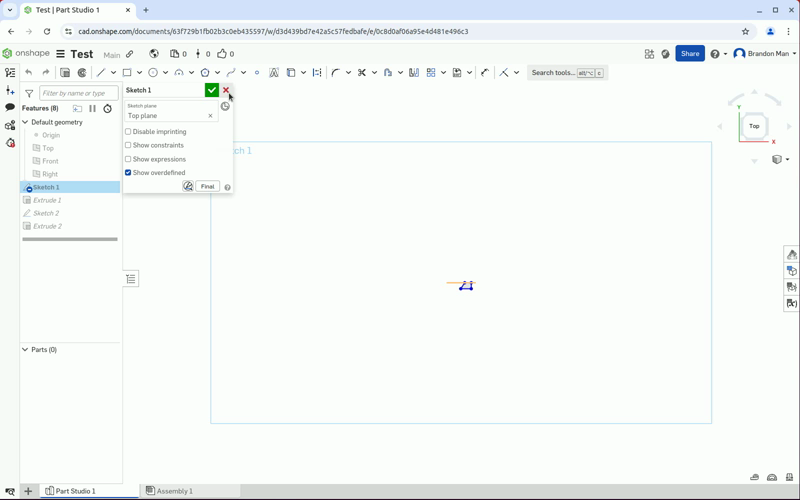
key(shift+s)
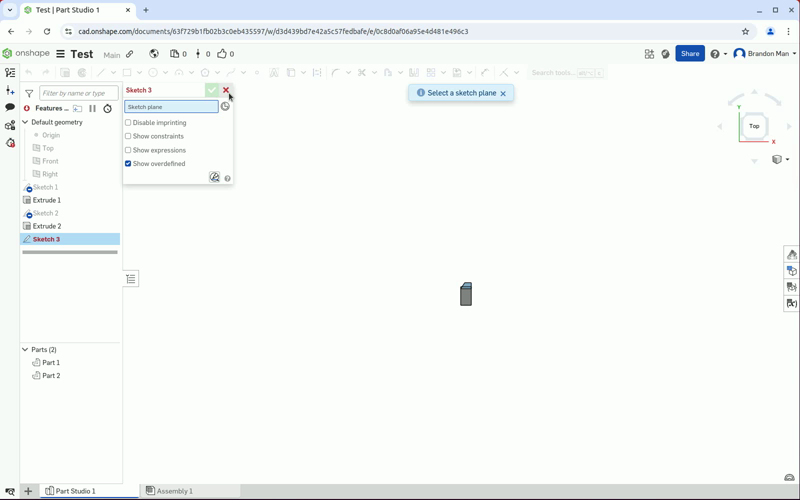
mouse_move(73, 150)
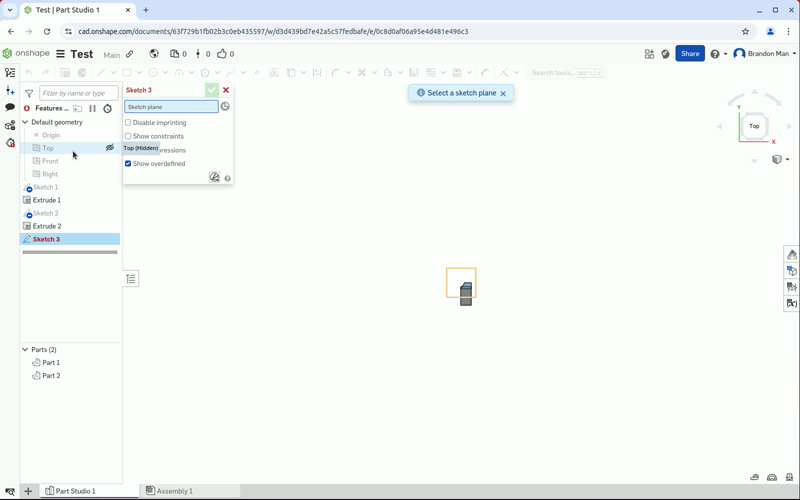
click(73, 150)
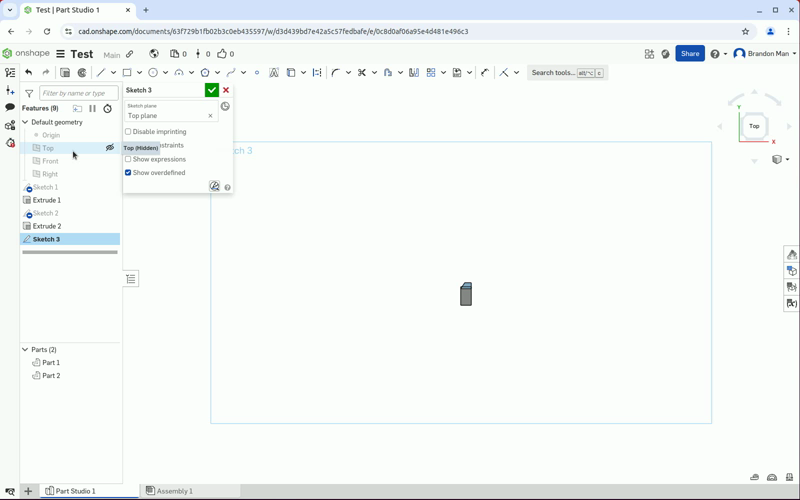
mouse_move(73, 352)
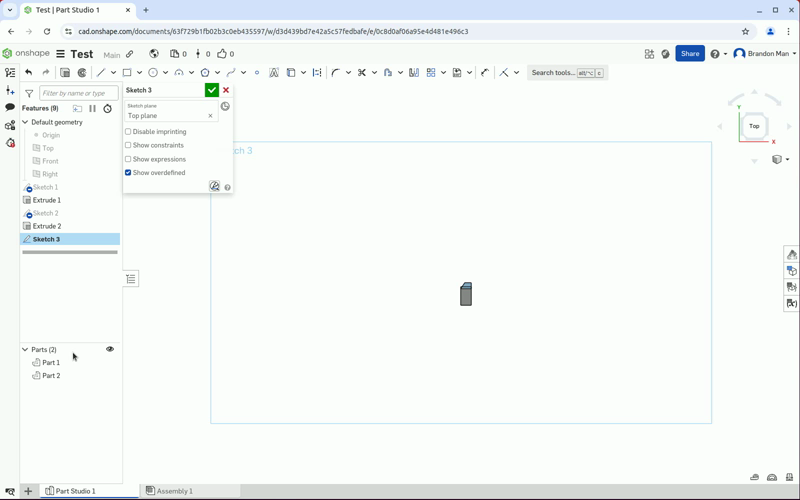
key(y)
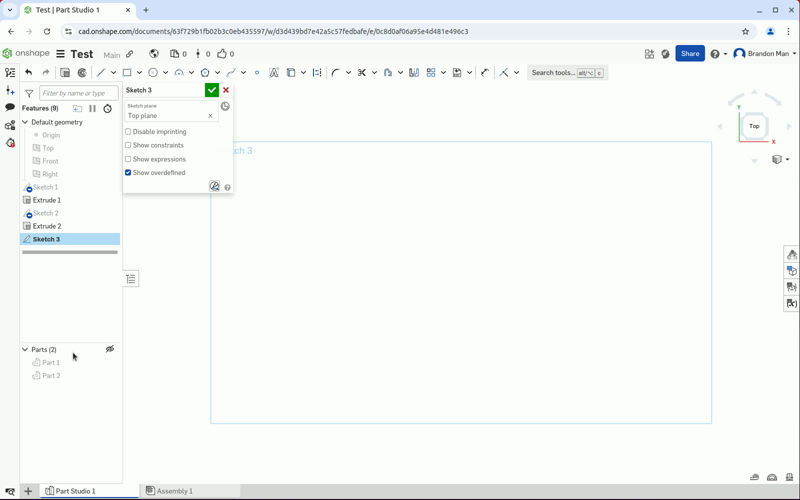
key(l)
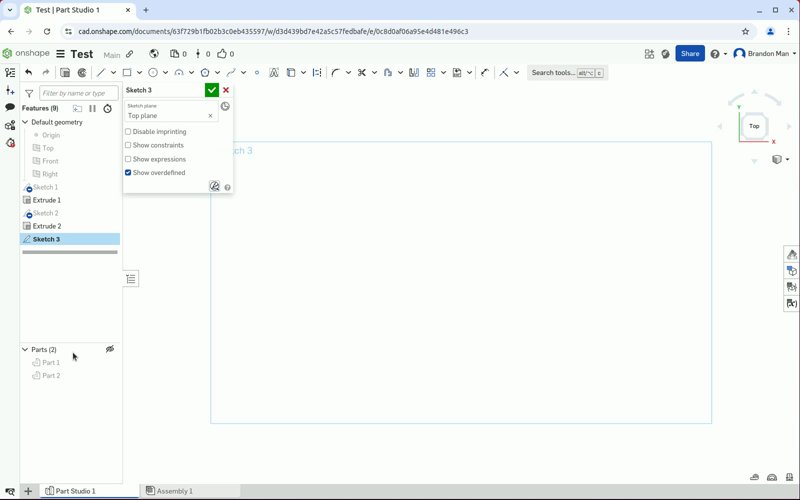
key_down(shift)
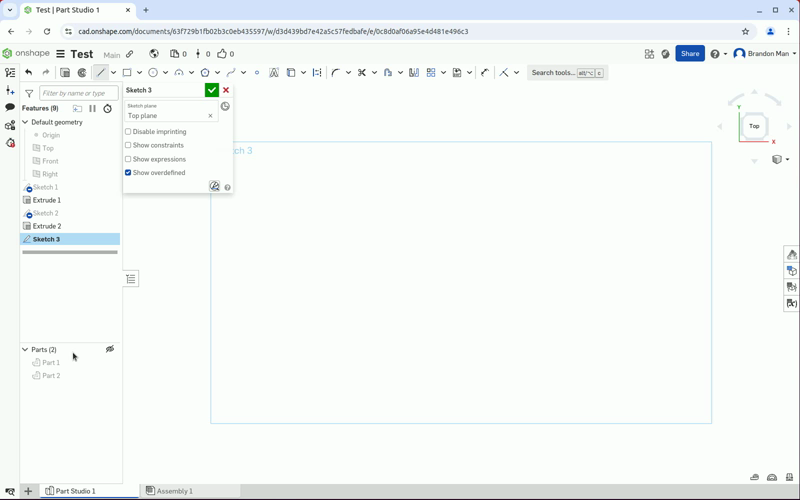
mouse_move(570, 290)
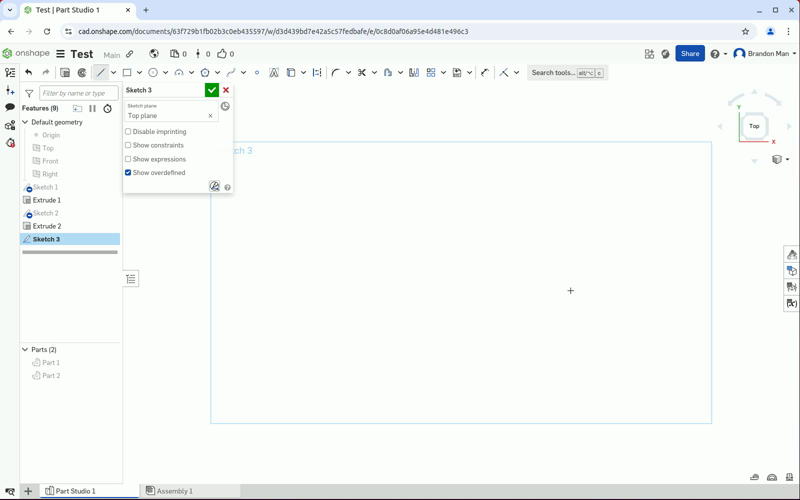
click(570, 290)
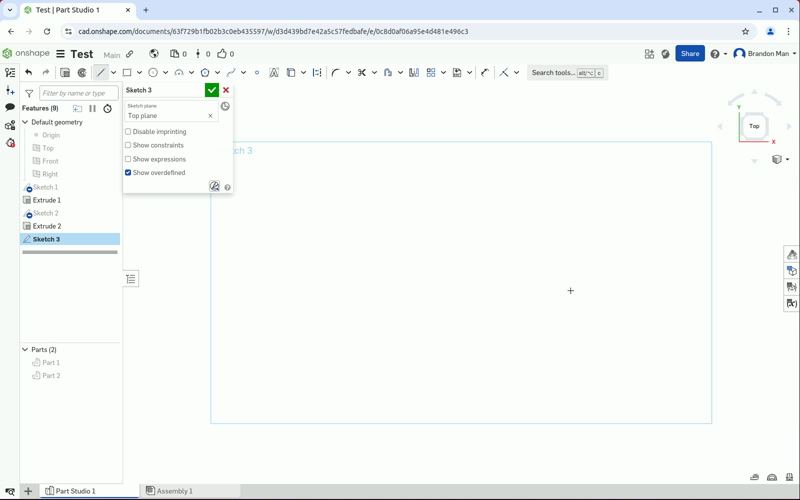
key_up(shift)
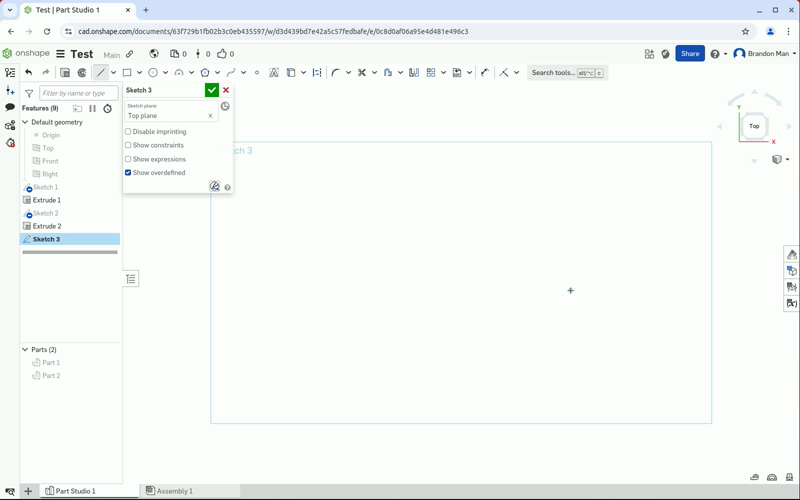
key_down(shift)
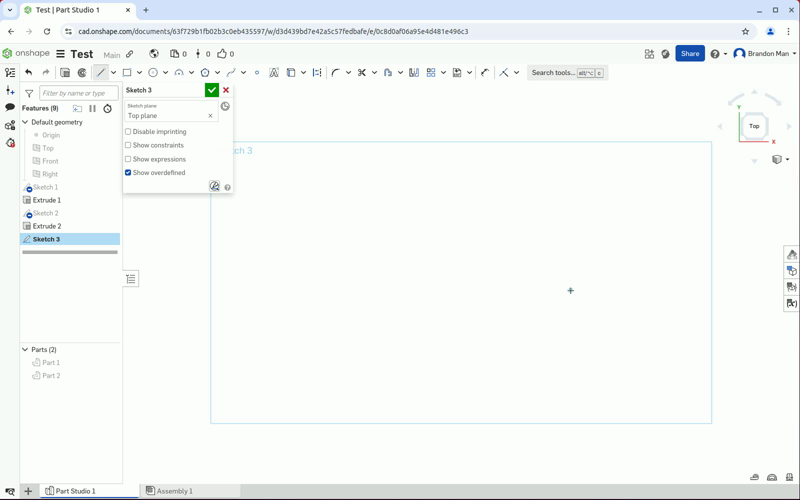
mouse_move(589, 290)
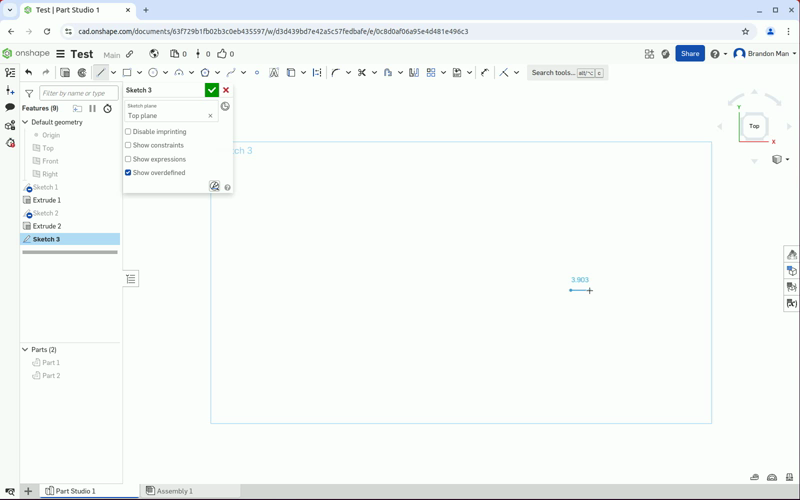
mouse_move(574, 290)
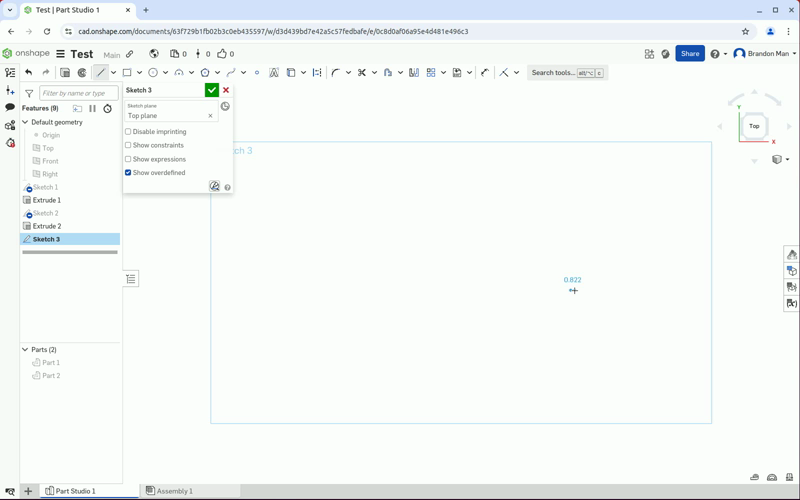
scroll(6)
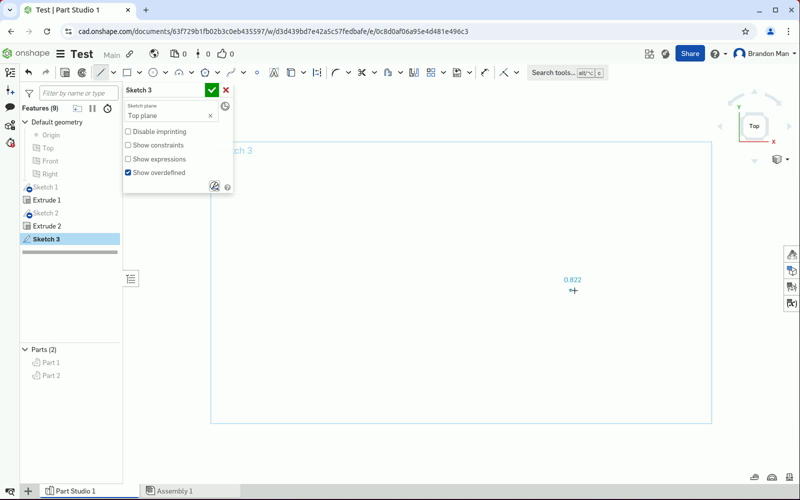
scroll(6)
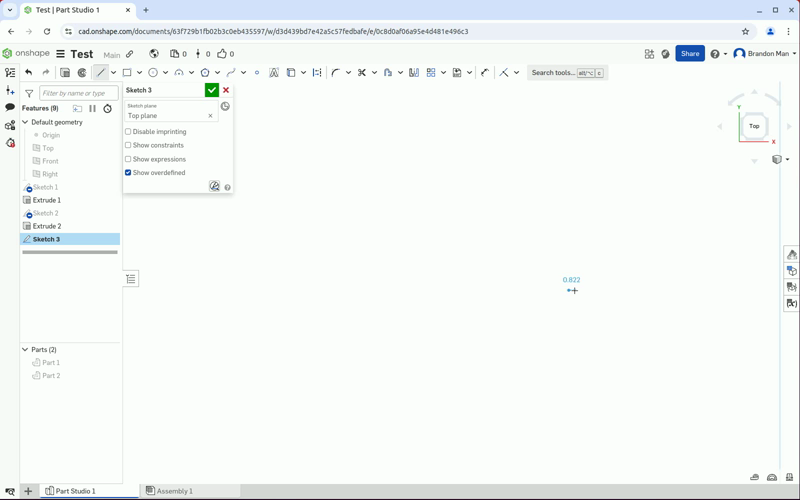
scroll(6)
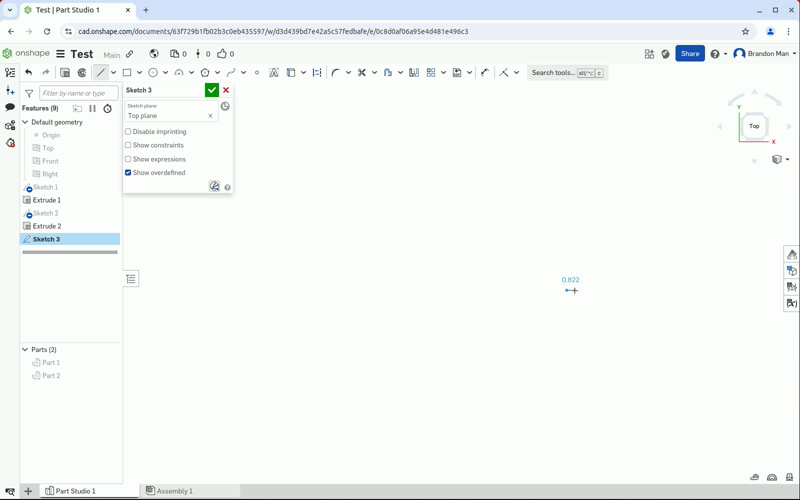
scroll(6)
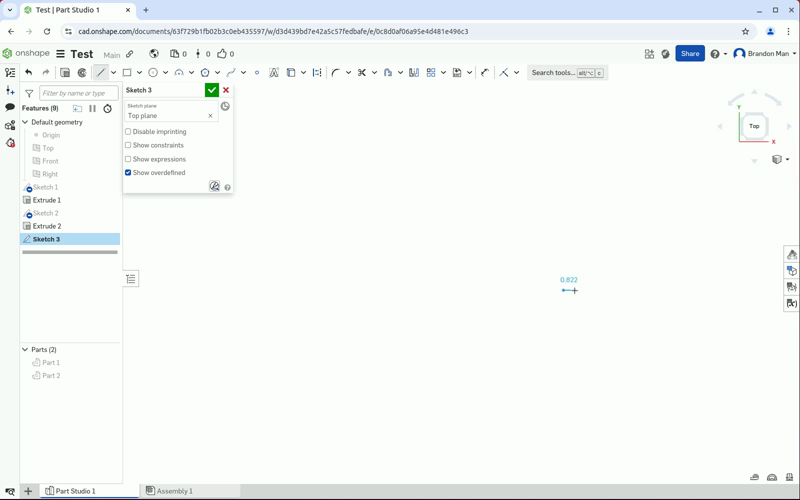
scroll(6)
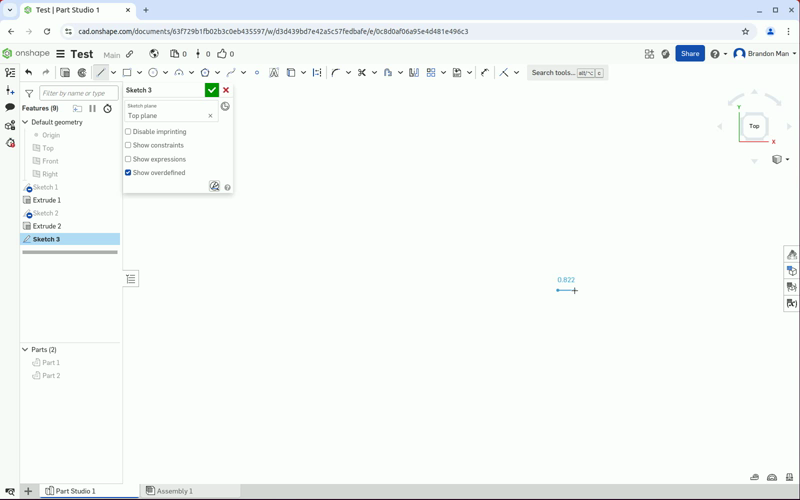
scroll(6)
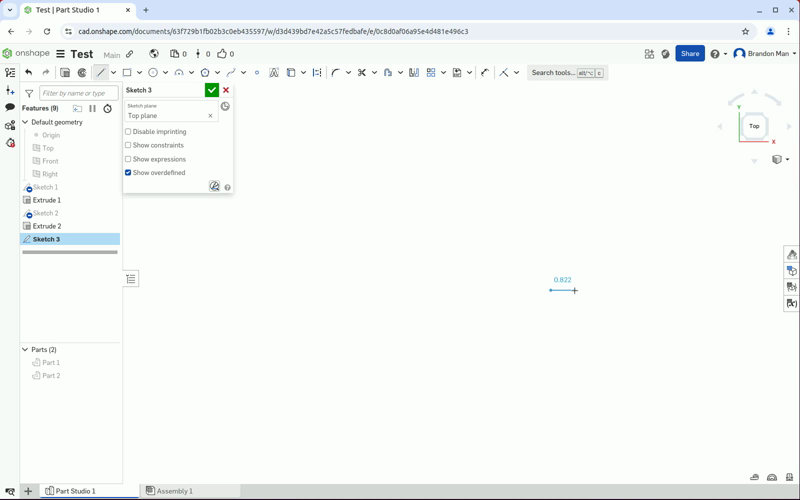
scroll(6)
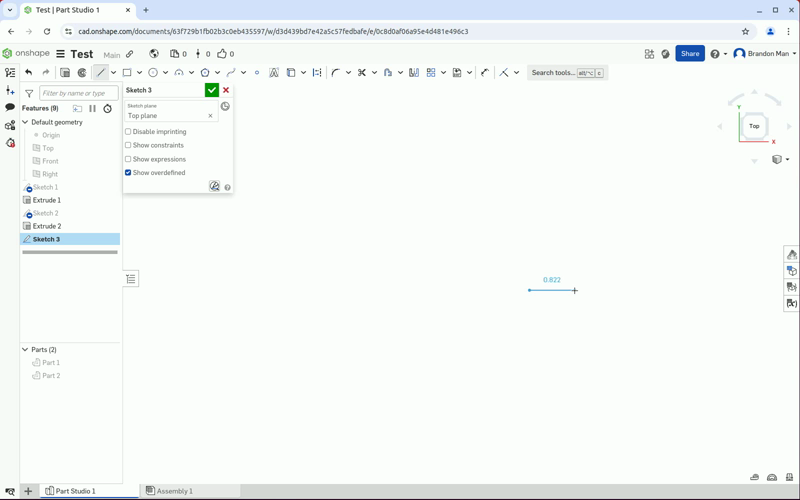
click(574, 290)
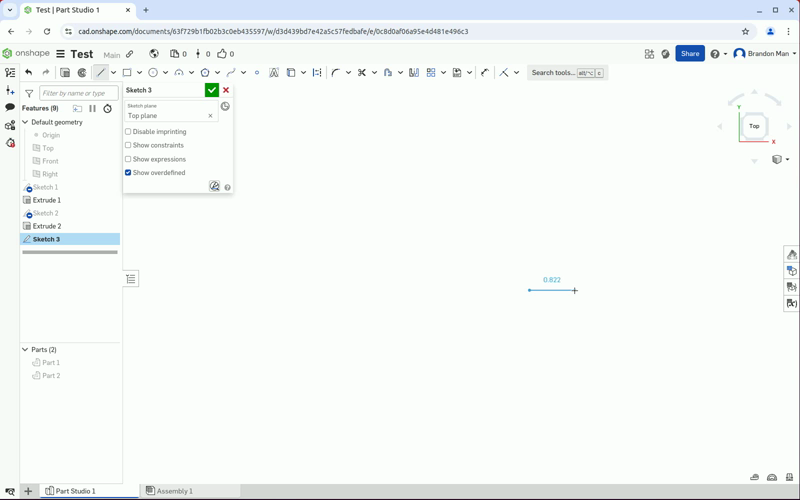
scroll(-6)
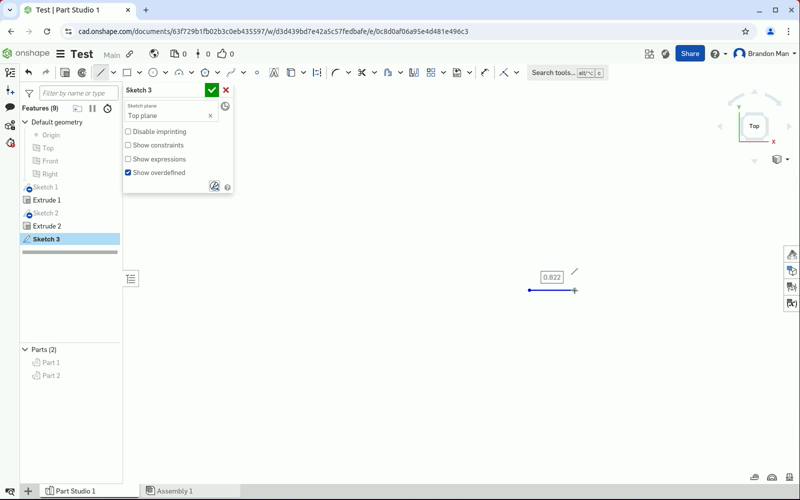
scroll(-6)
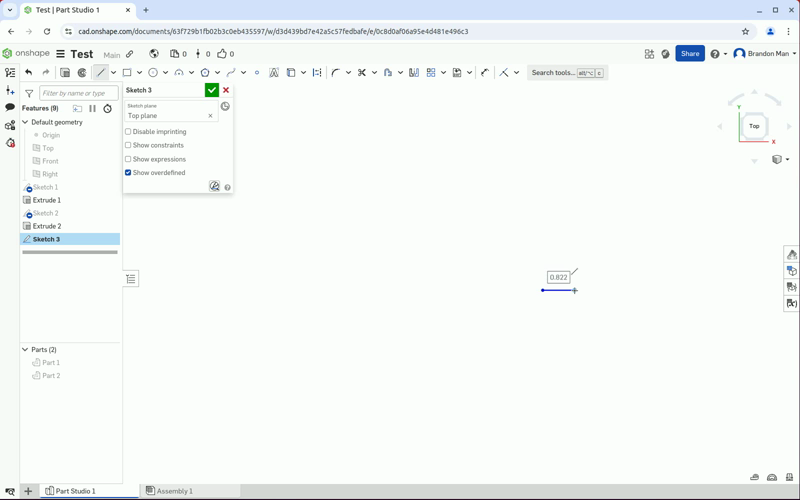
scroll(-6)
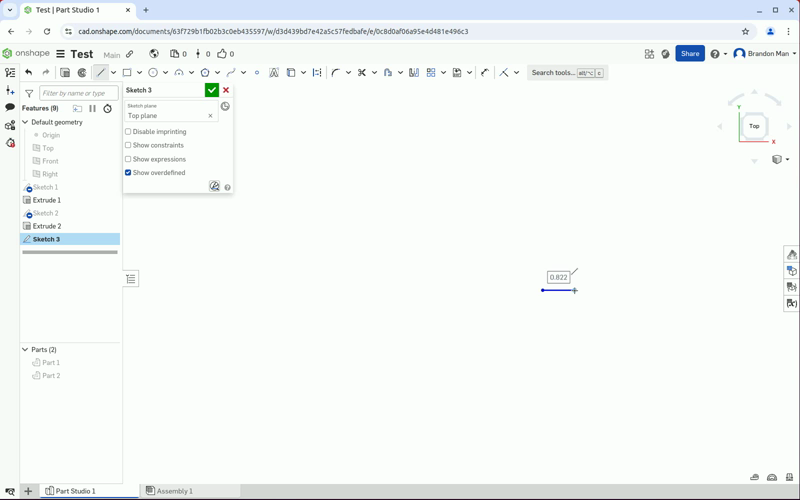
scroll(-6)
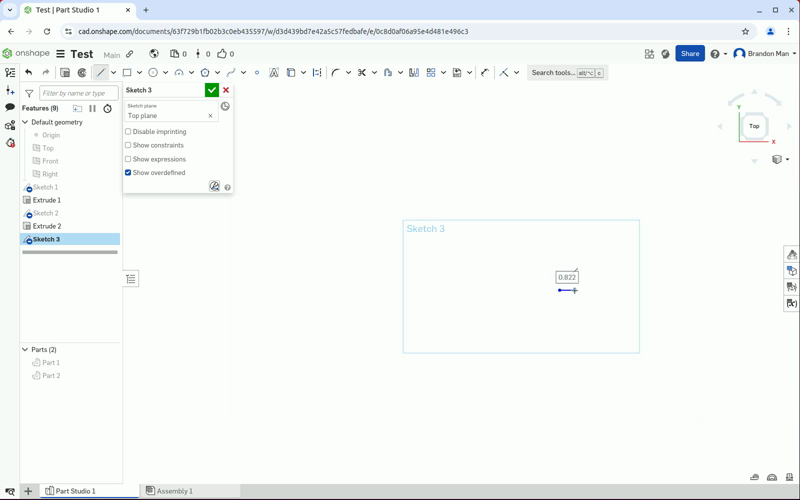
scroll(-6)
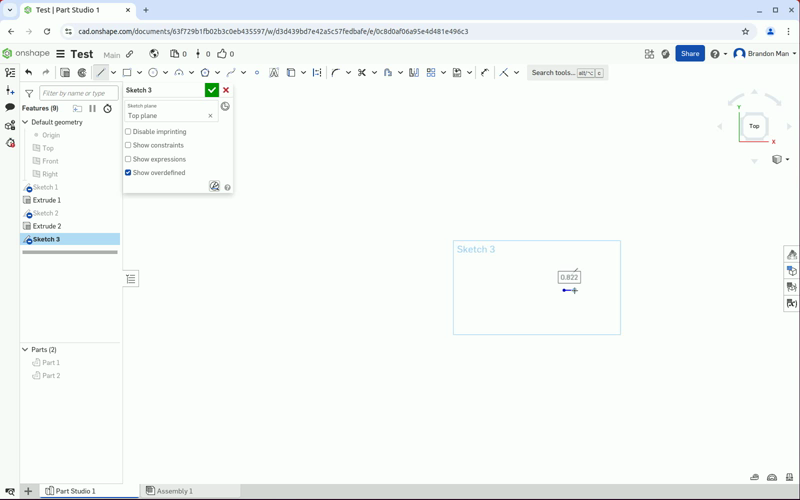
scroll(-6)
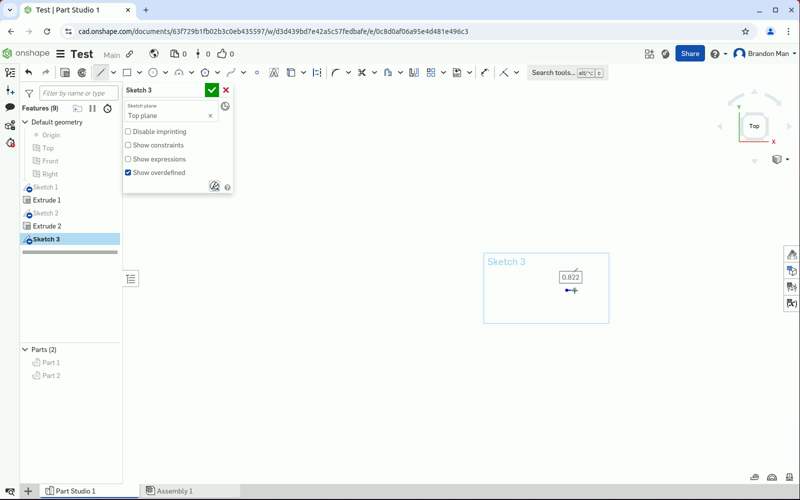
scroll(-6)
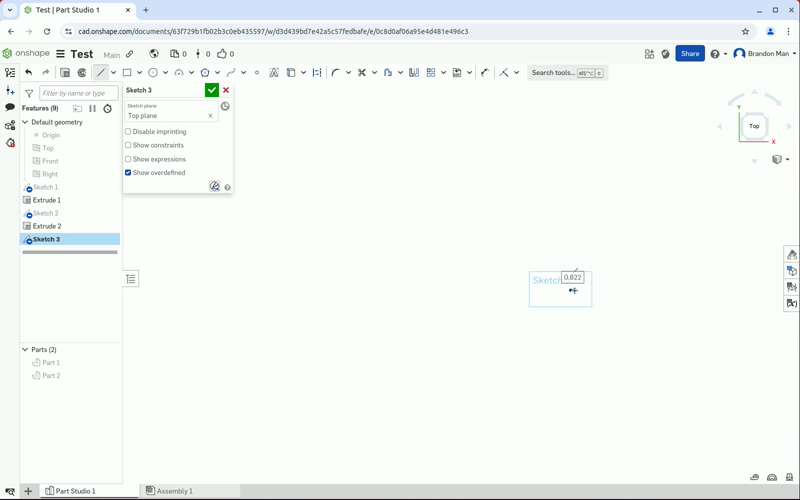
key_up(shift)
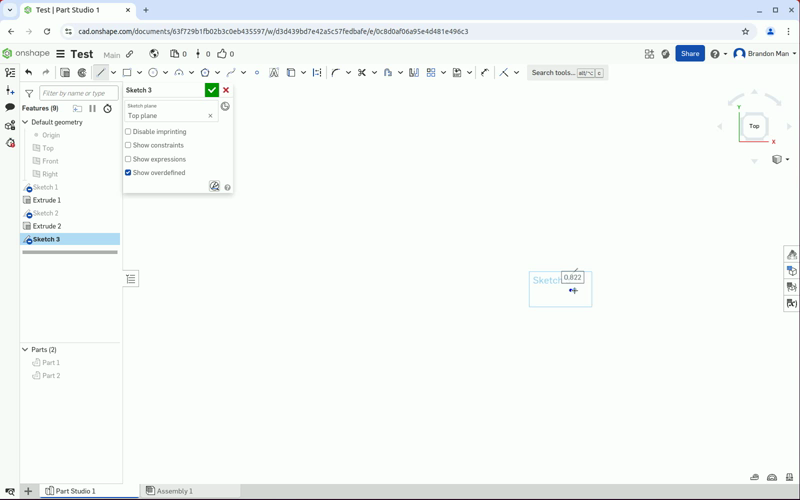
key_down(shift)
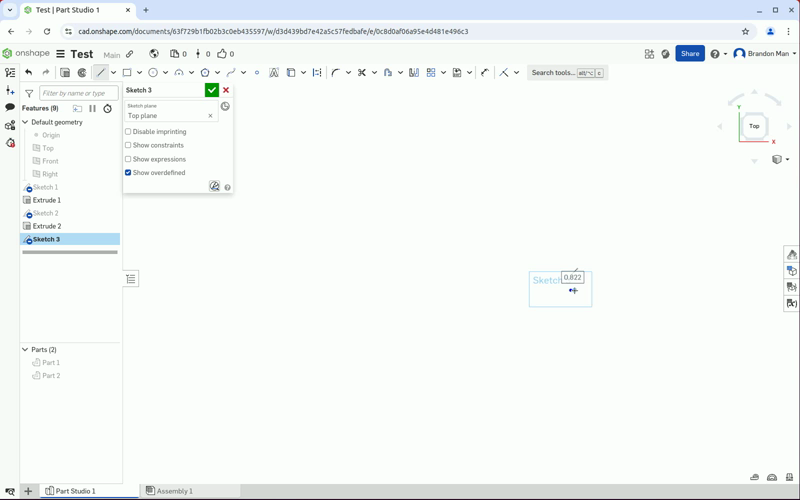
mouse_move(589, 290)
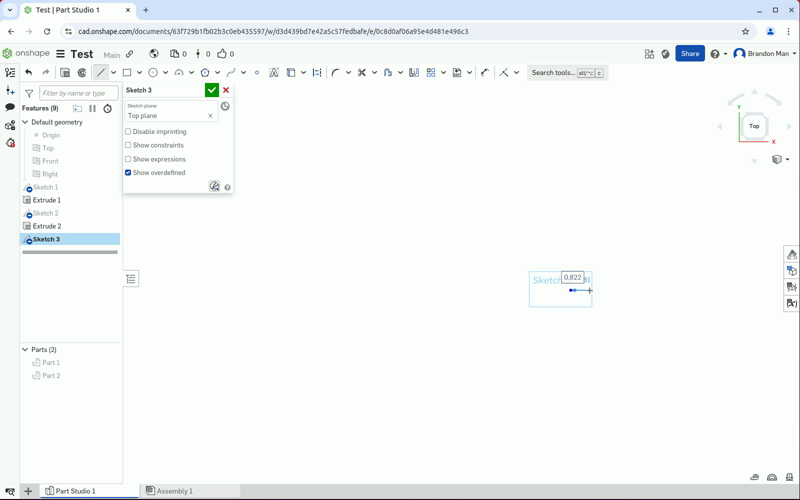
mouse_move(574, 286)
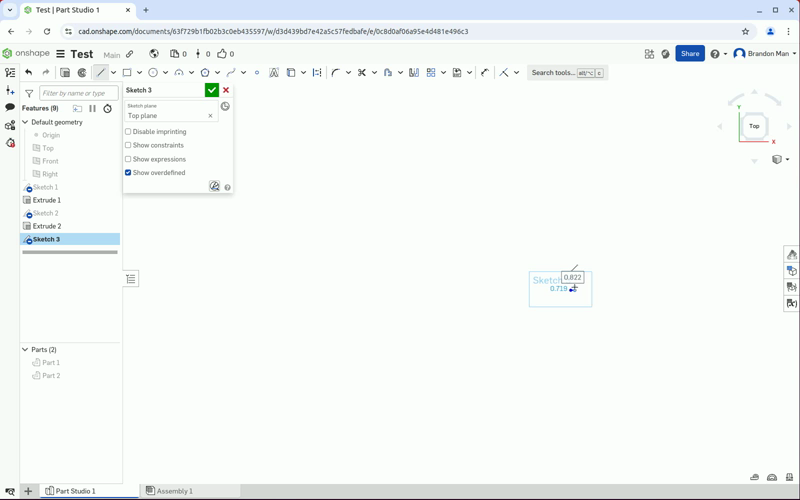
scroll(6)
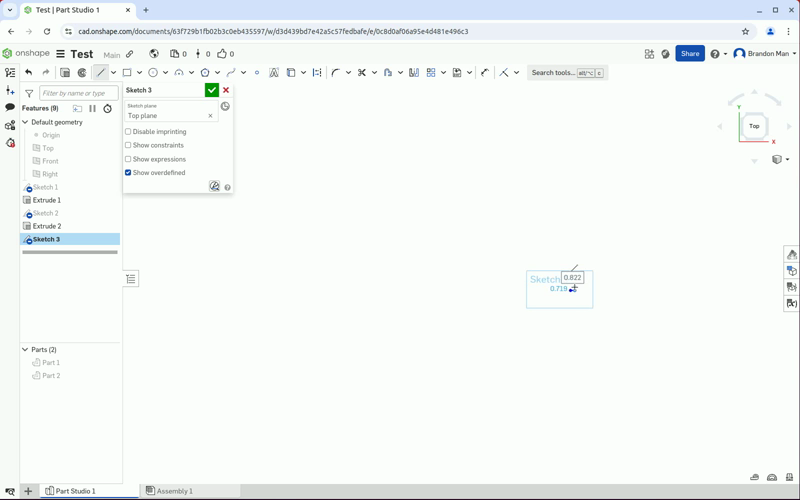
scroll(6)
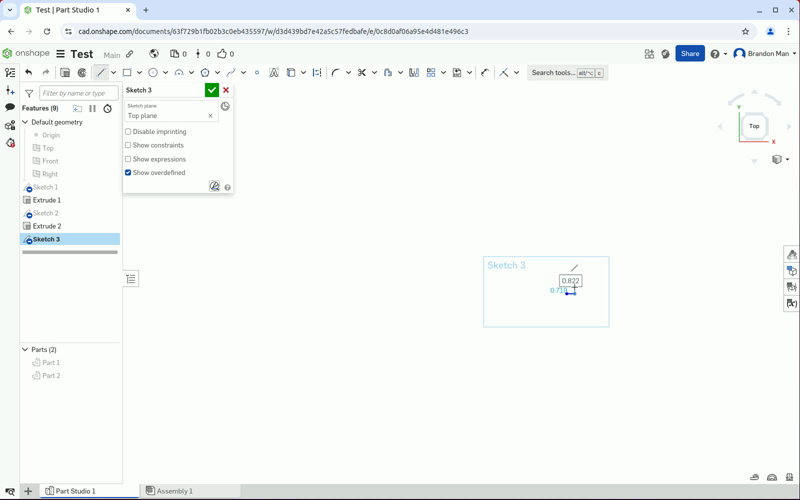
scroll(6)
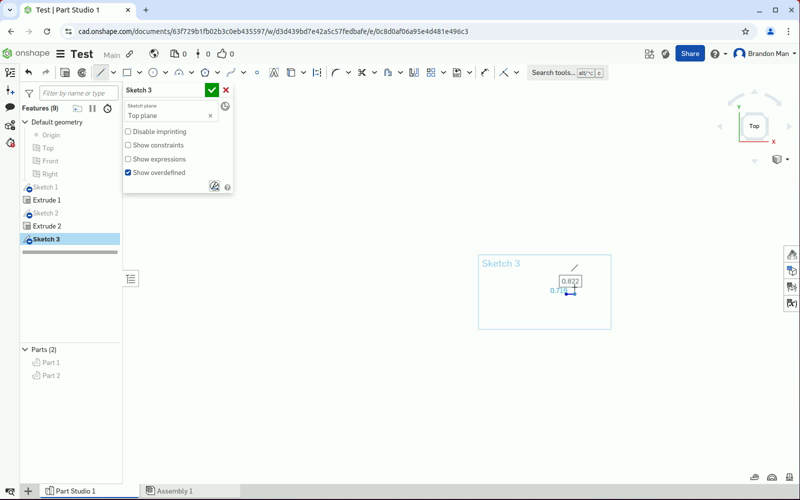
scroll(6)
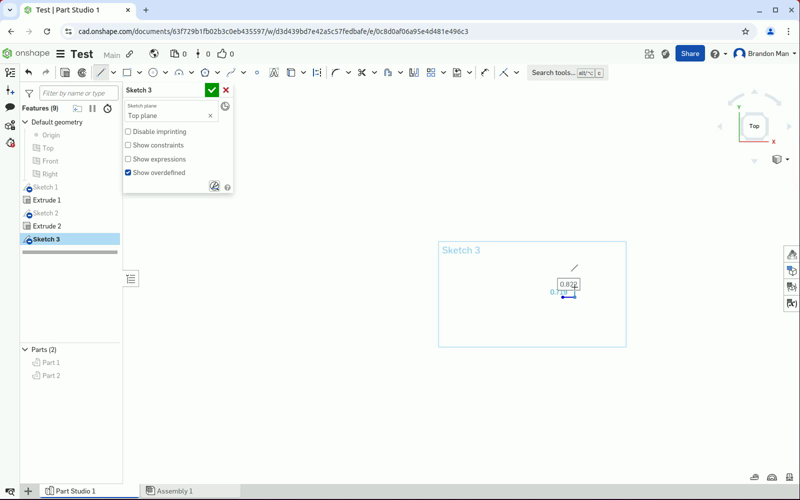
scroll(6)
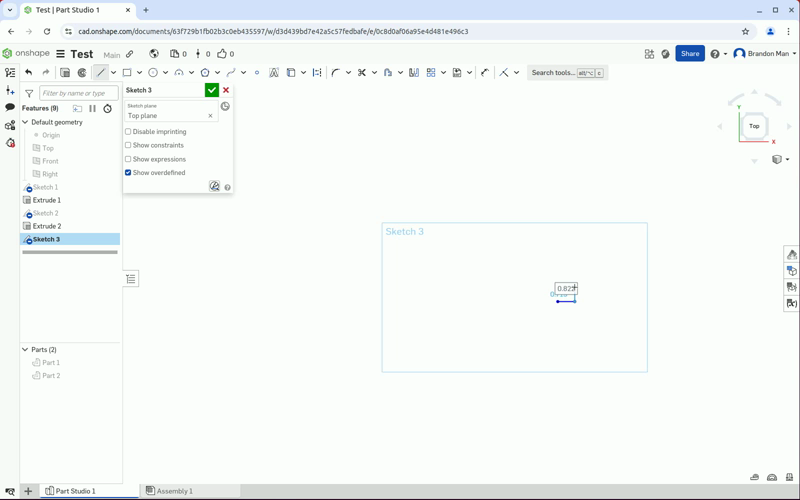
scroll(6)
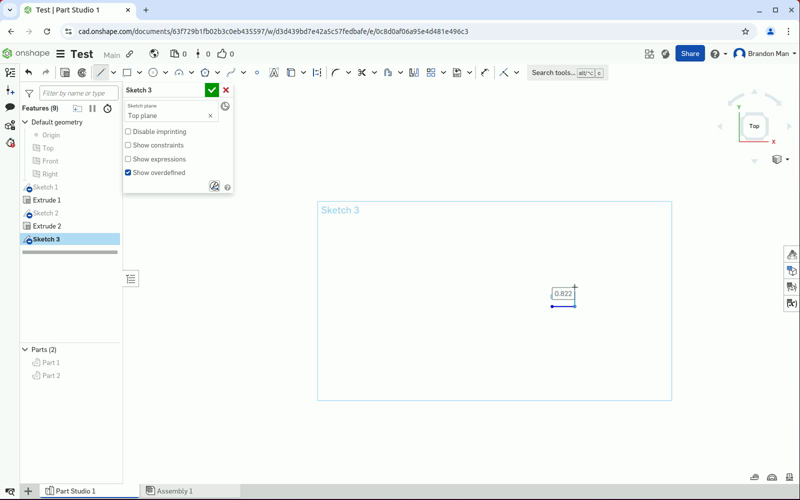
scroll(6)
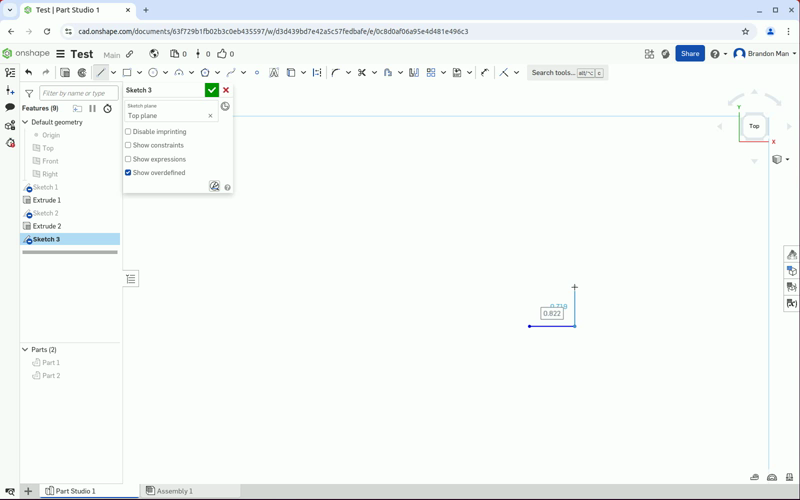
click(574, 286)
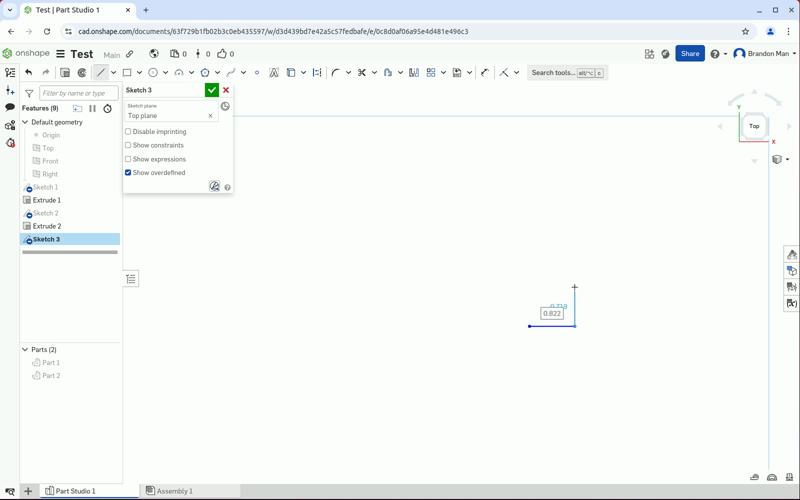
scroll(-6)
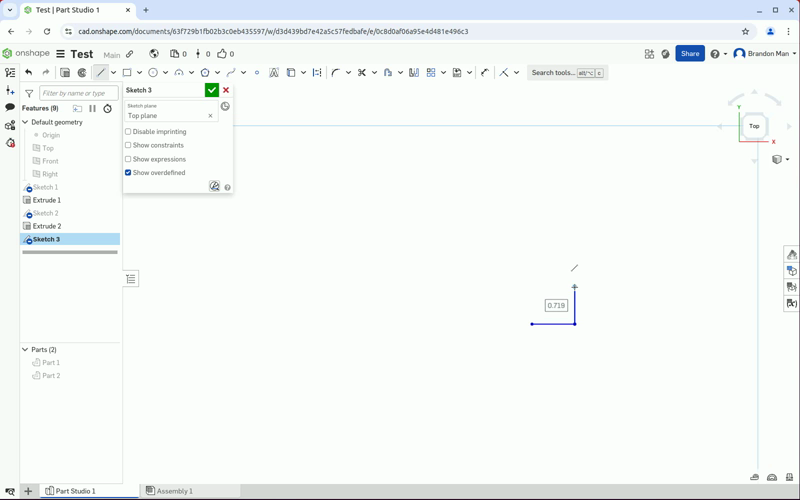
scroll(-6)
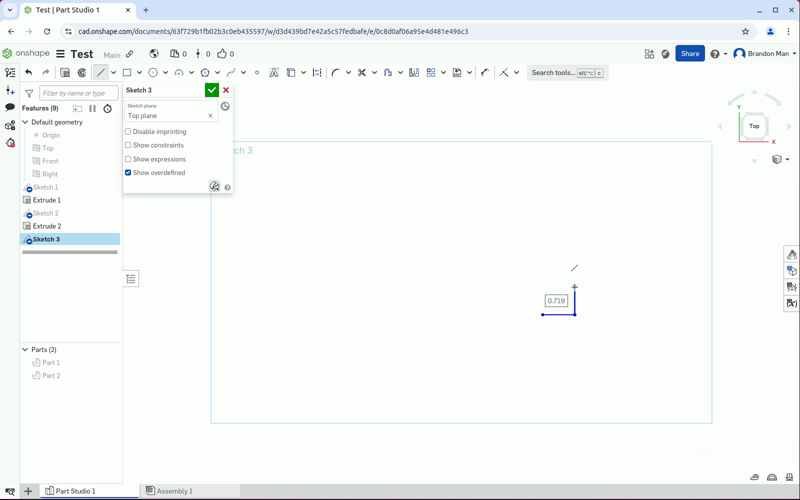
scroll(-6)
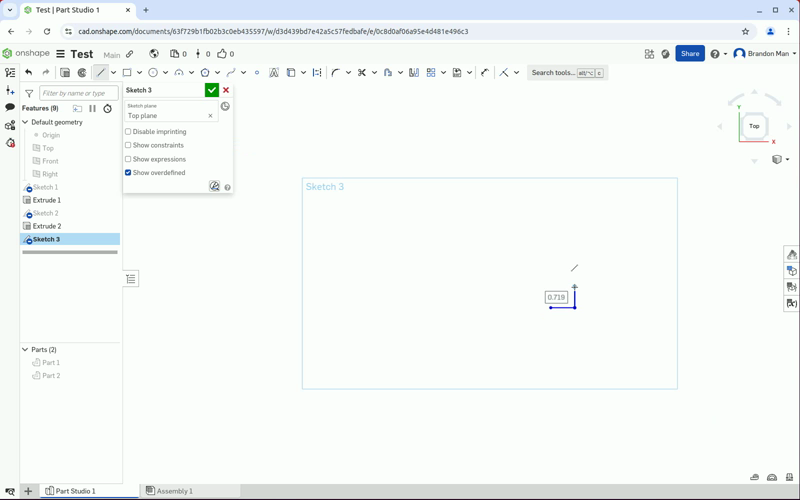
scroll(-6)
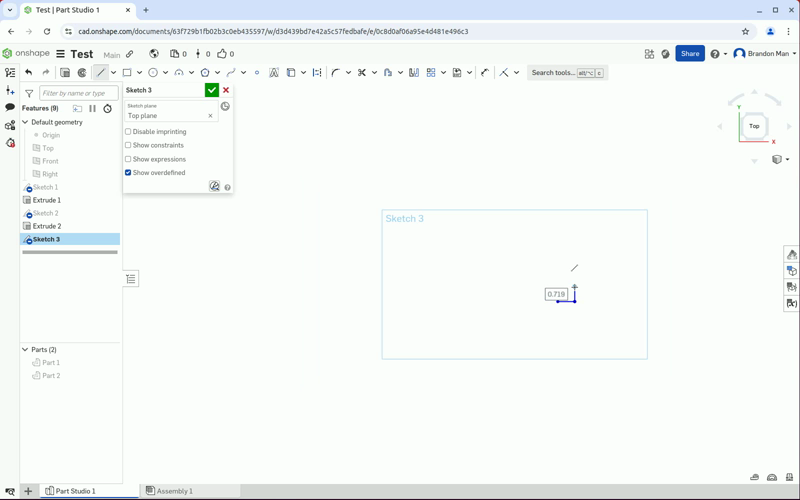
scroll(-6)
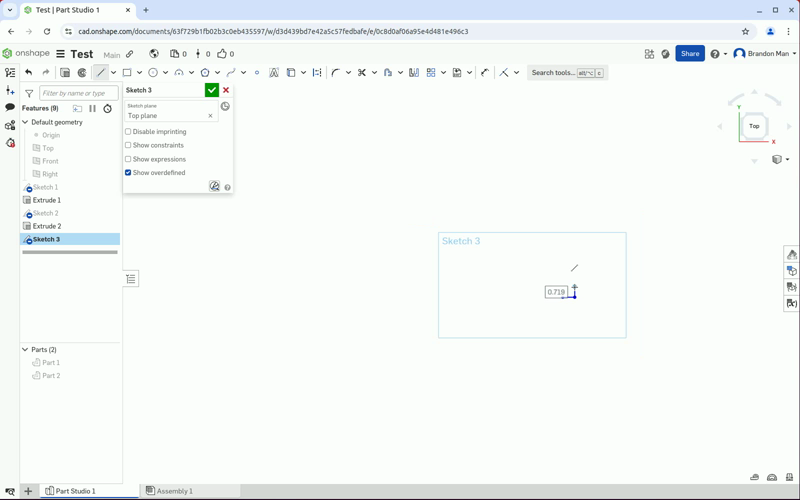
scroll(-6)
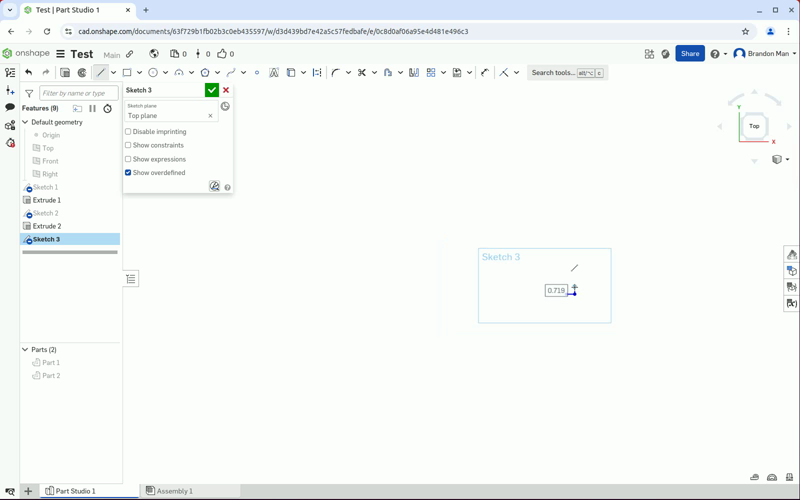
scroll(-6)
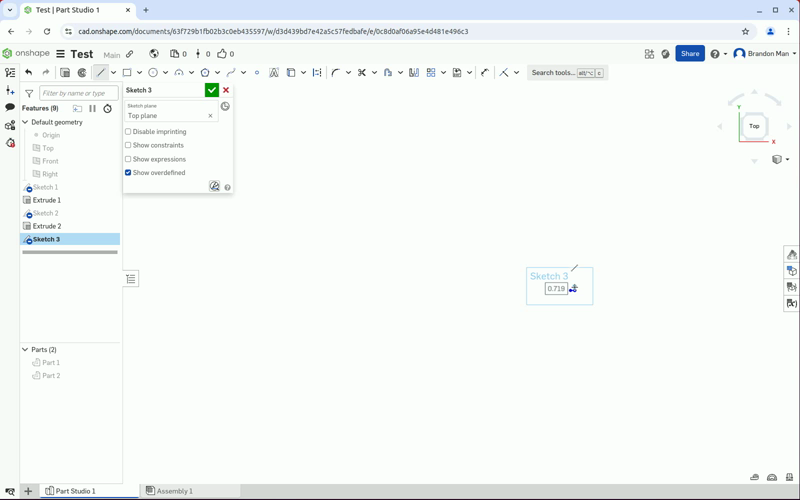
key_up(shift)
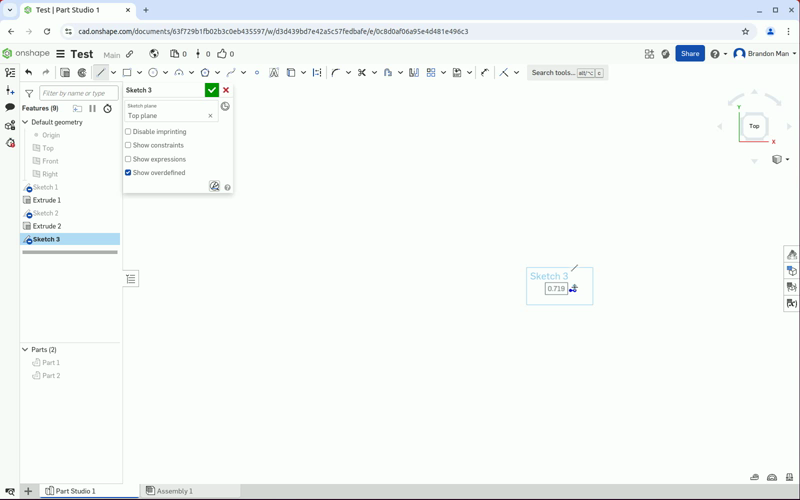
key_down(shift)
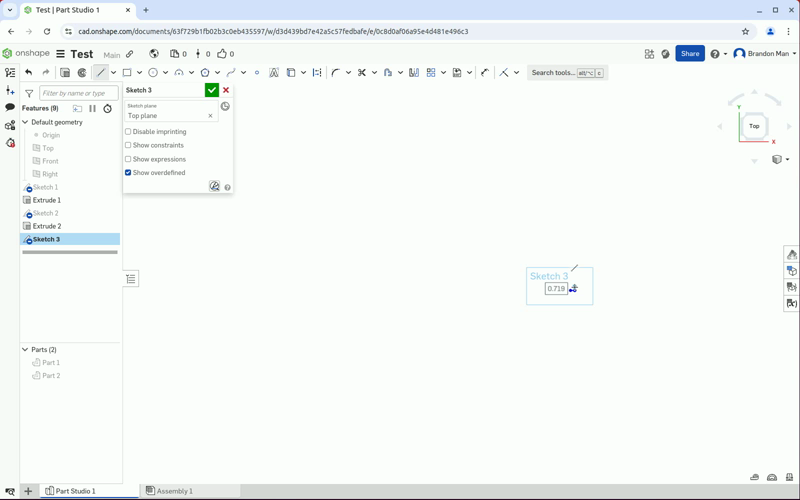
mouse_move(589, 286)
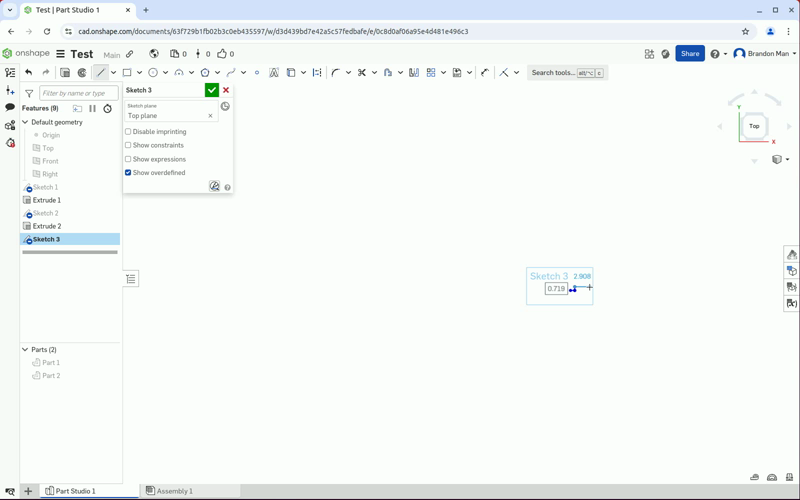
mouse_move(570, 286)
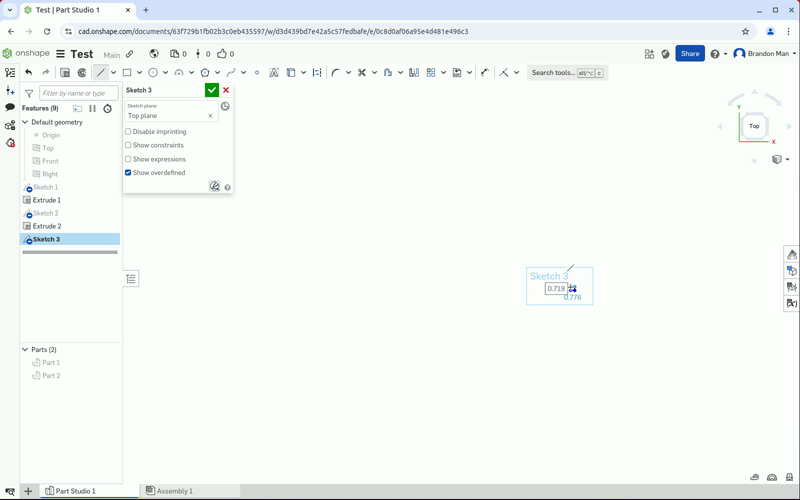
scroll(6)
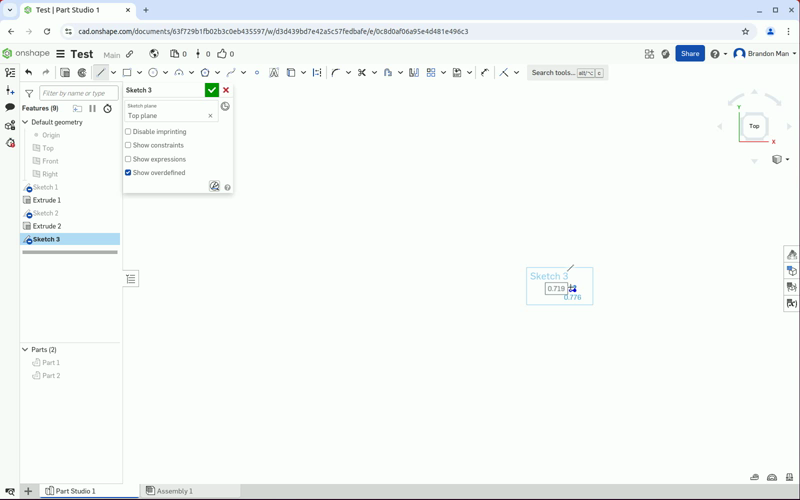
scroll(6)
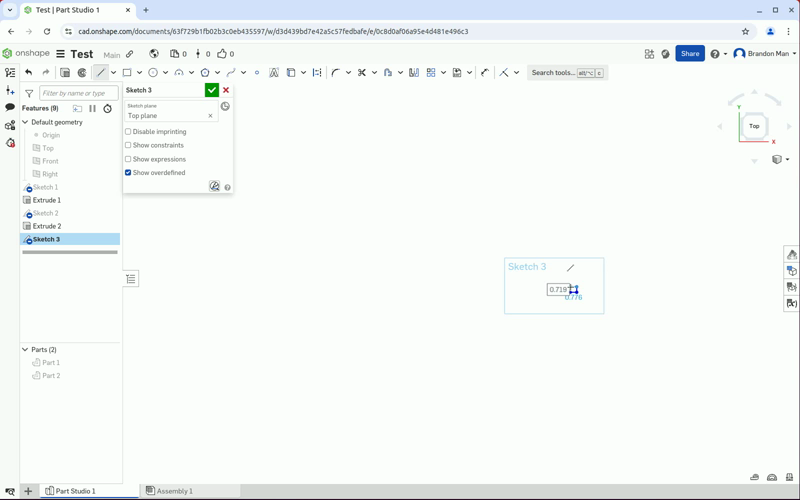
scroll(6)
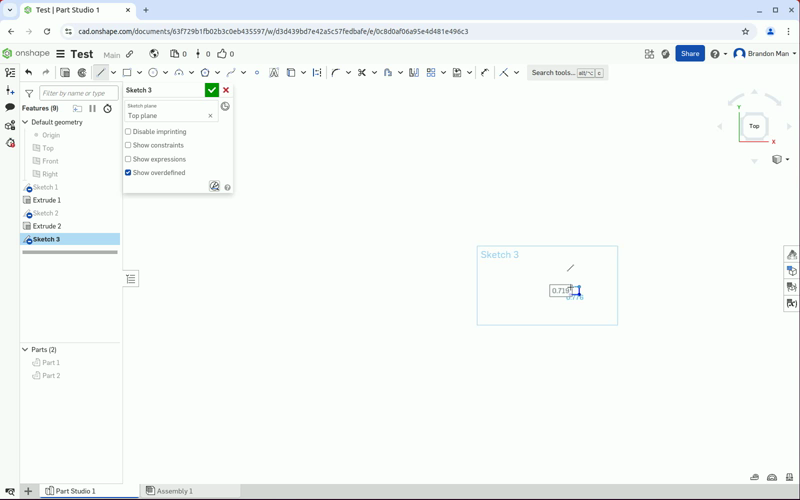
scroll(6)
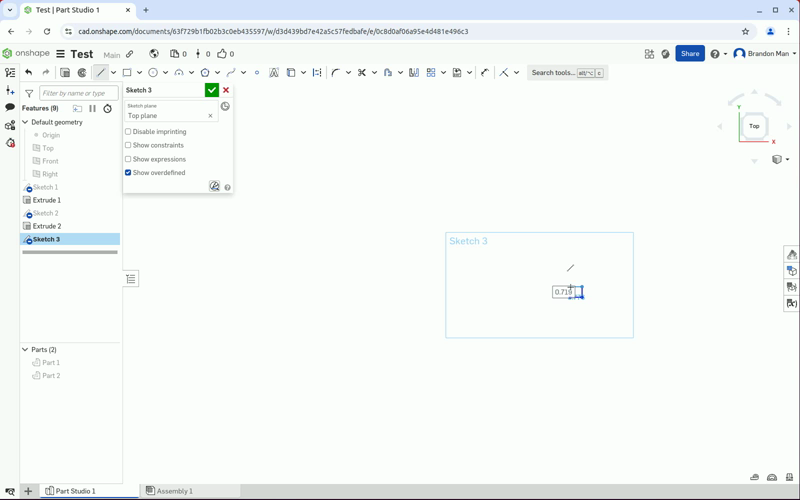
scroll(6)
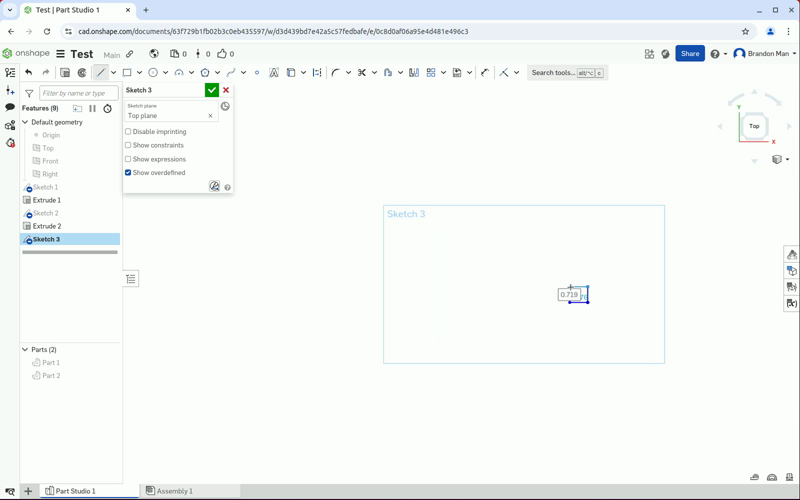
scroll(6)
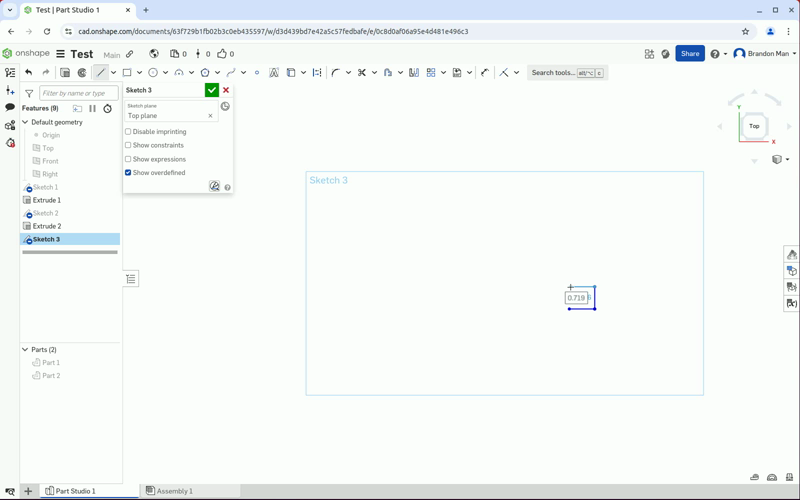
scroll(6)
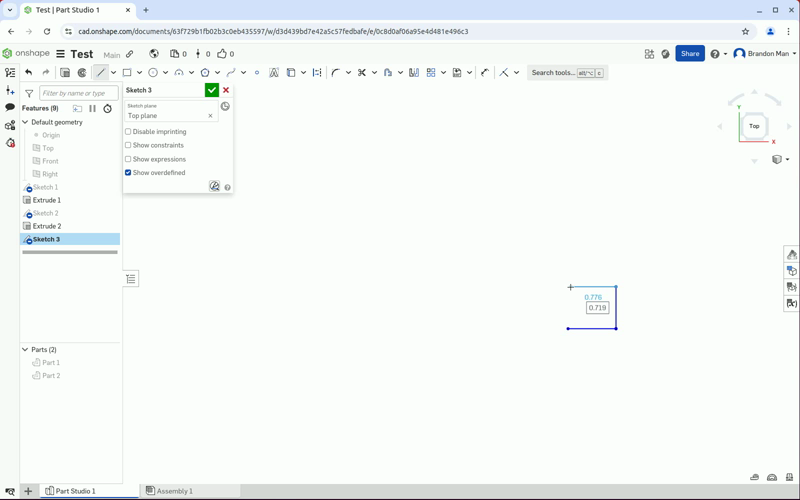
click(570, 286)
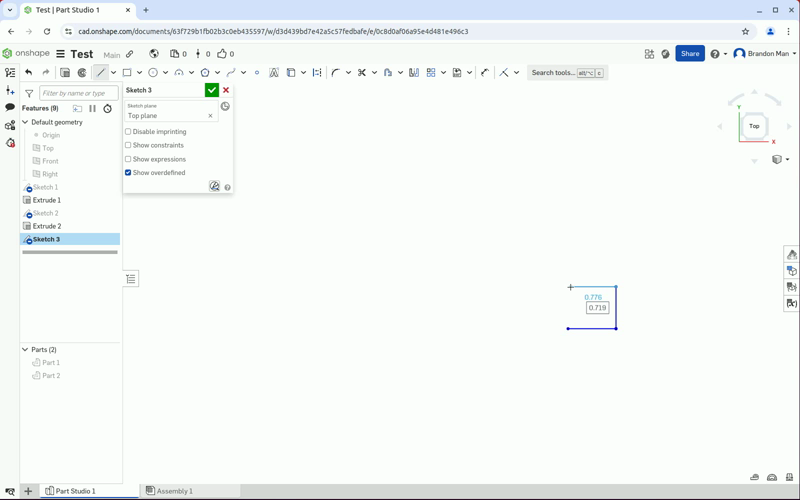
scroll(-6)
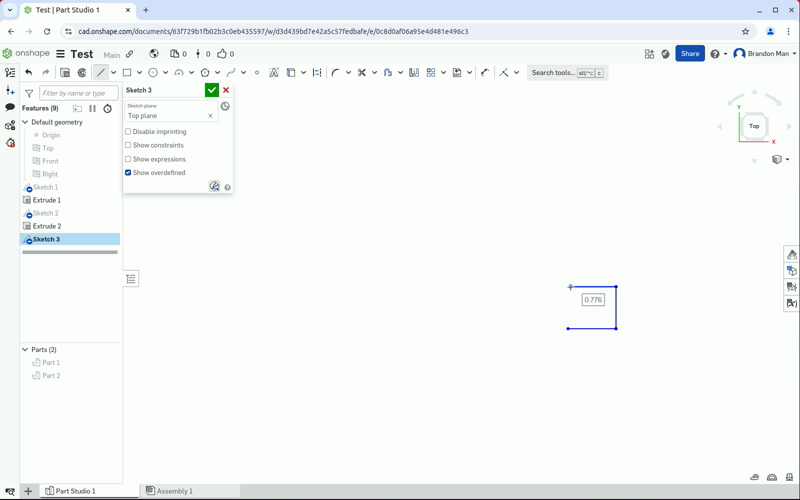
scroll(-6)
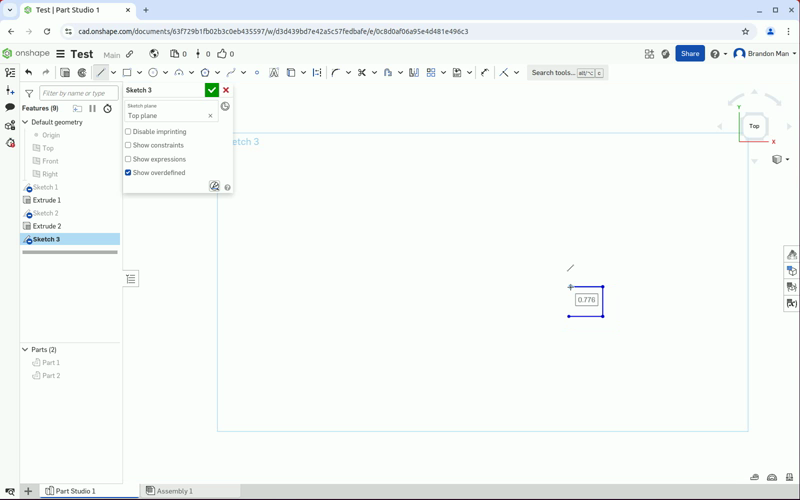
scroll(-6)
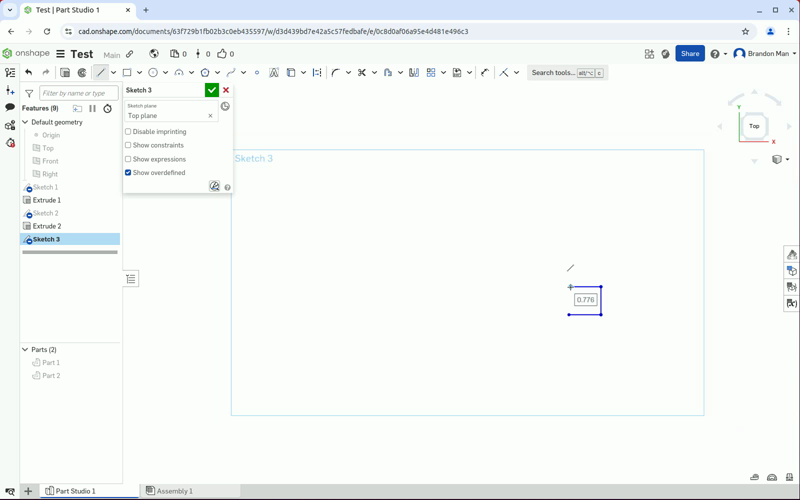
scroll(-6)
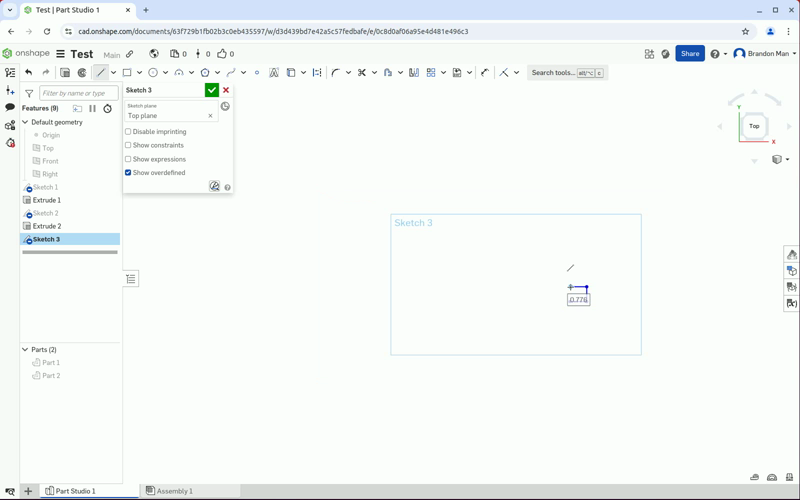
scroll(-6)
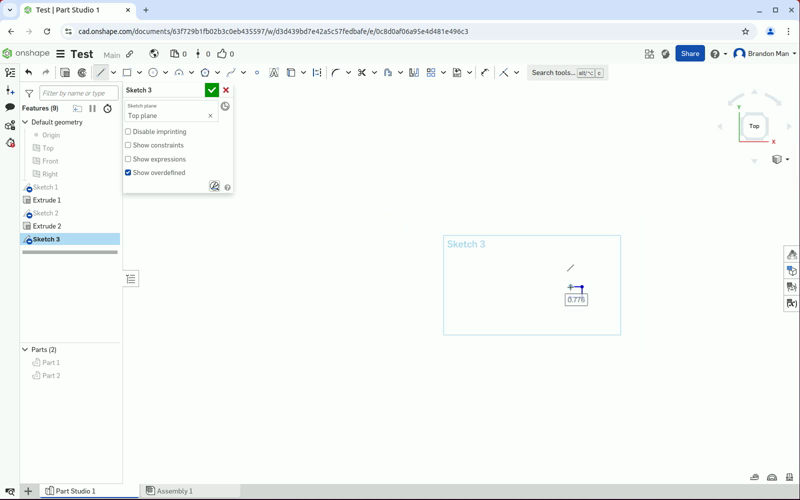
scroll(-6)
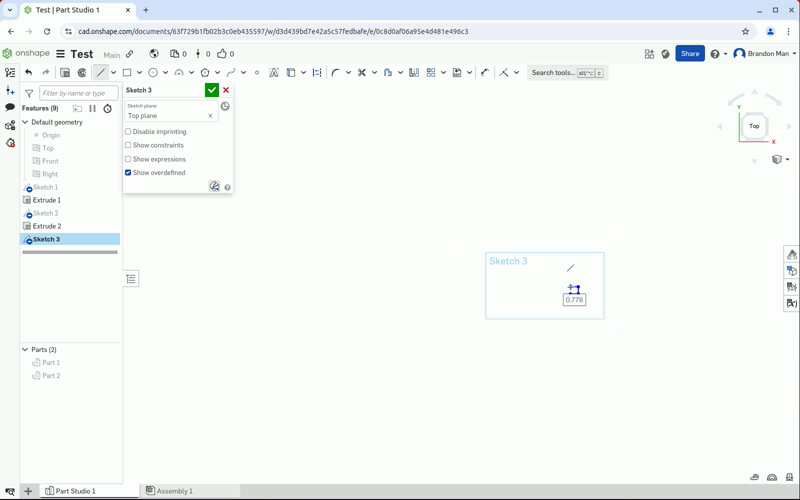
scroll(-6)
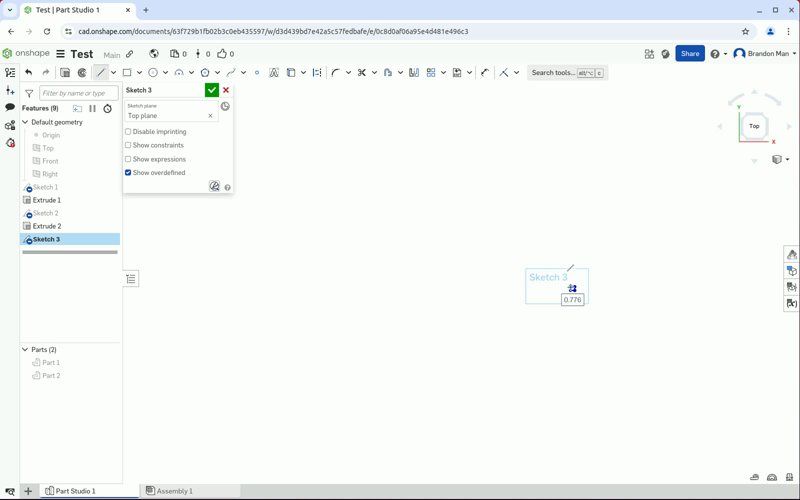
key_up(shift)
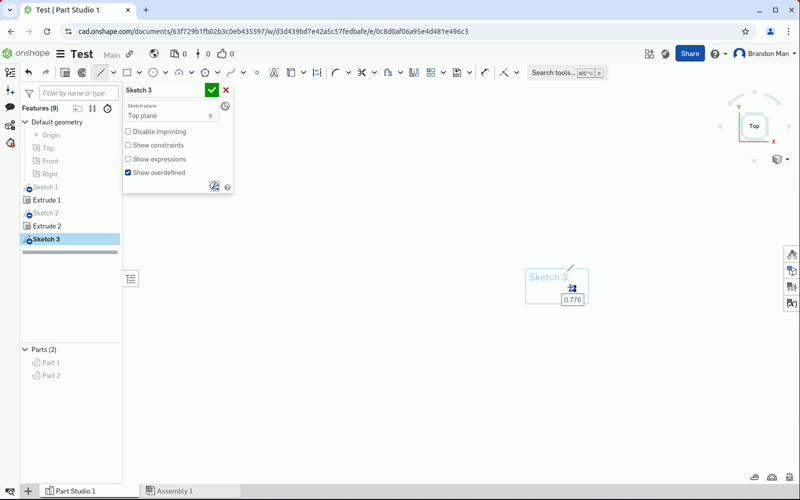
key_down(shift)
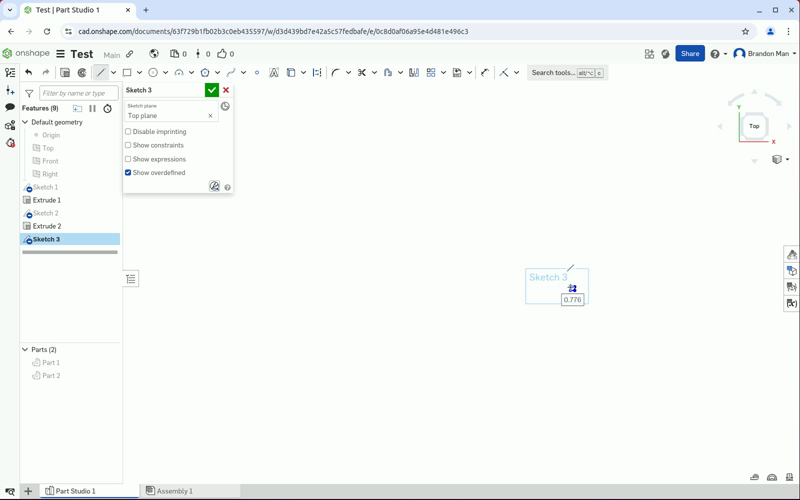
mouse_move(589, 286)
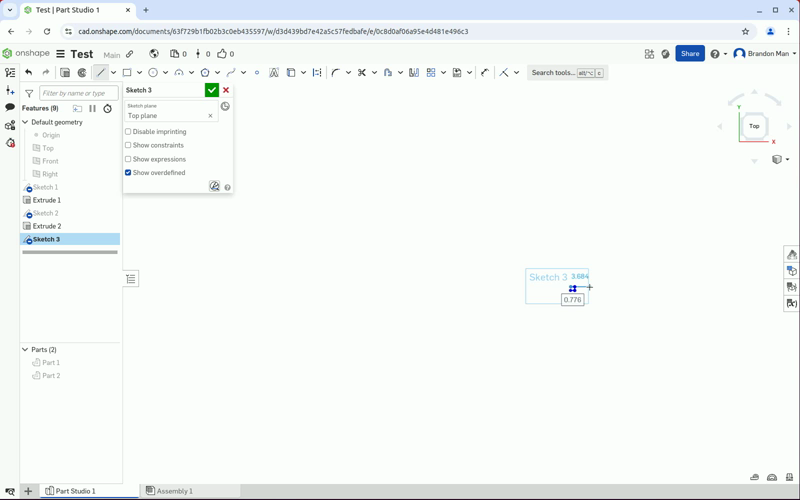
mouse_move(570, 288)
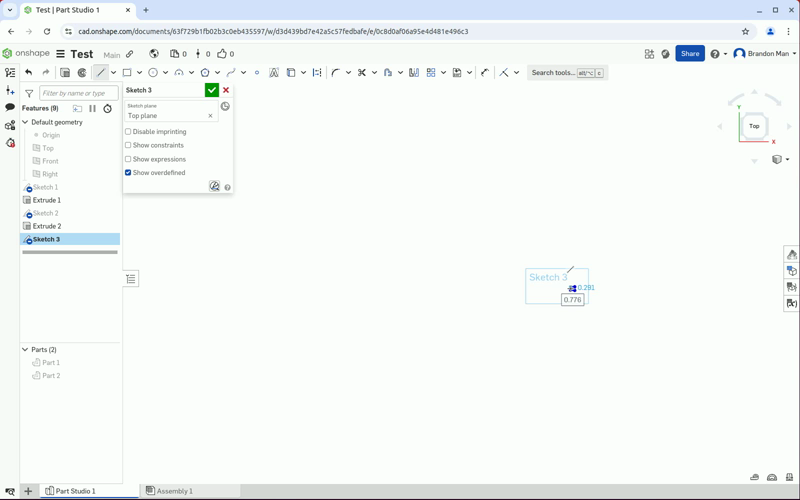
scroll(6)
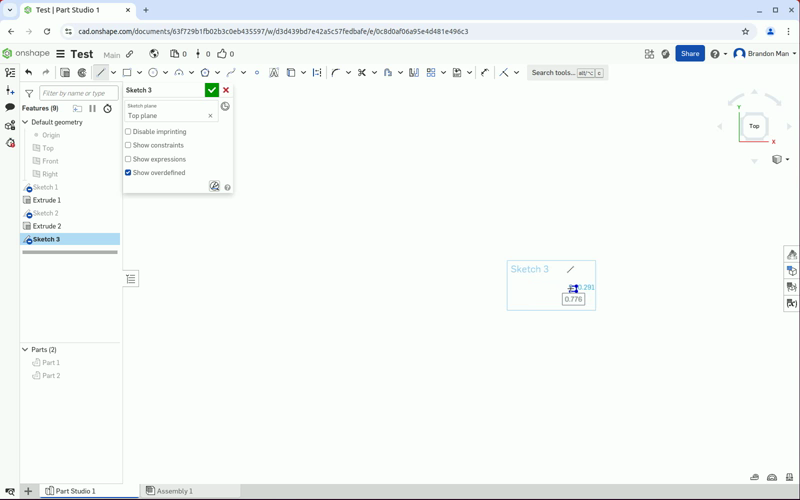
scroll(6)
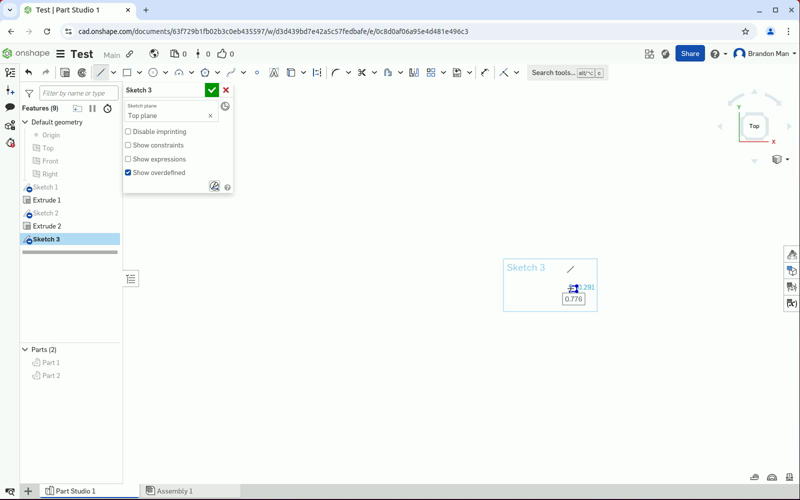
scroll(6)
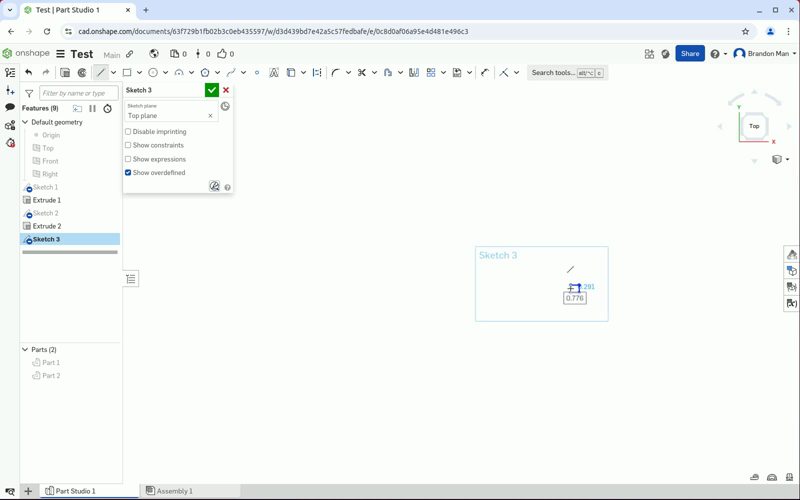
scroll(6)
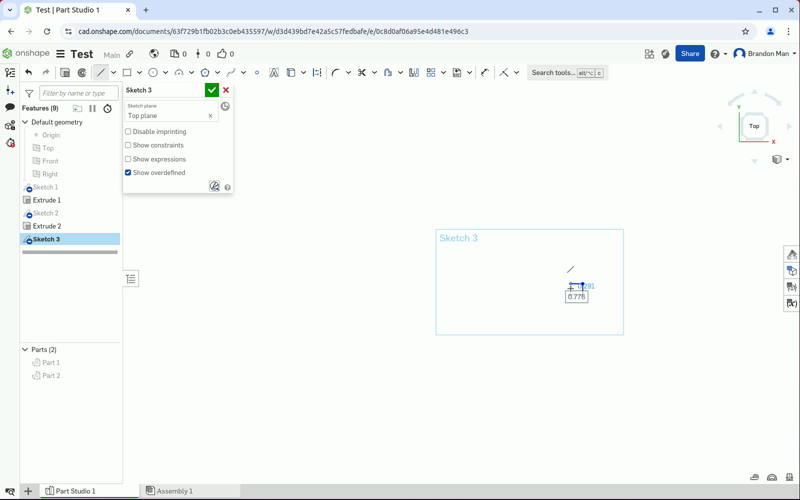
scroll(6)
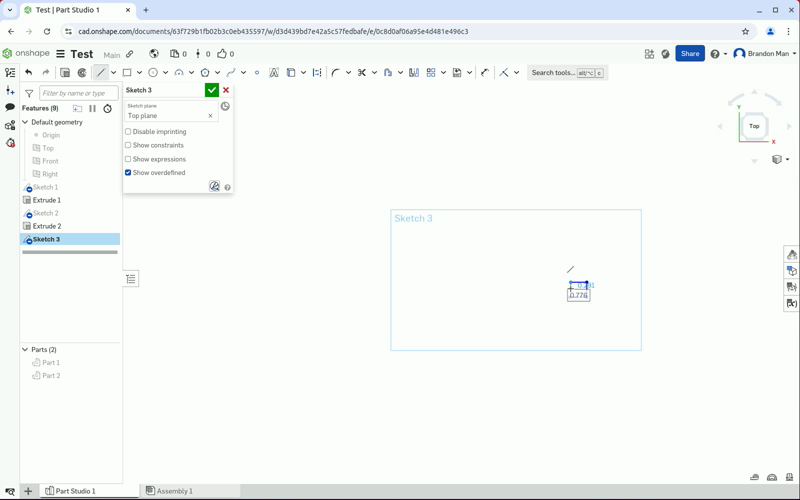
scroll(6)
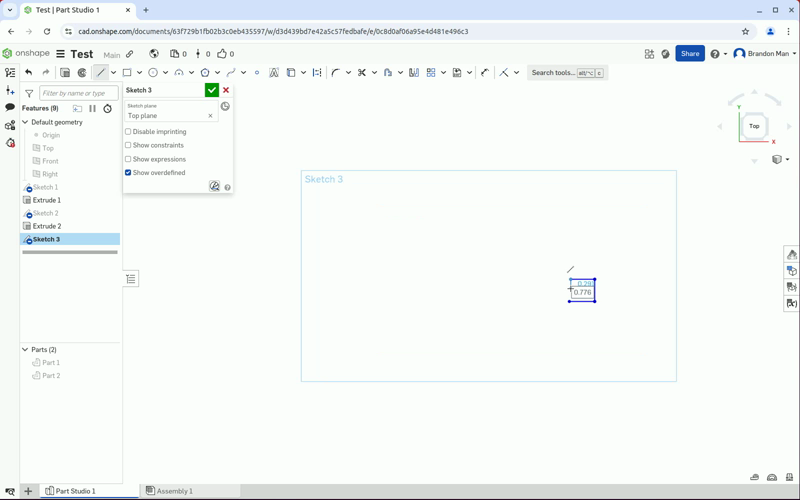
scroll(6)
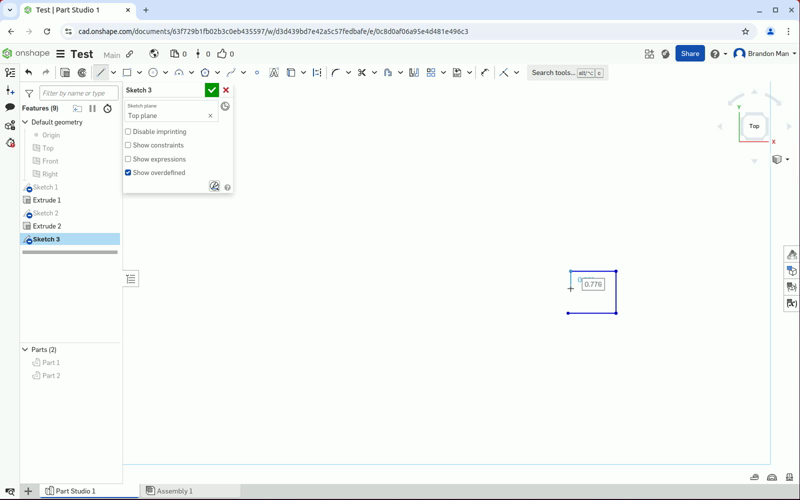
click(570, 288)
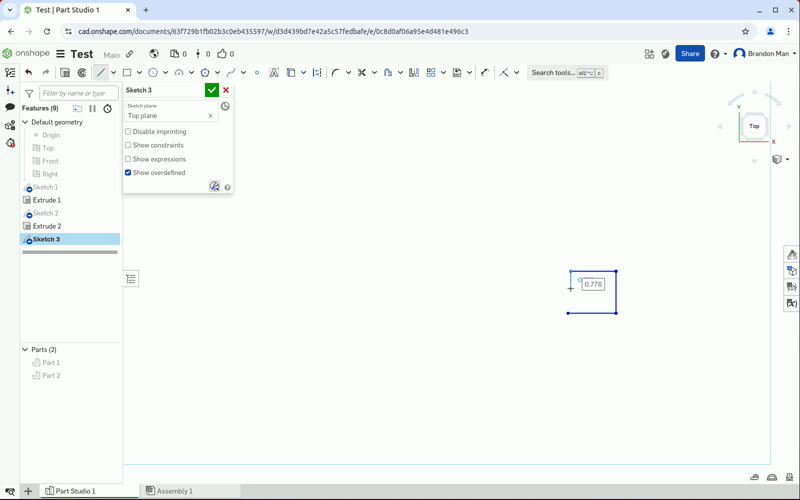
scroll(-6)
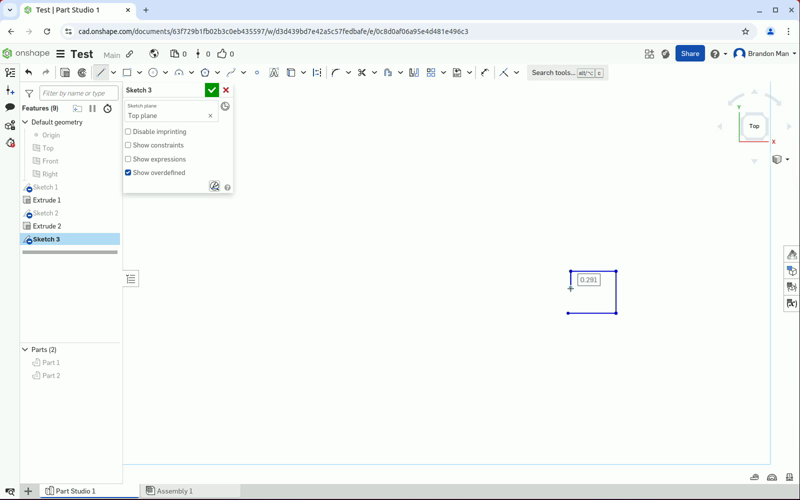
scroll(-6)
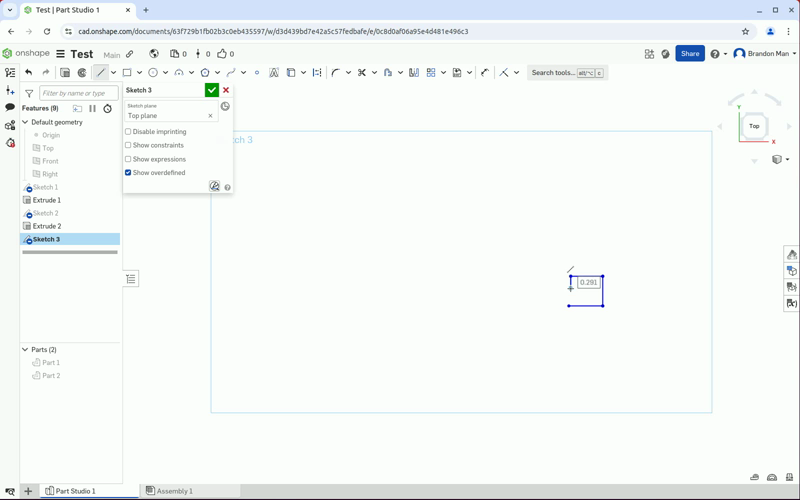
scroll(-6)
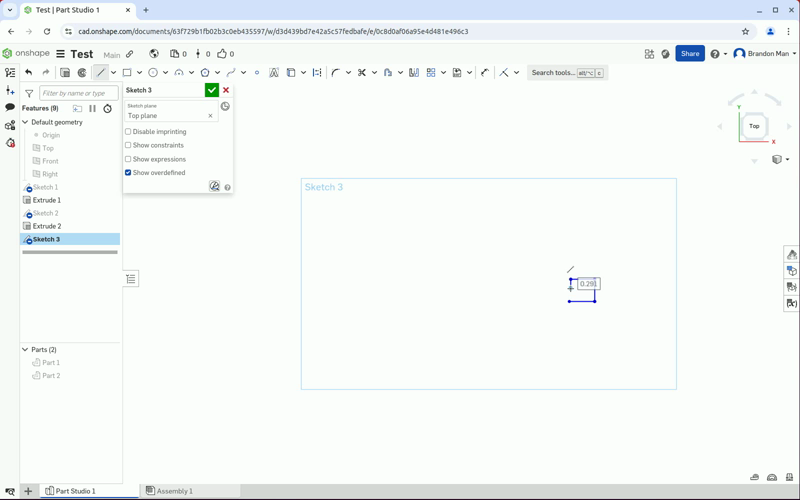
scroll(-6)
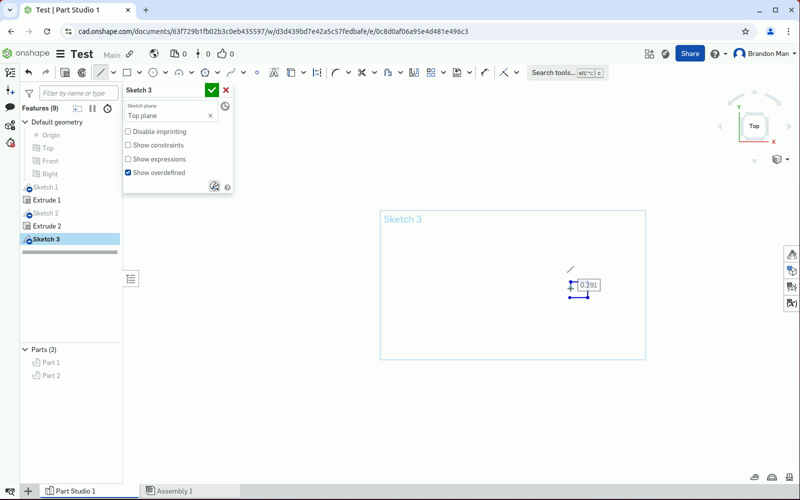
scroll(-6)
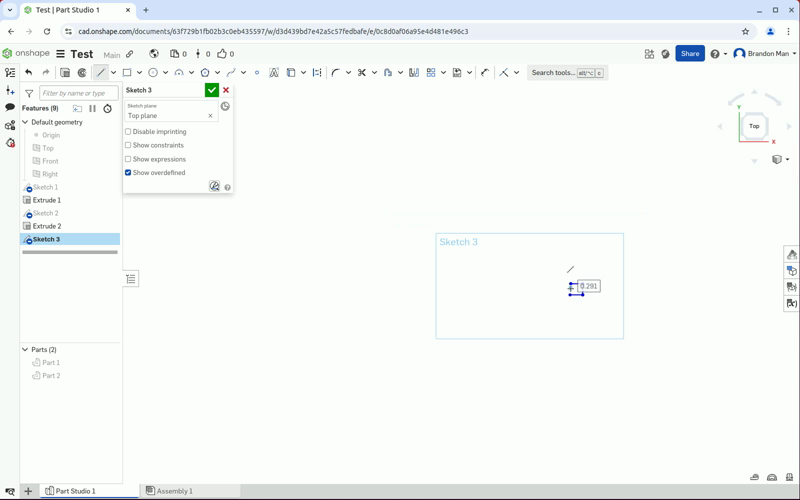
scroll(-6)
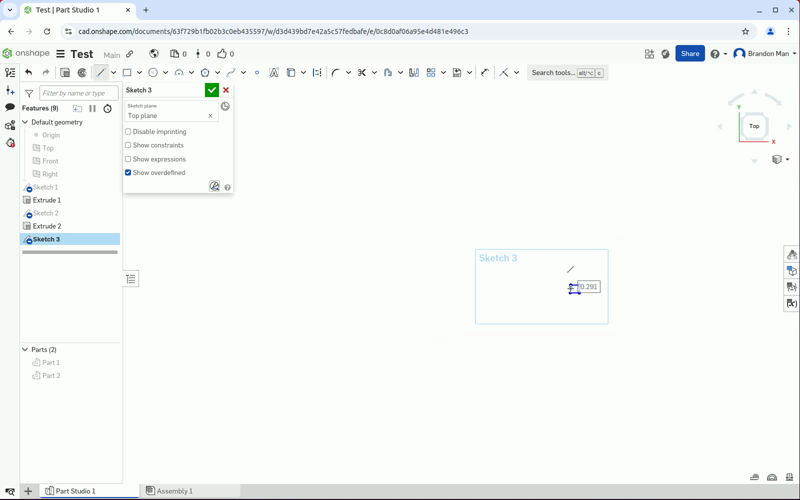
scroll(-6)
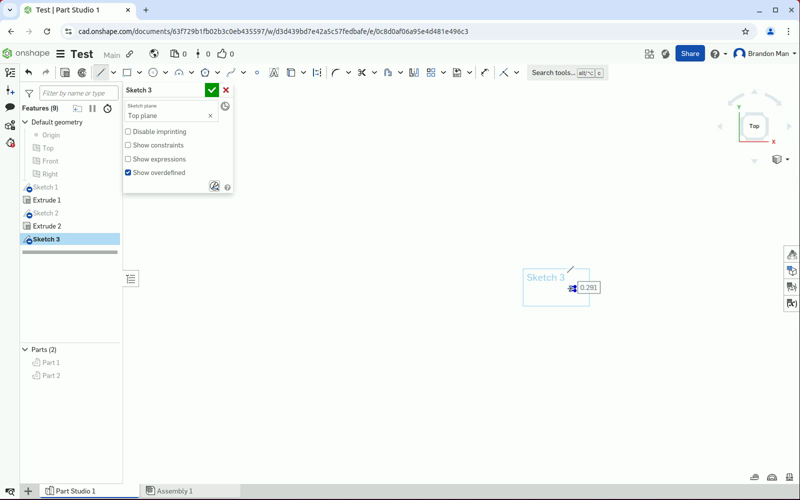
key_up(shift)
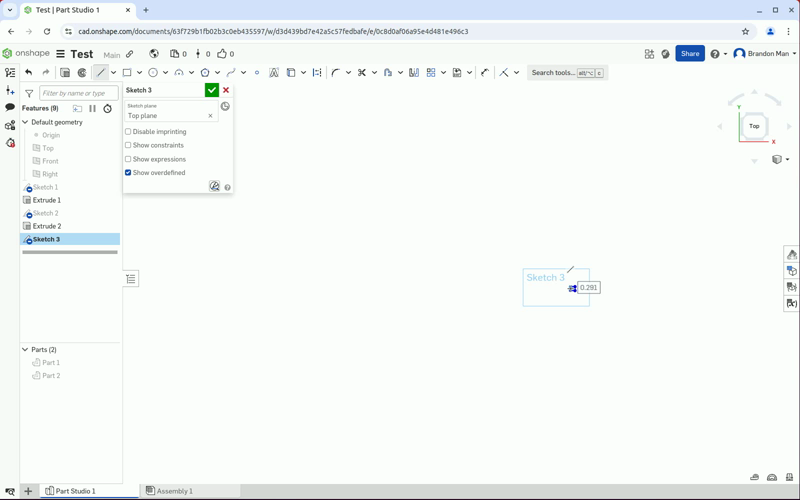
mouse_move(589, 288)
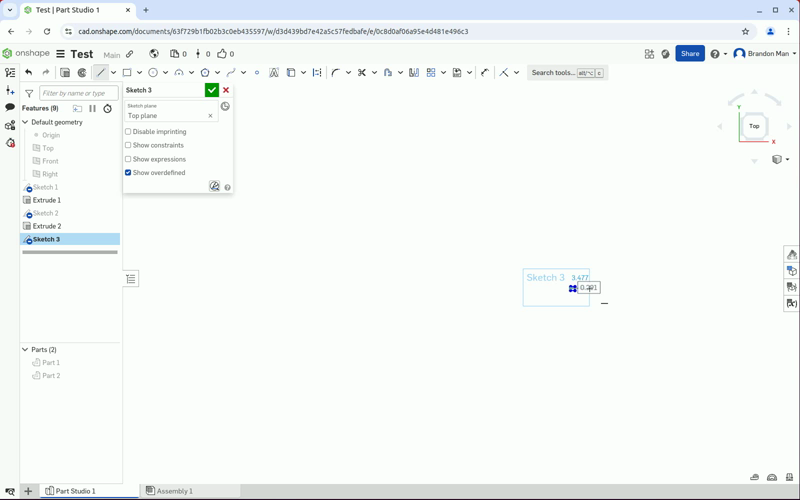
key_down(shift)
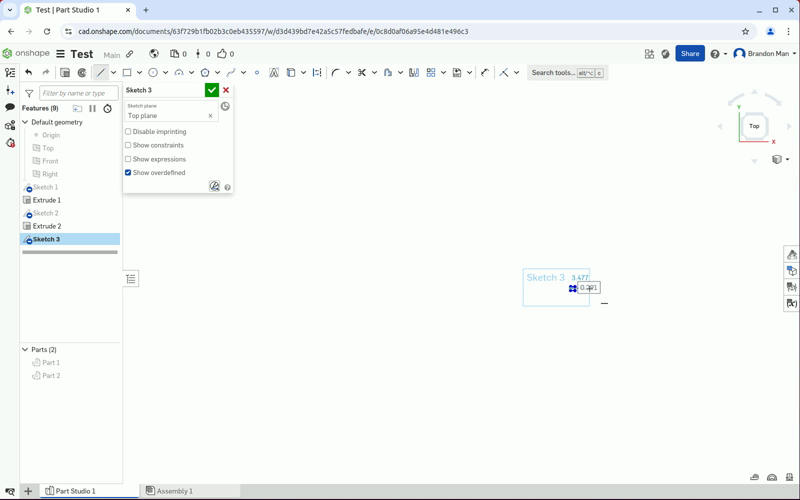
mouse_move(570, 290)
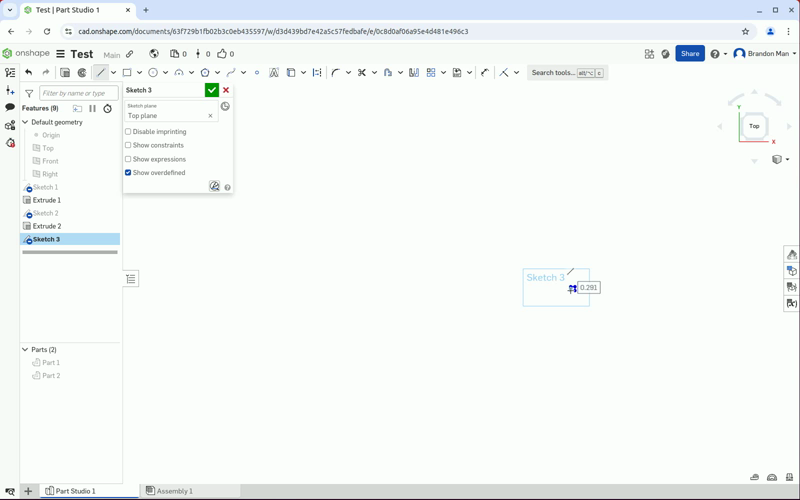
scroll(6)
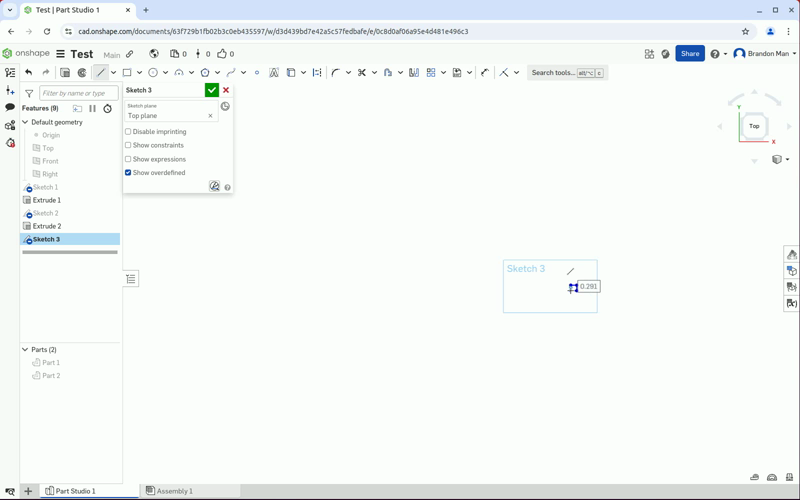
scroll(6)
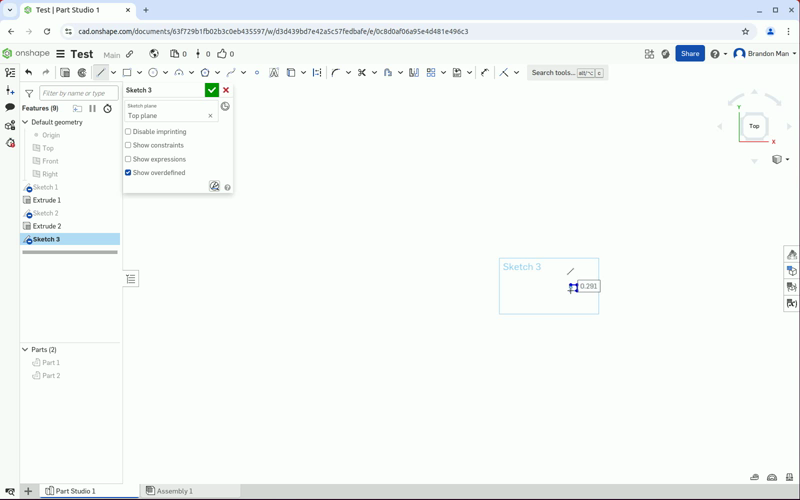
scroll(6)
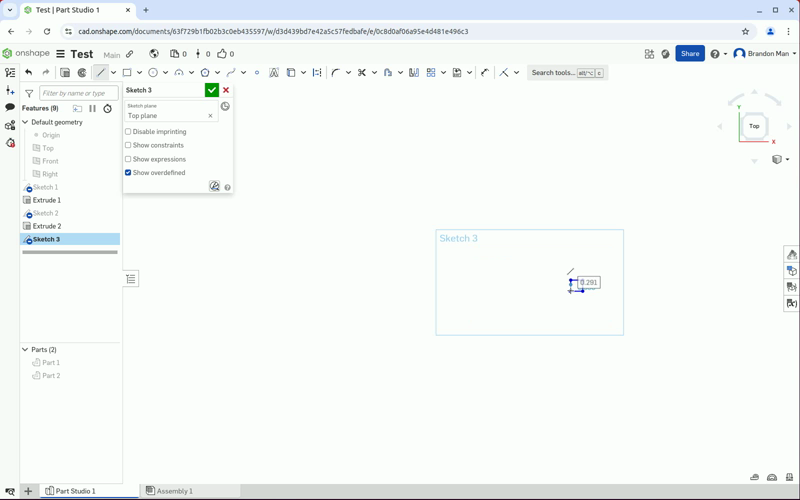
scroll(6)
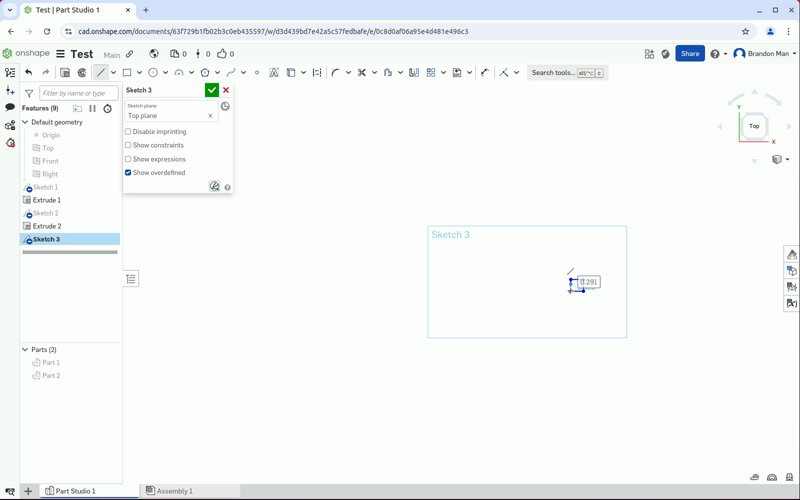
scroll(6)
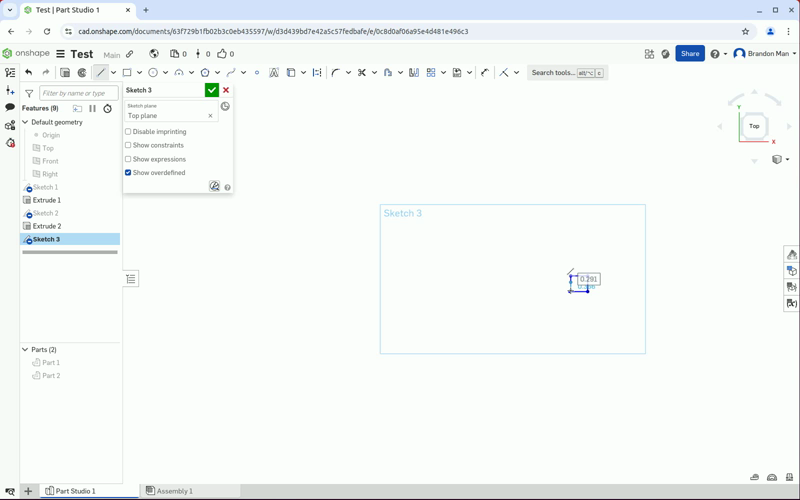
scroll(6)
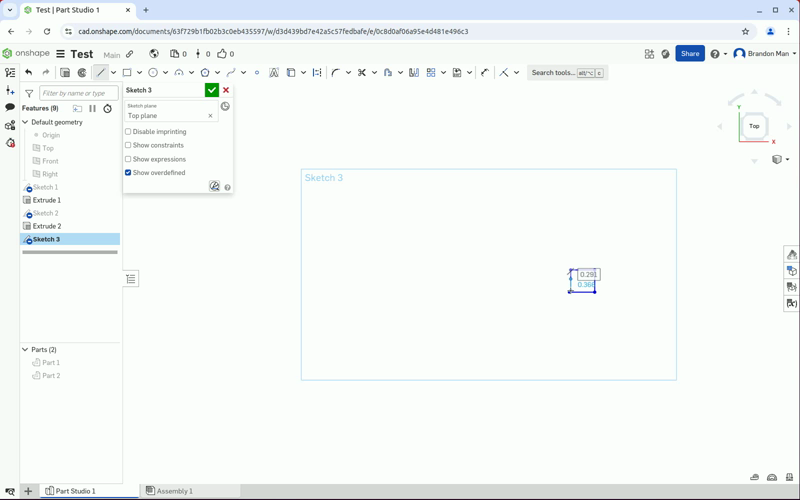
scroll(6)
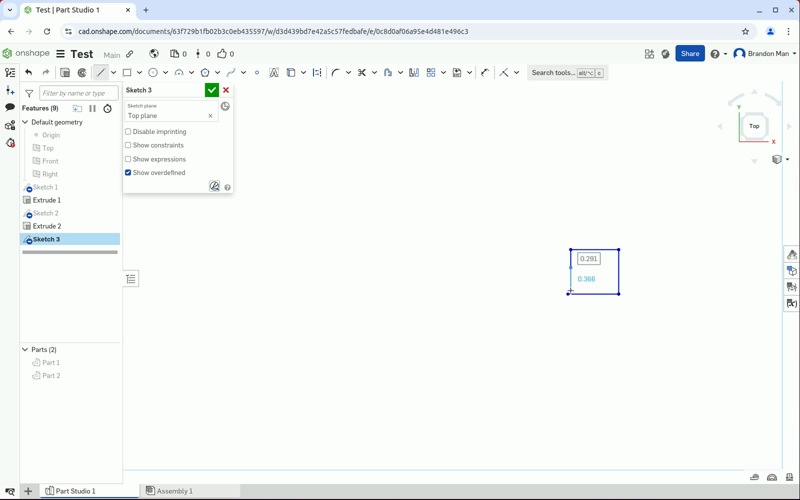
key_up(shift)
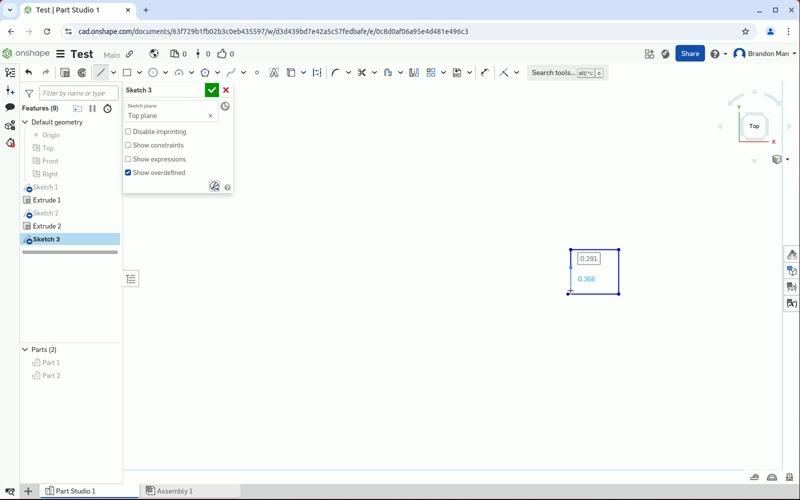
click(570, 290)
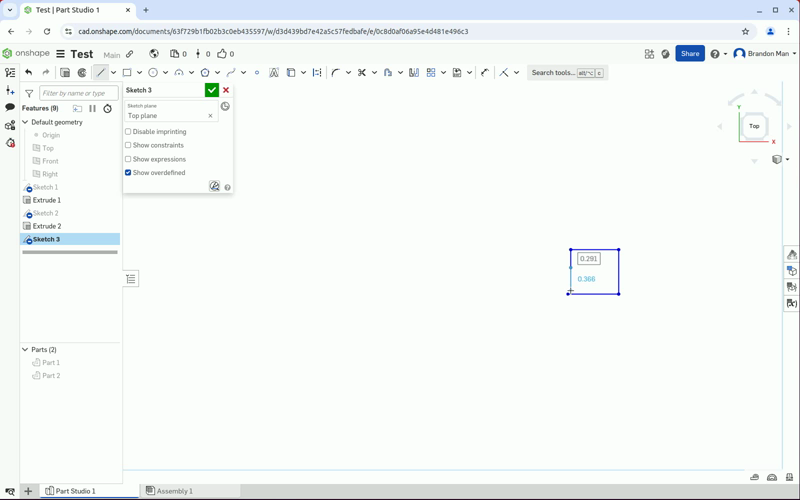
scroll(-6)
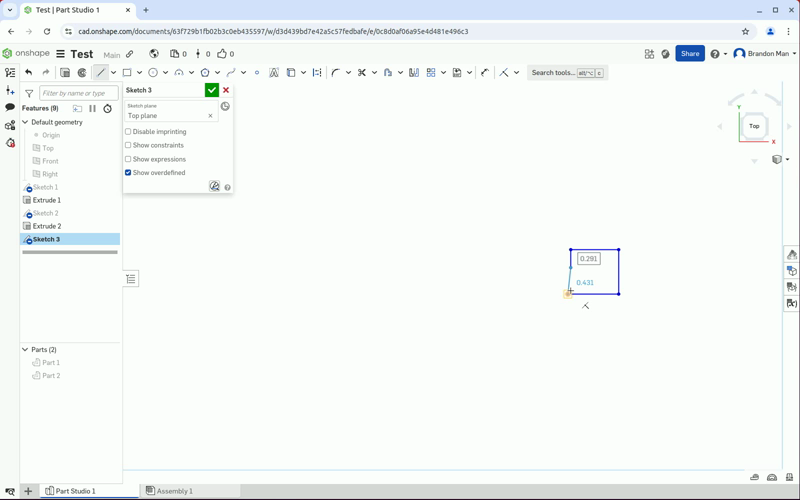
scroll(-6)
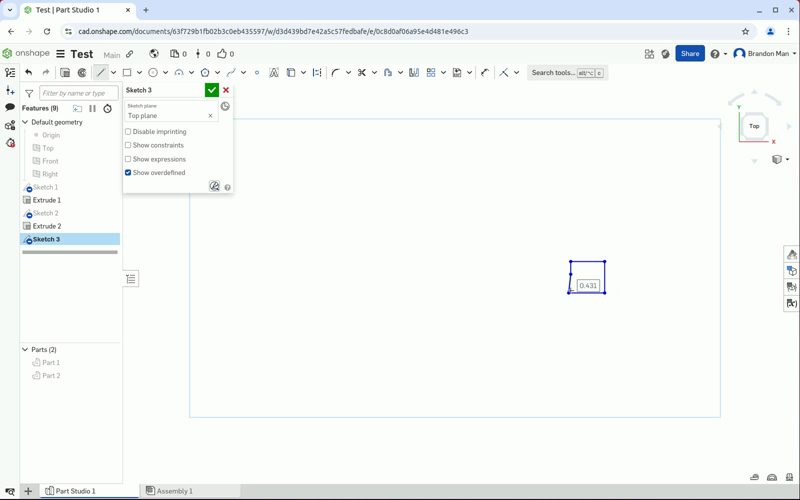
scroll(-6)
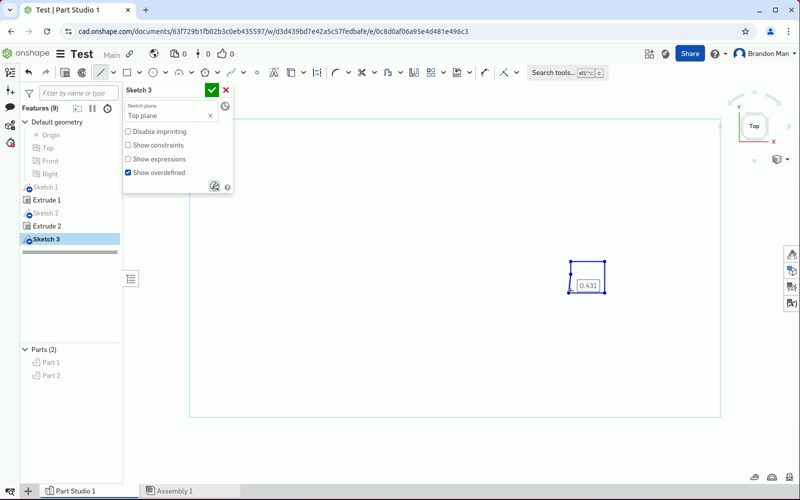
scroll(-6)
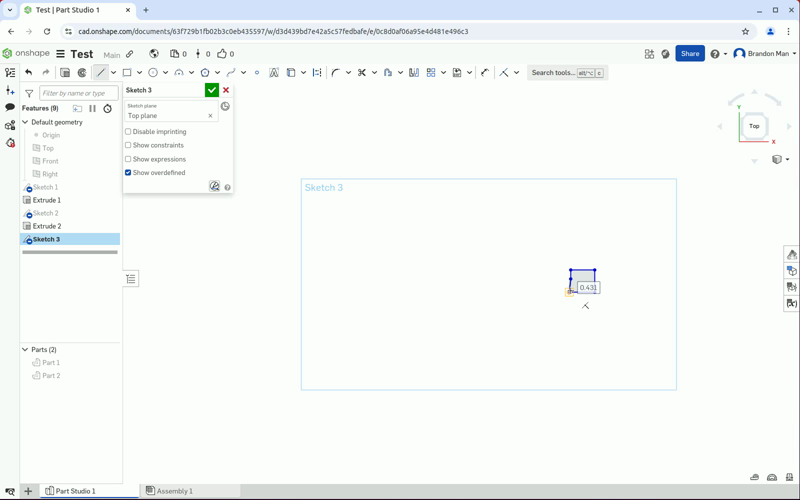
scroll(-6)
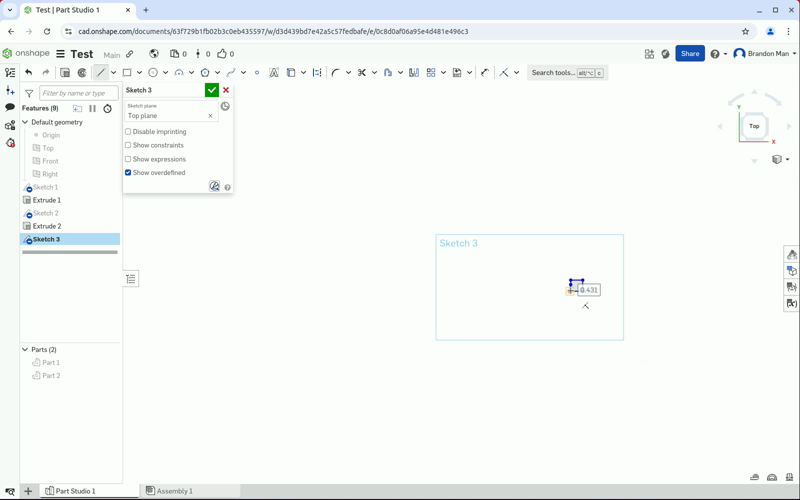
scroll(-6)
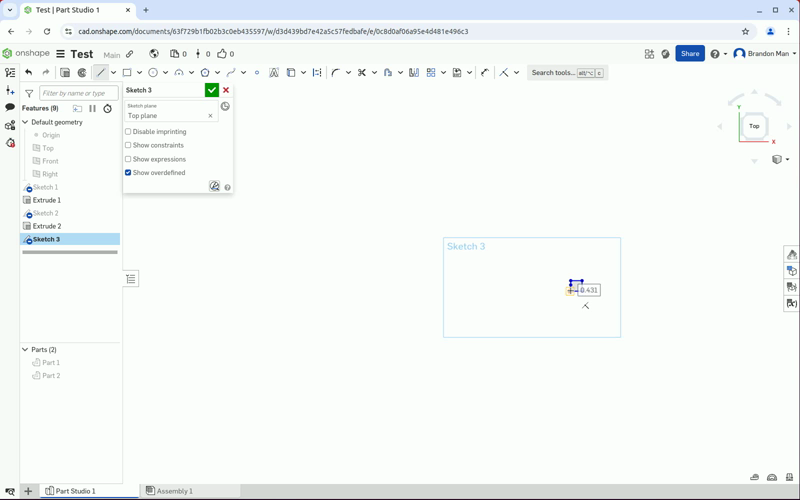
scroll(-6)
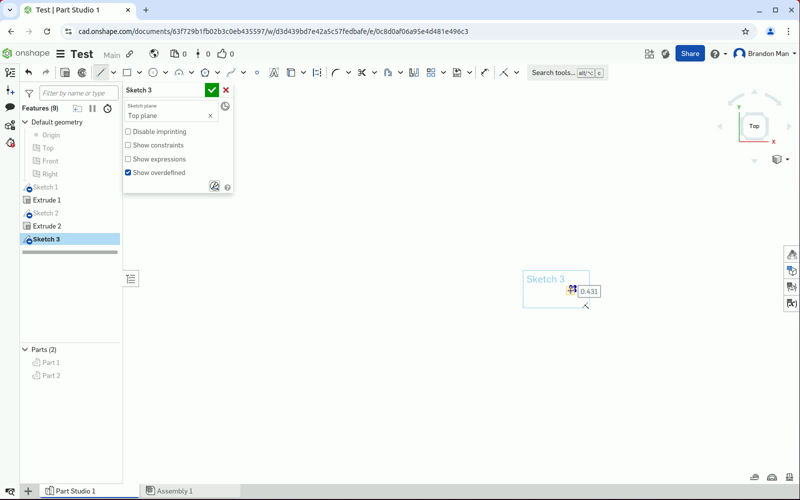
key(esc)
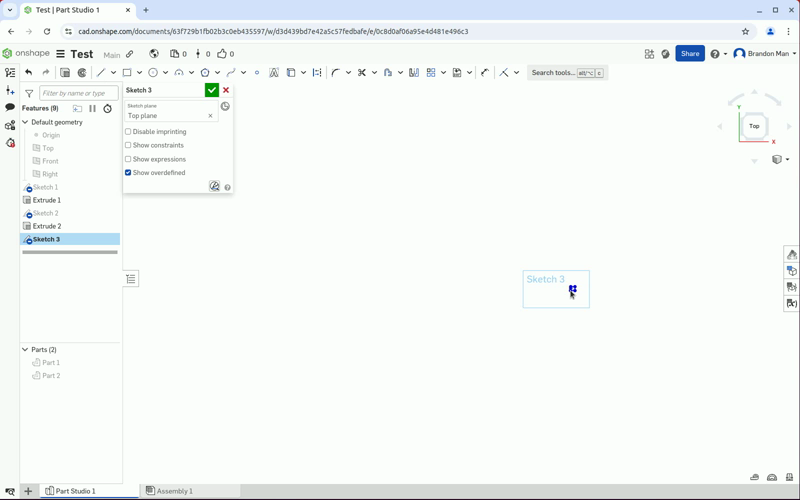
mouse_move(573, 286)
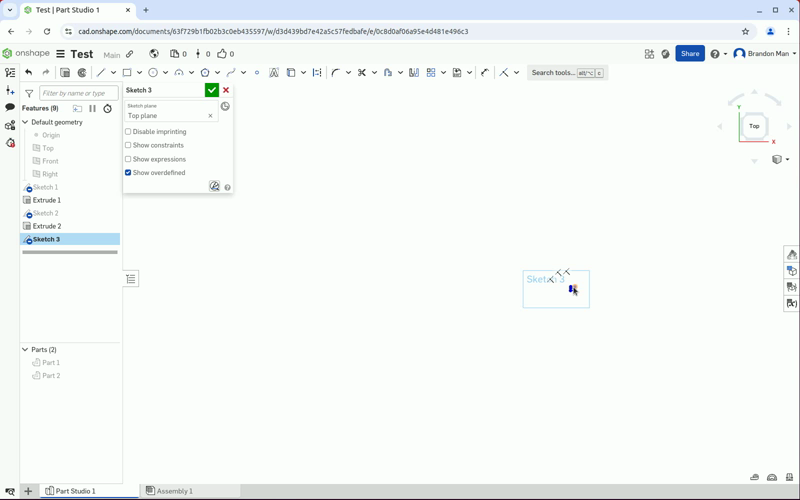
scroll(6)
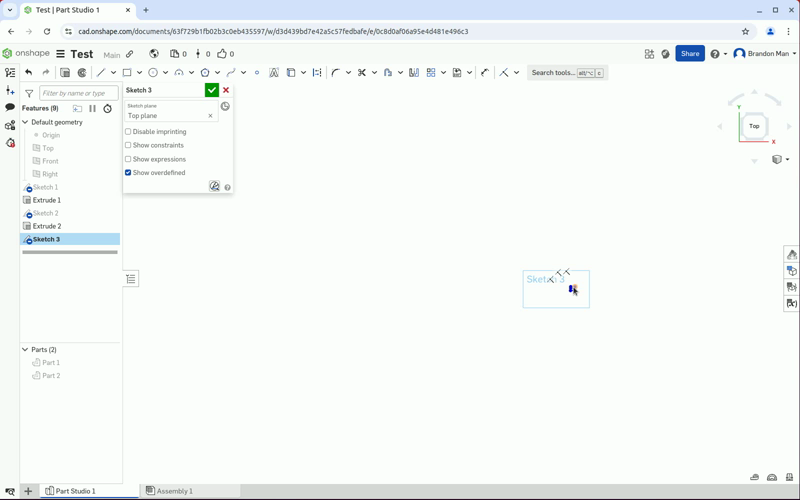
scroll(6)
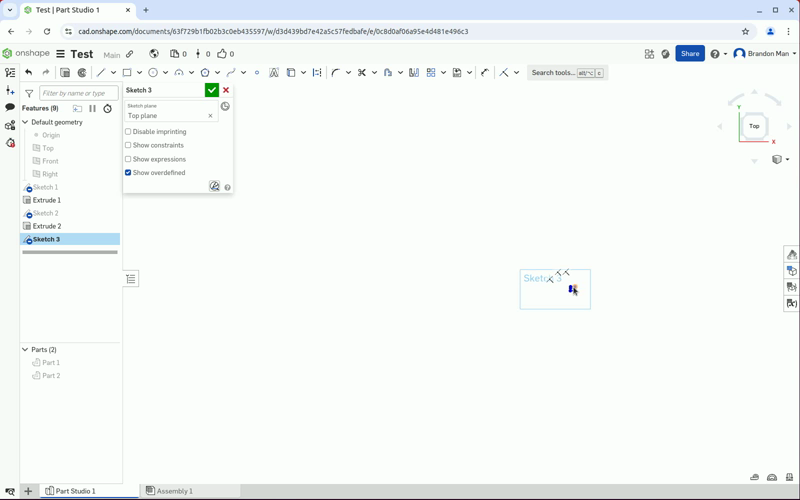
scroll(6)
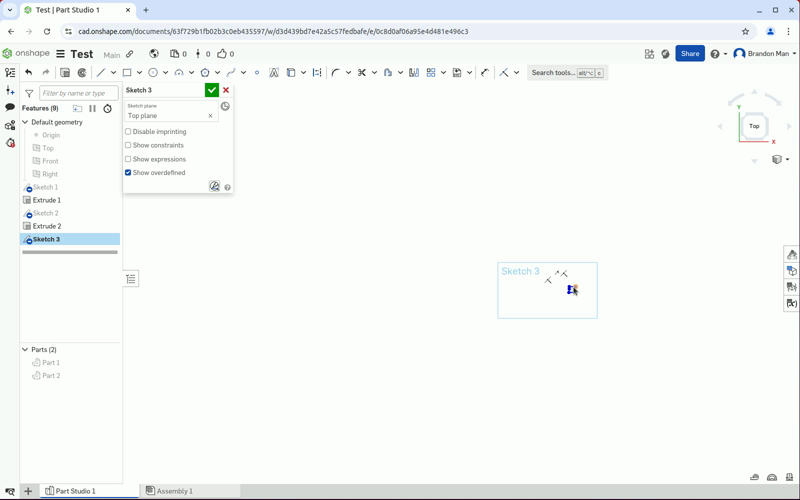
scroll(6)
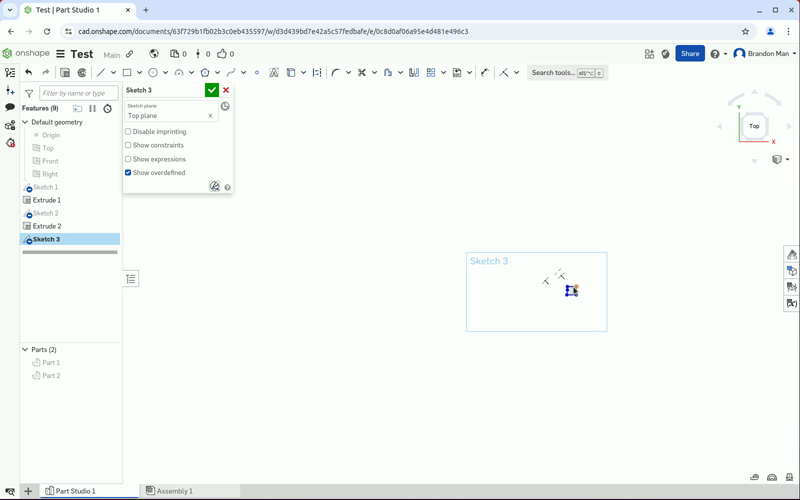
scroll(6)
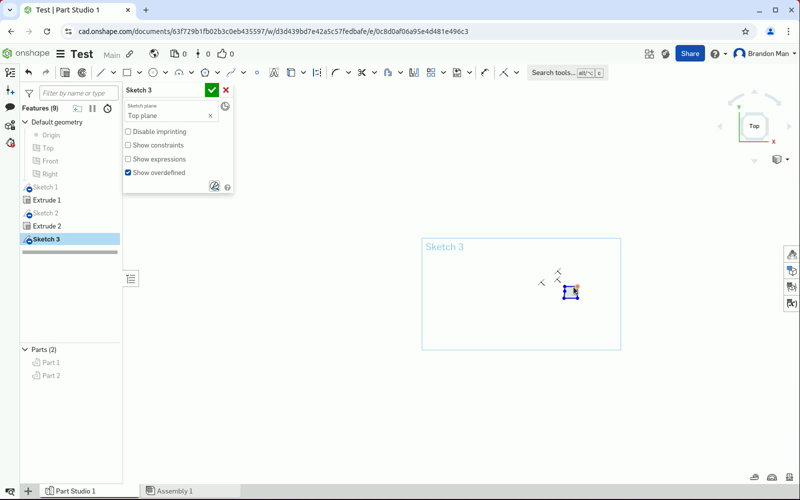
scroll(6)
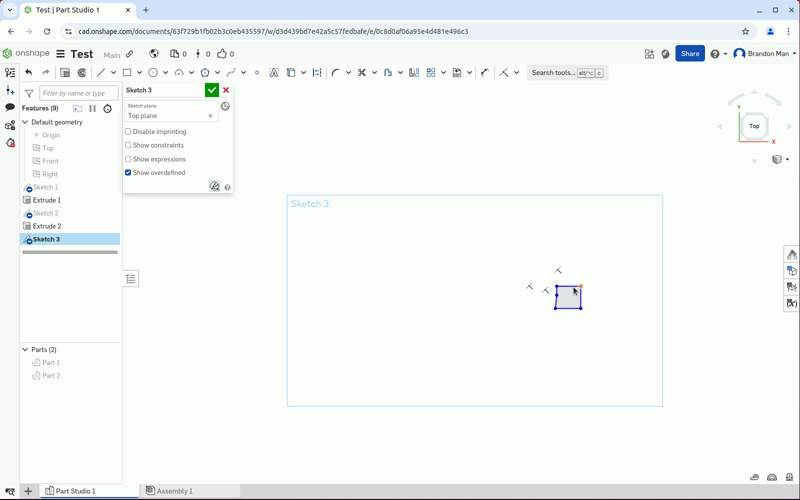
scroll(6)
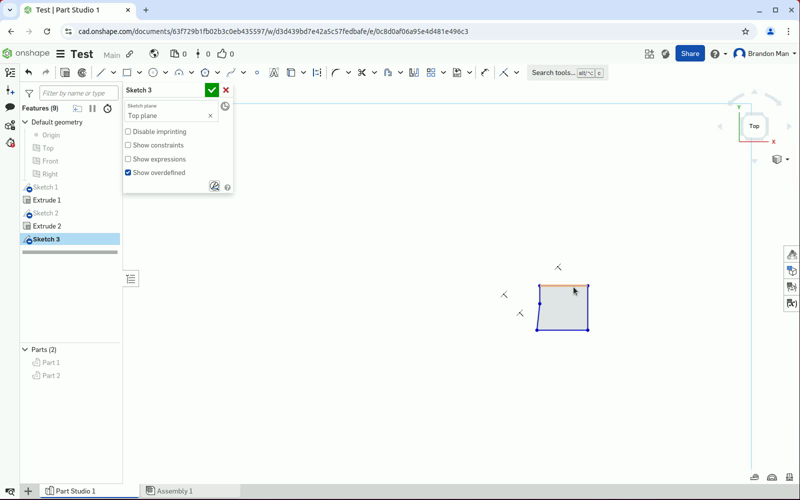
click(573, 286)
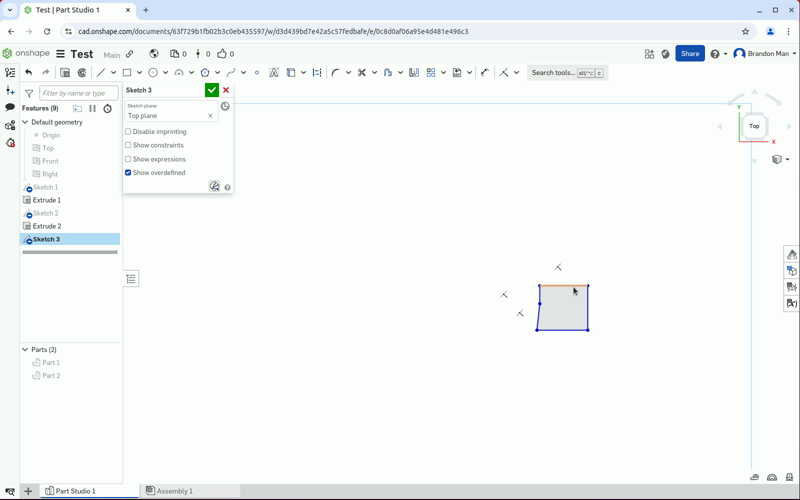
scroll(-6)
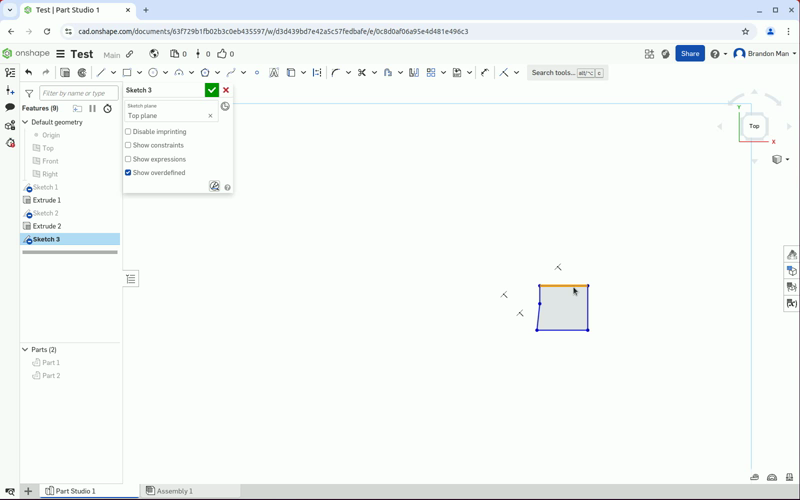
scroll(-6)
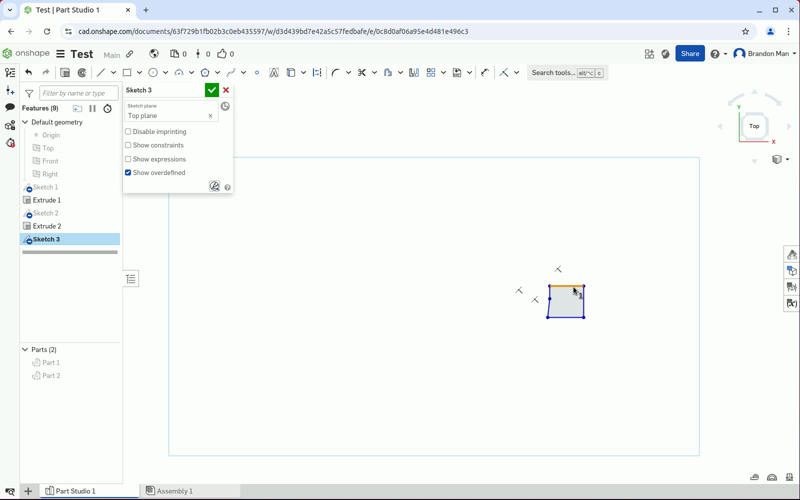
scroll(-6)
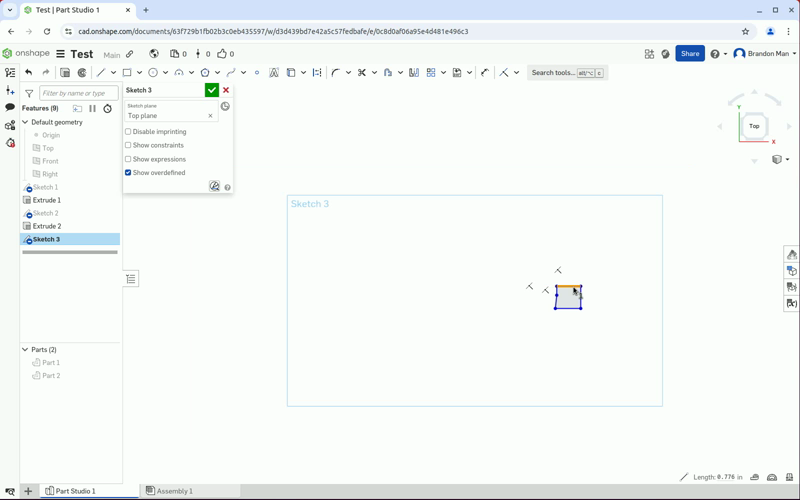
scroll(-6)
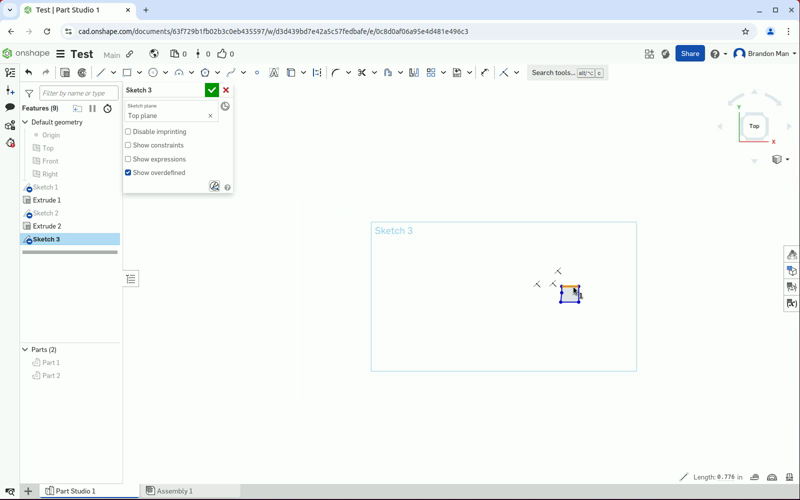
scroll(-6)
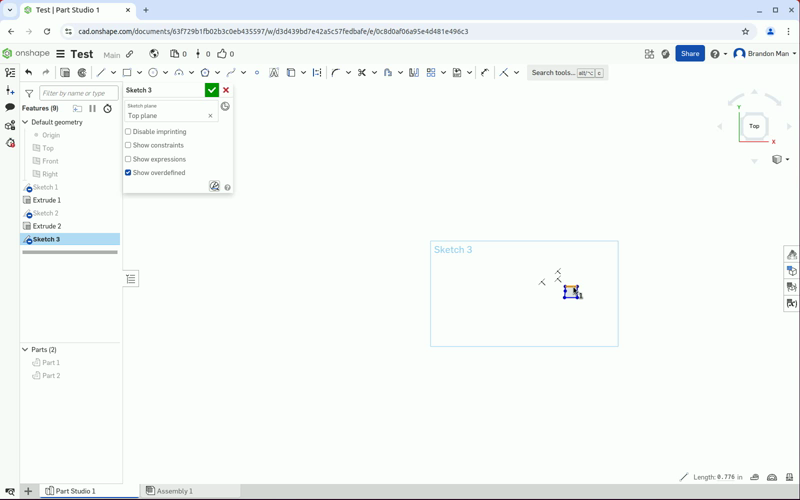
scroll(-6)
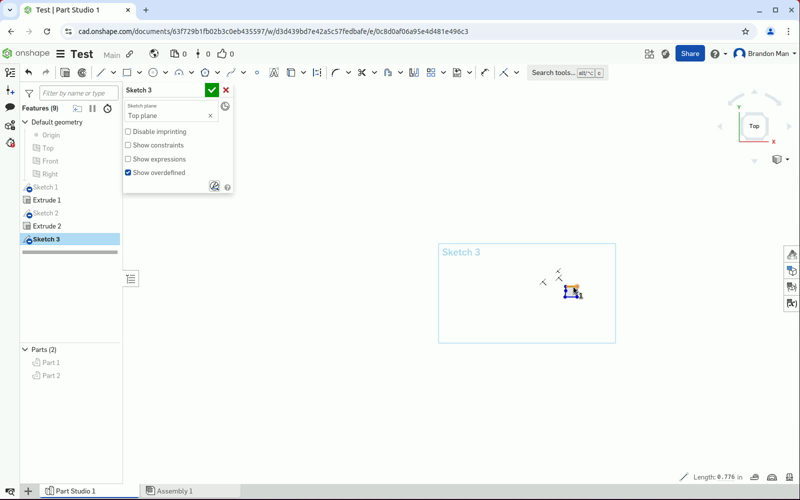
scroll(-6)
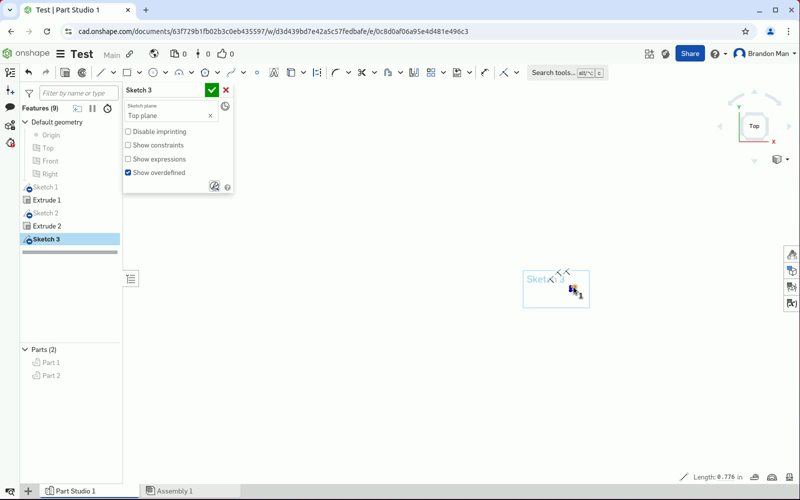
mouse_move(73, 352)
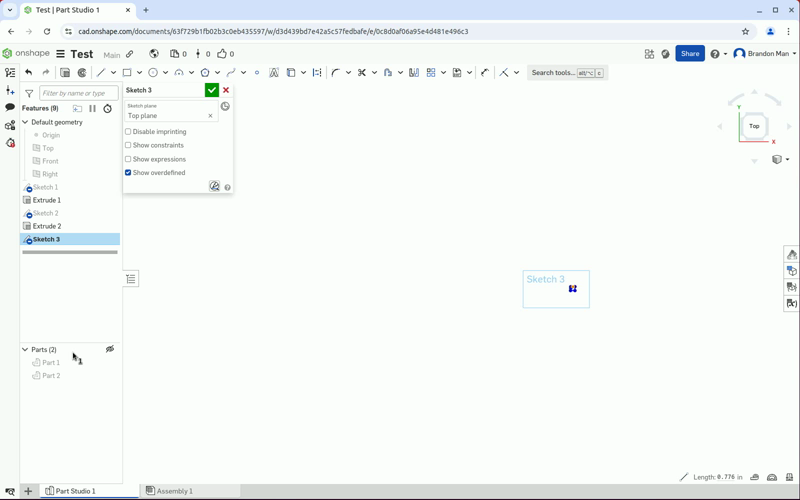
key(shift+y)
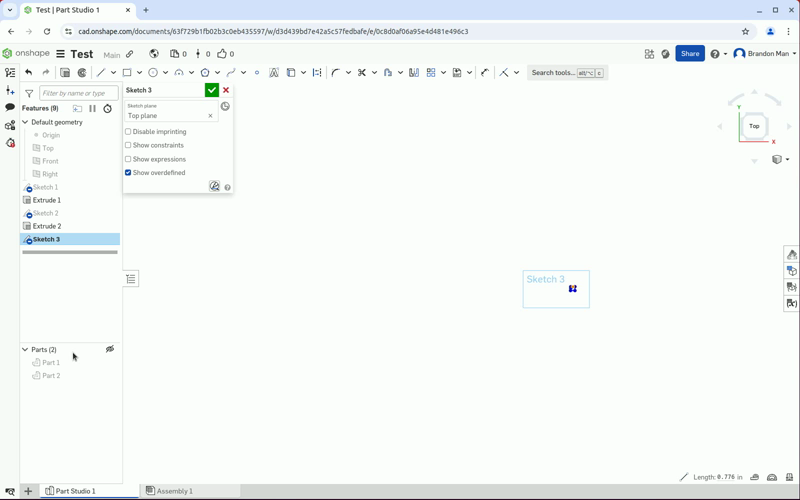
key(shift+e)
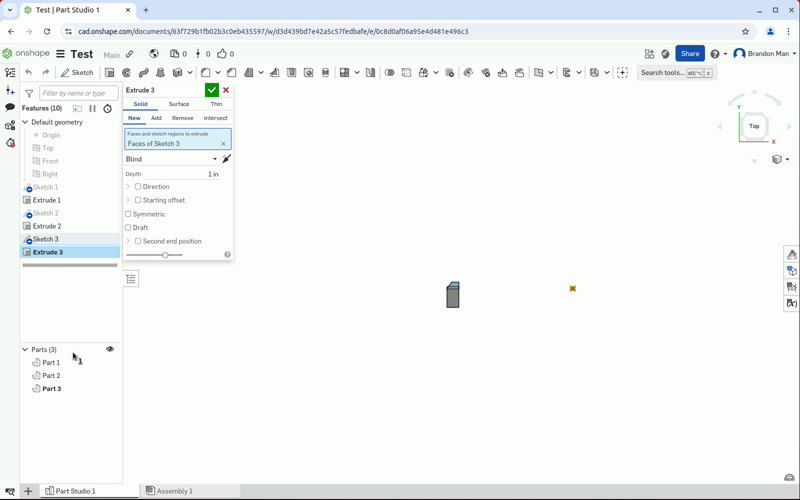
mouse_move(143, 106)
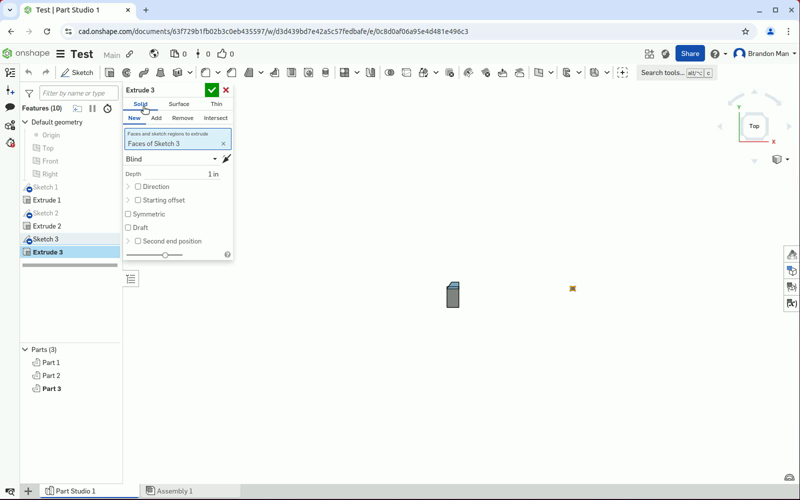
click(143, 106)
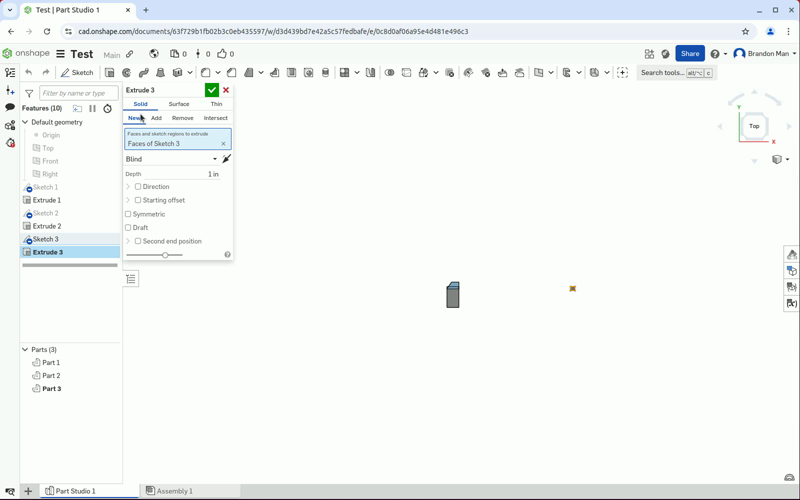
mouse_move(137, 120)
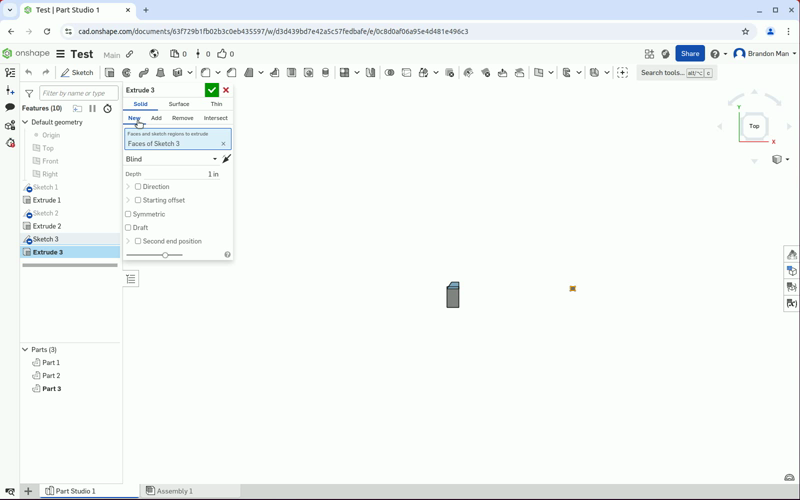
click(137, 120)
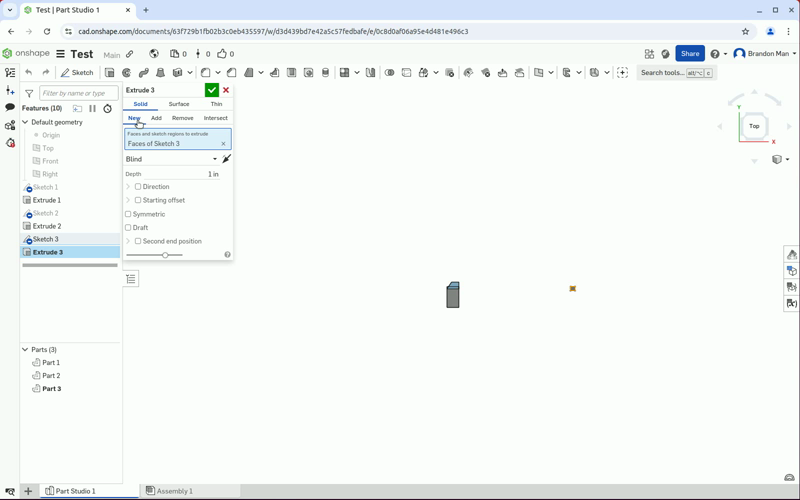
key(tab, 4)
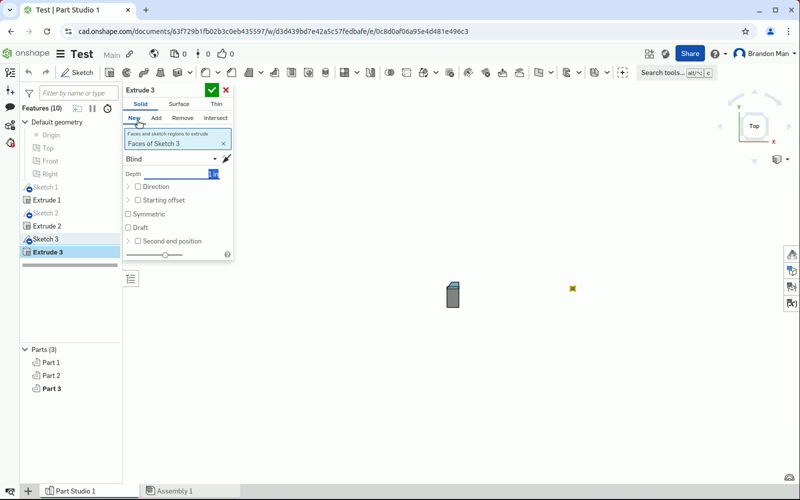
text(0.482)
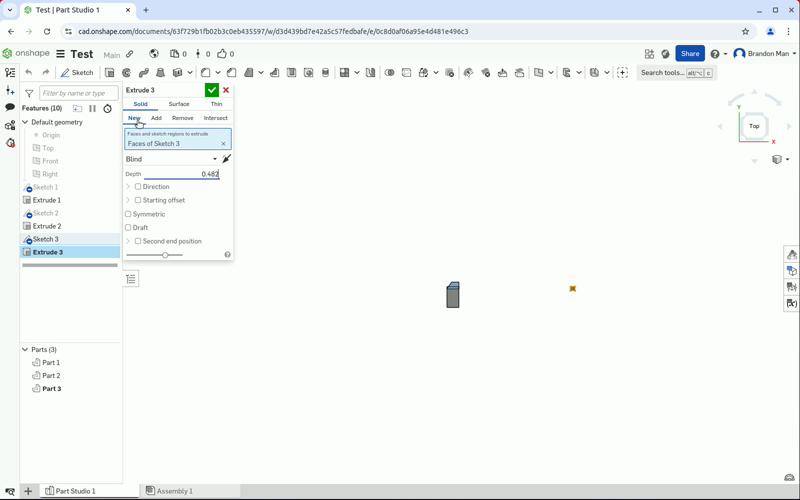
key(tab, 3)
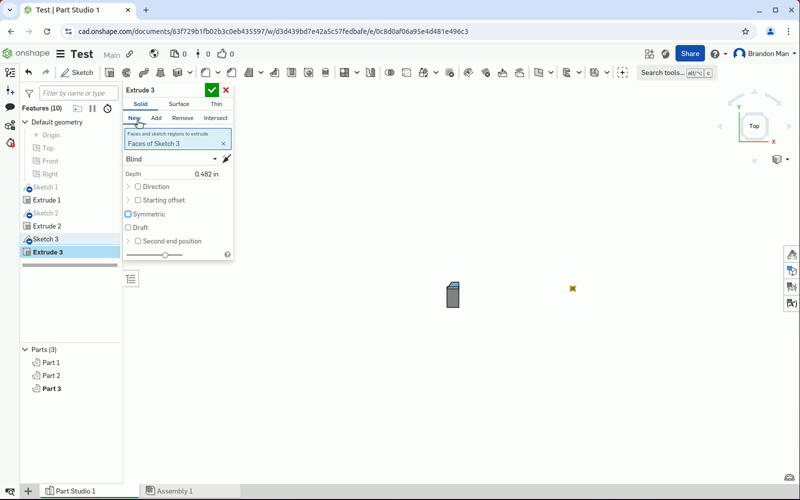
key(space)
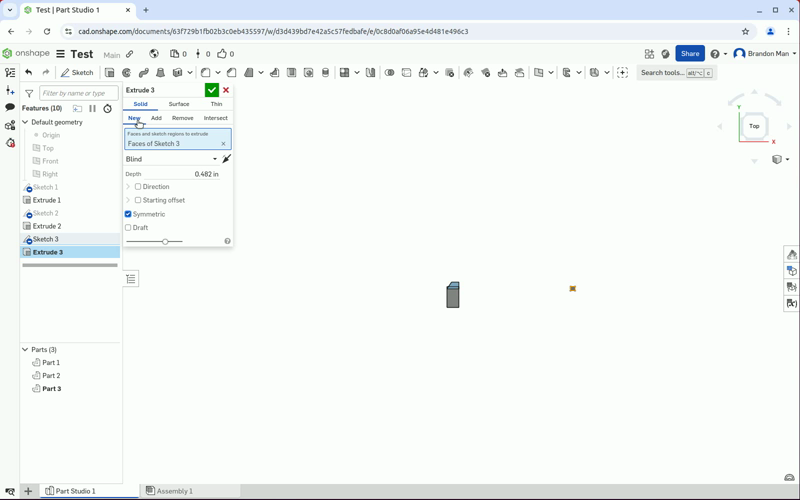
key(enter)
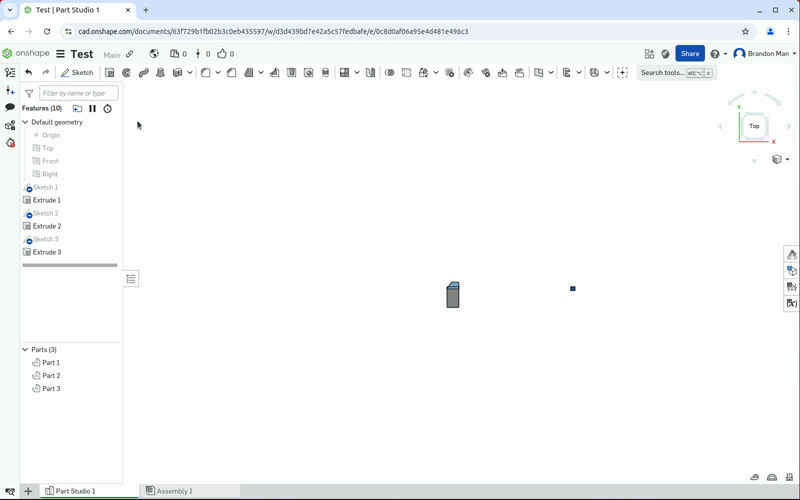
key(shift+h)
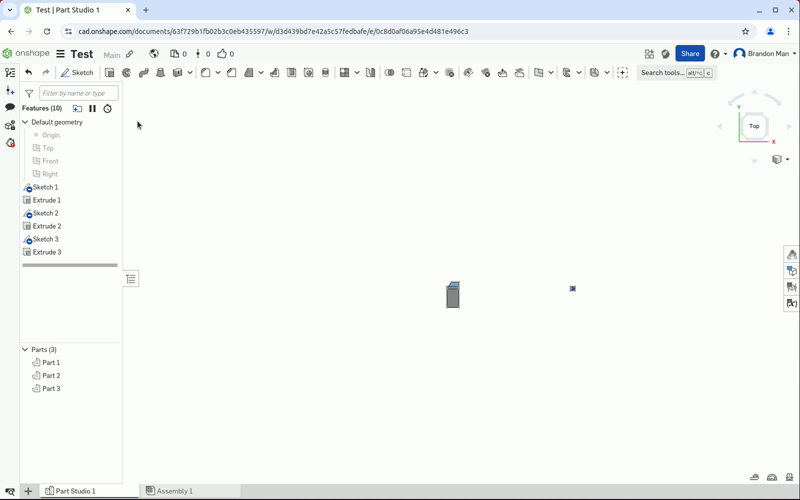
key(shift+h)
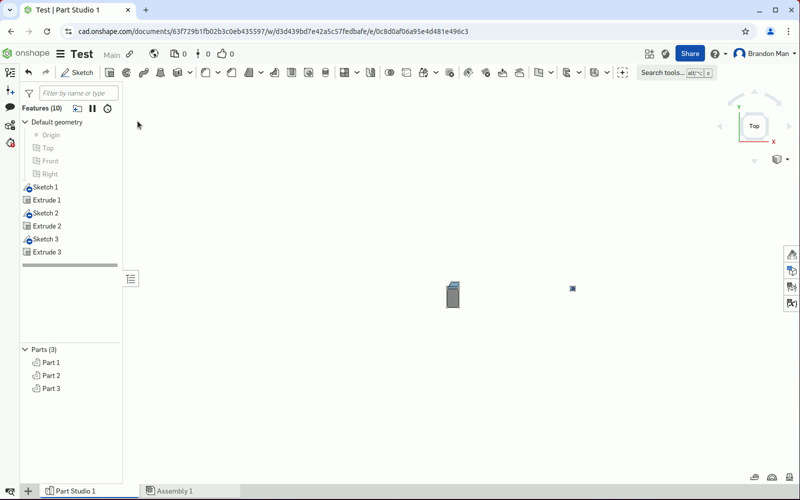
key(shift+7)
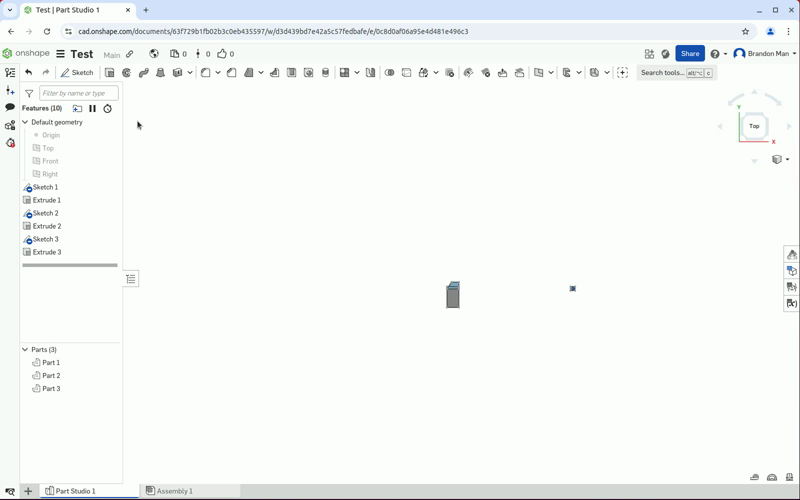
key(up, 3)
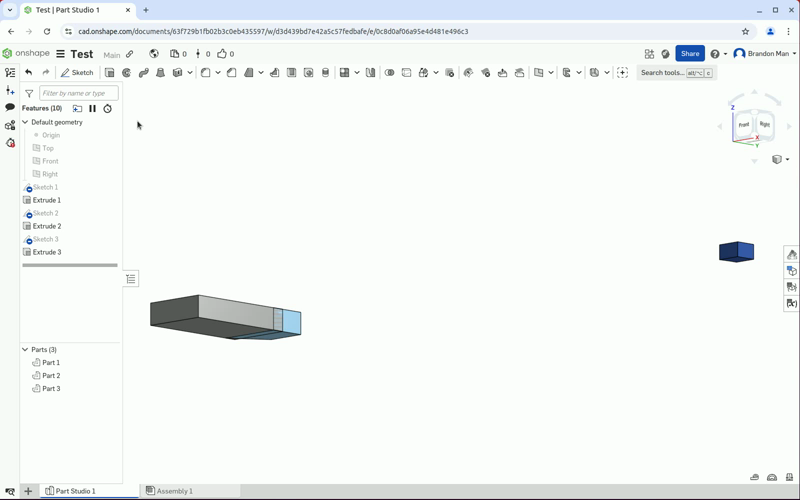
key(left, 3)
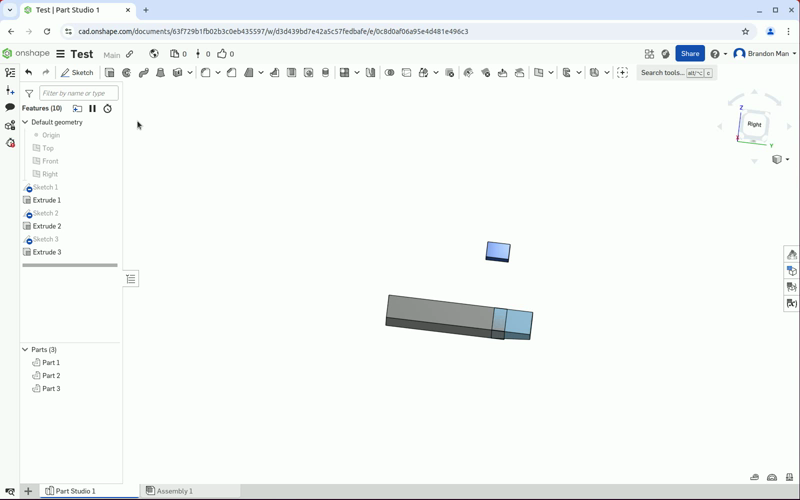
key(right, 3)
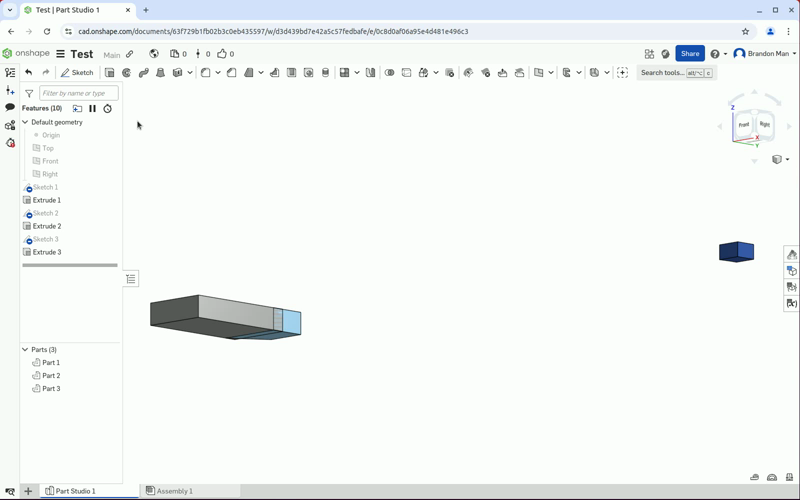
key(down, 3)
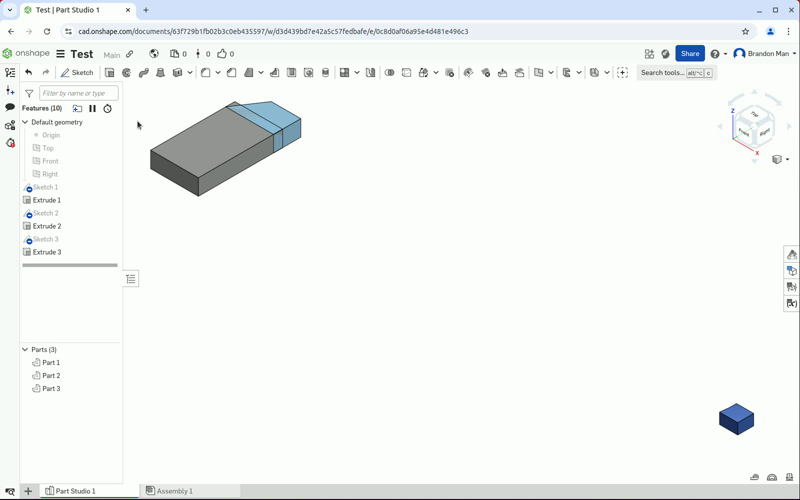
mouse_move(73, 189)
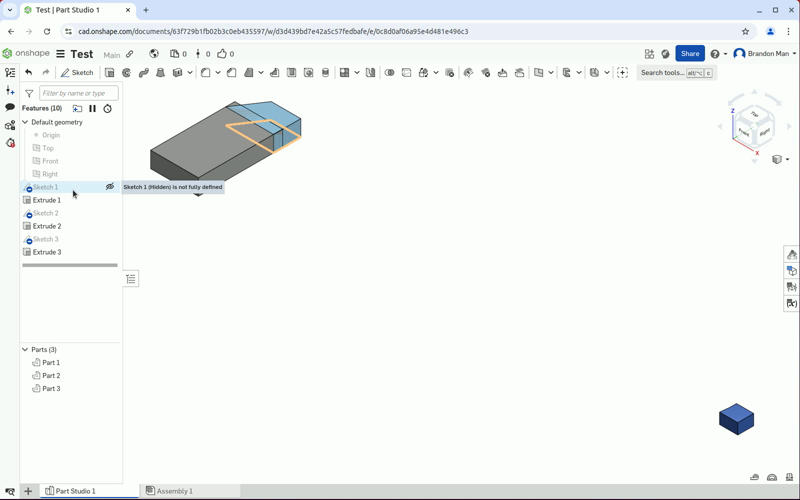
click(73, 189)